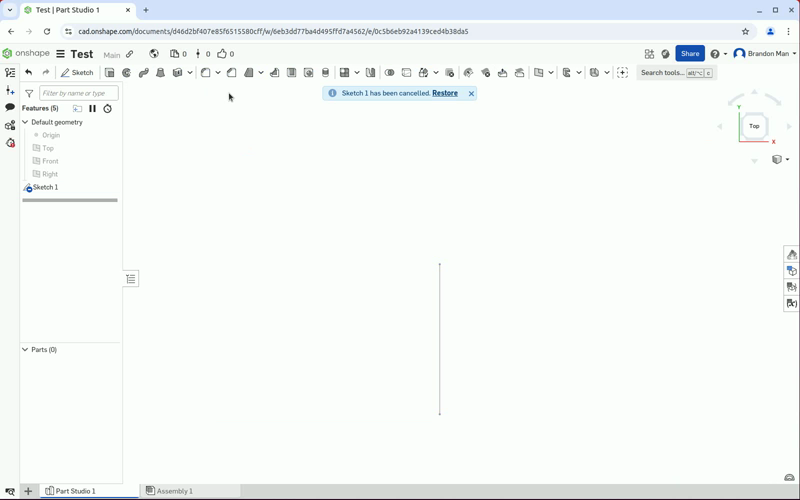
key(shift+h)
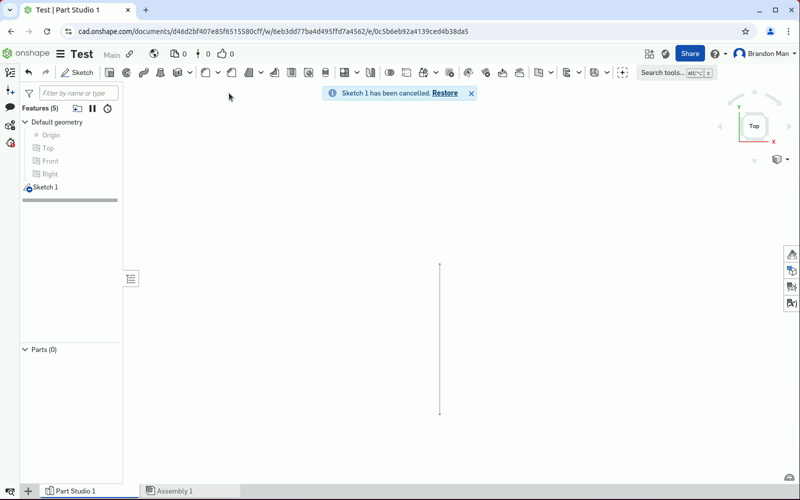
key(shift+s)
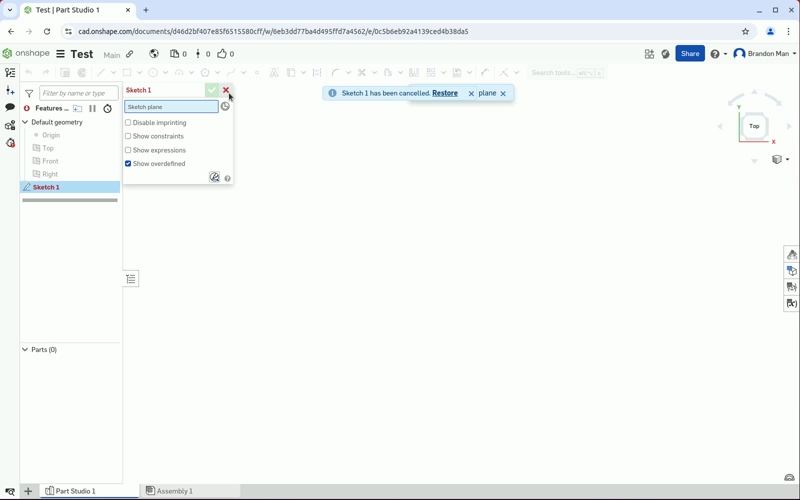
mouse_move(73, 150)
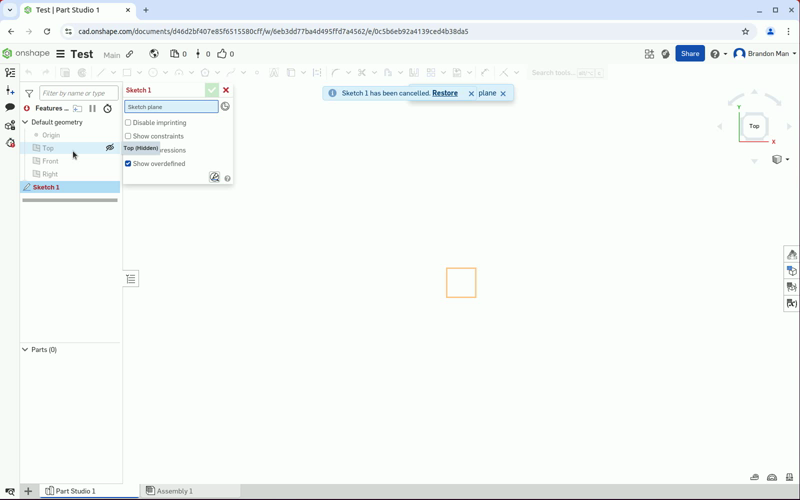
click(73, 150)
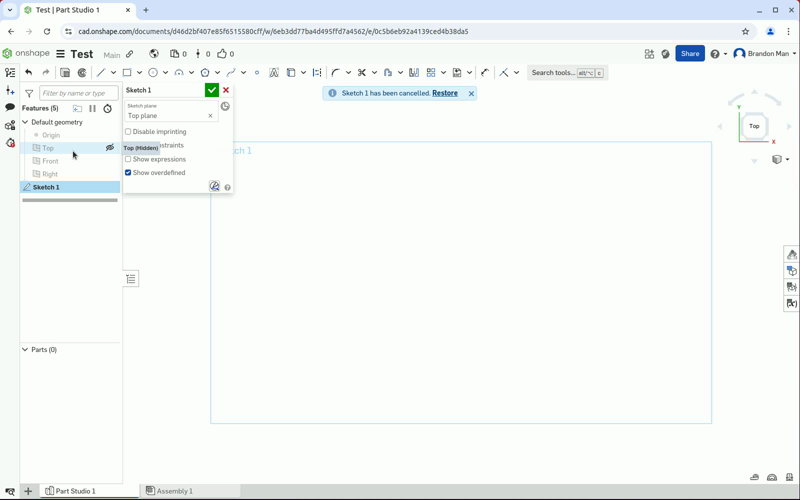
mouse_move(73, 352)
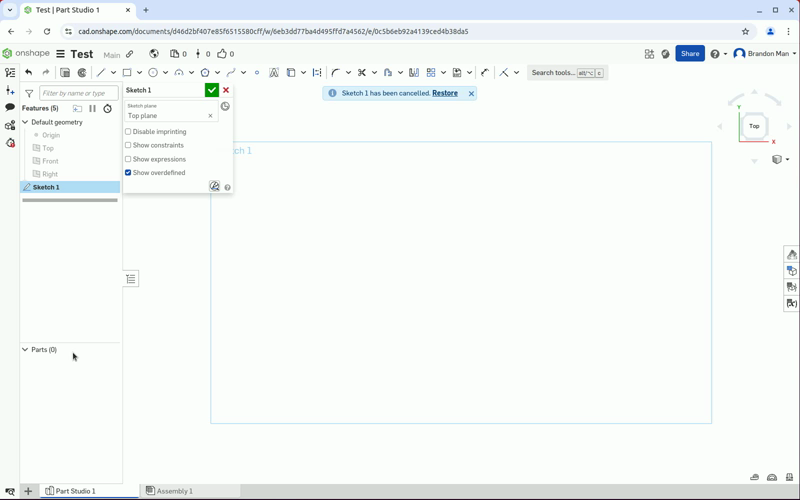
key(y)
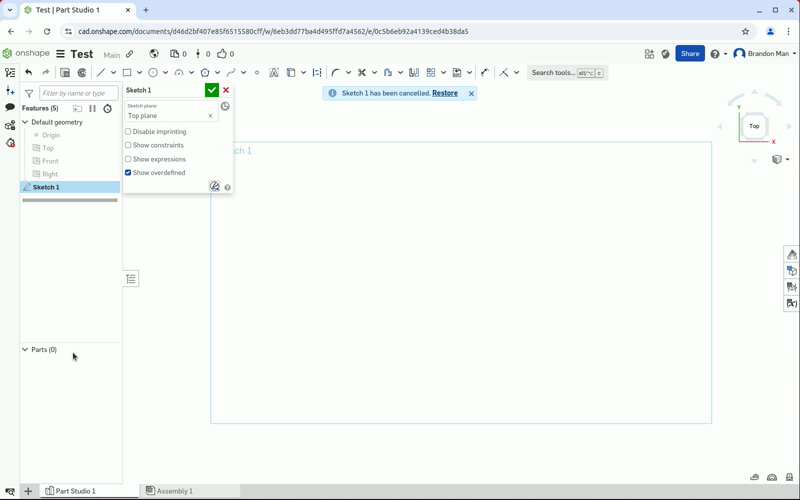
key(l)
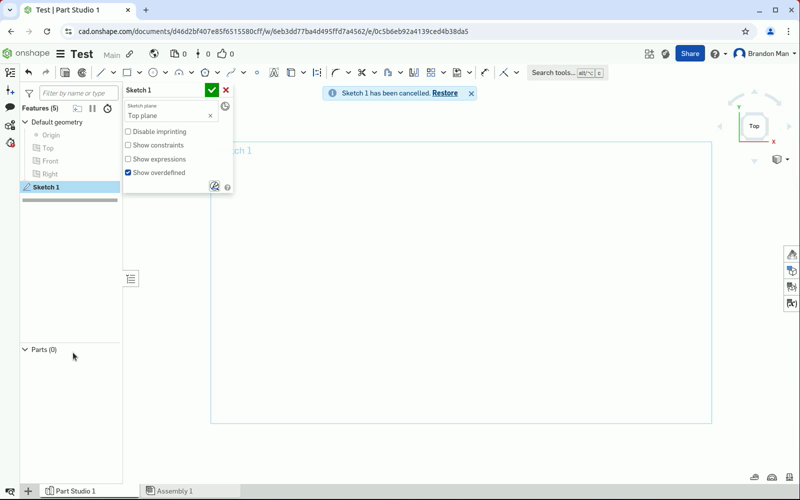
key_down(shift)
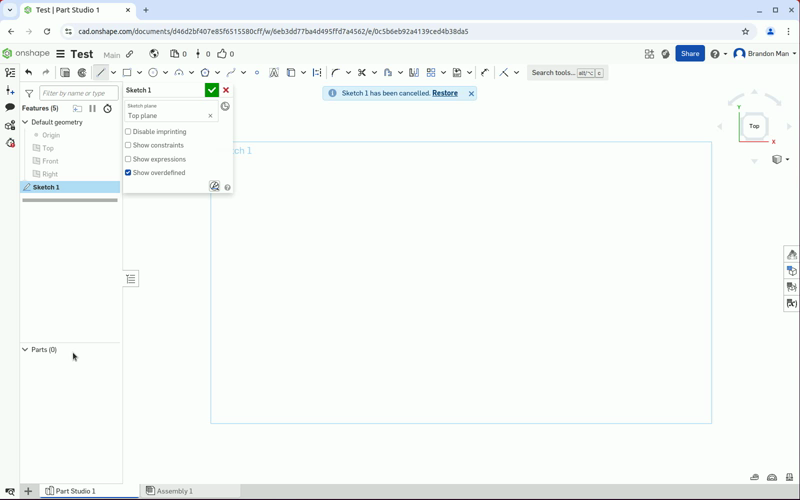
mouse_move(390, 245)
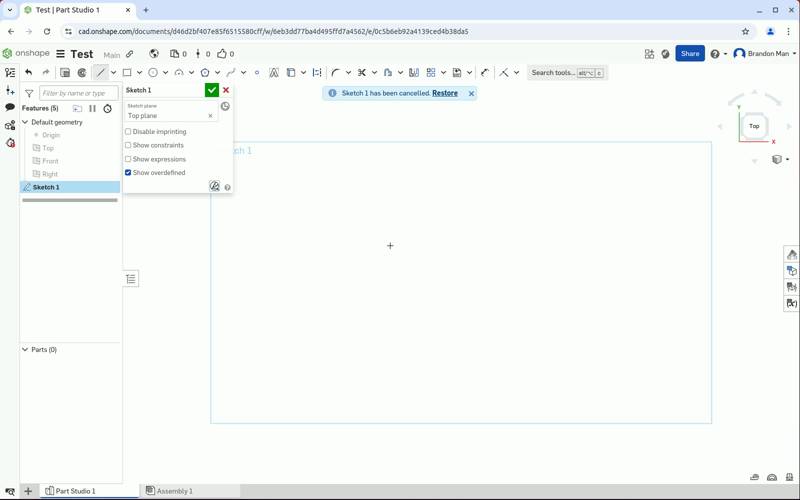
click(390, 245)
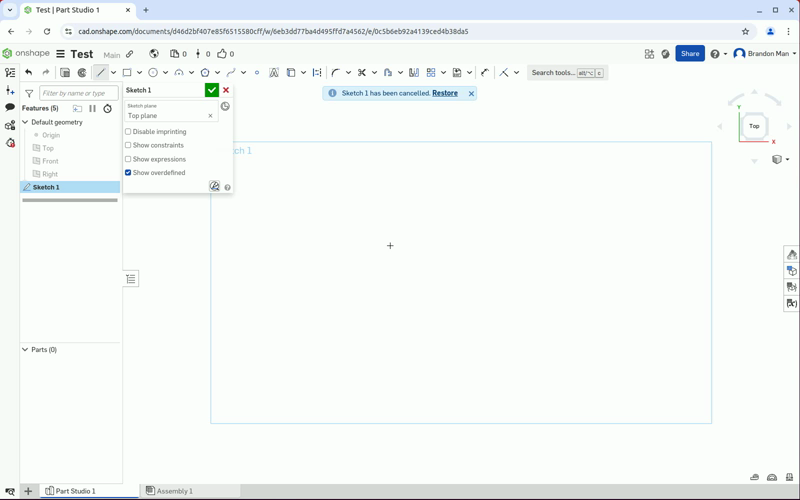
key_up(shift)
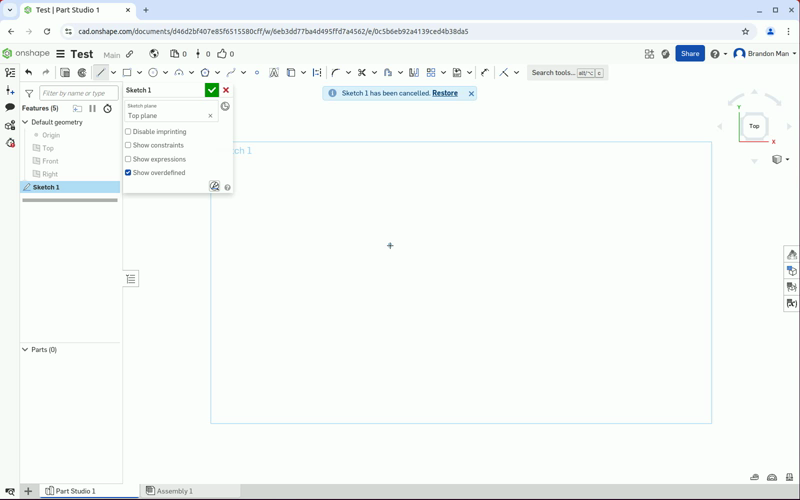
key_down(shift)
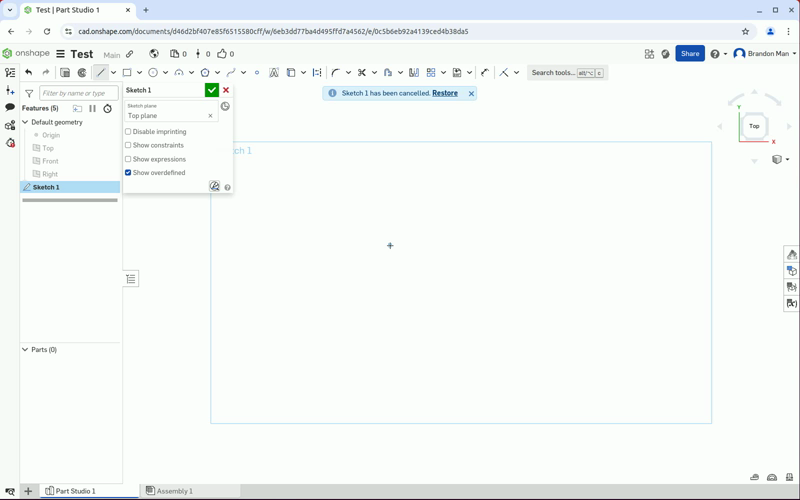
mouse_move(465, 245)
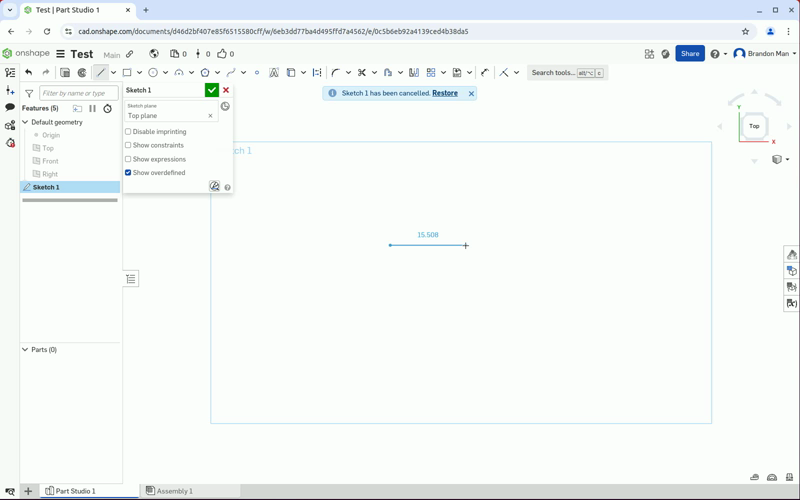
click(465, 245)
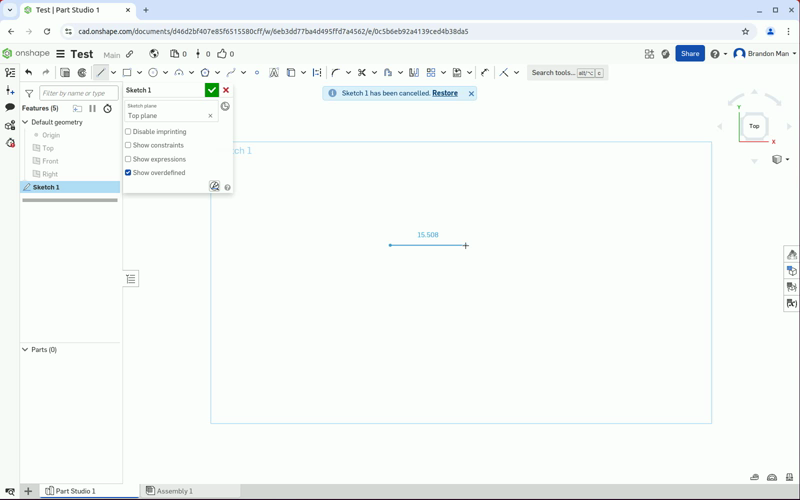
key_up(shift)
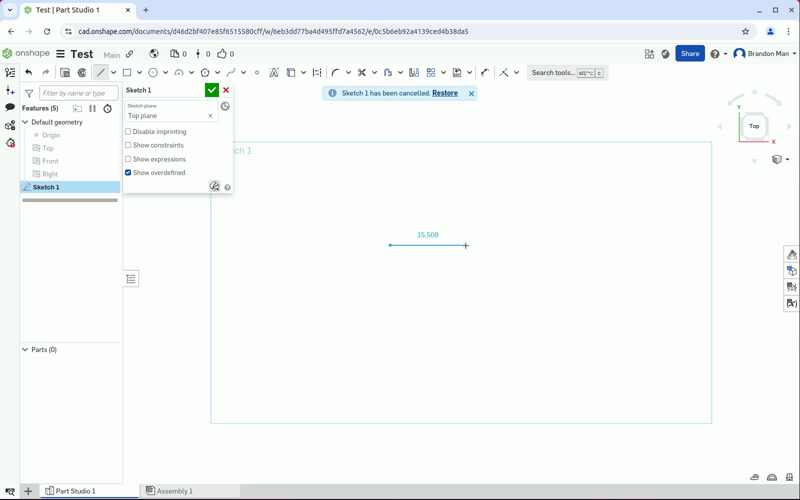
key_down(shift)
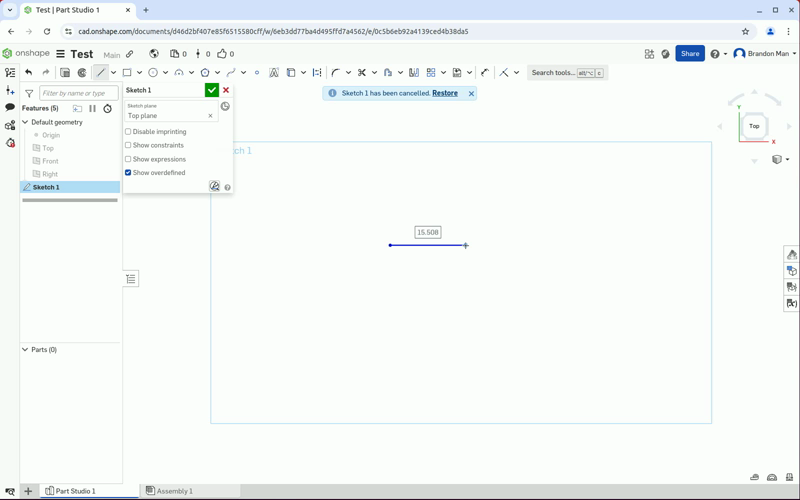
mouse_move(495, 245)
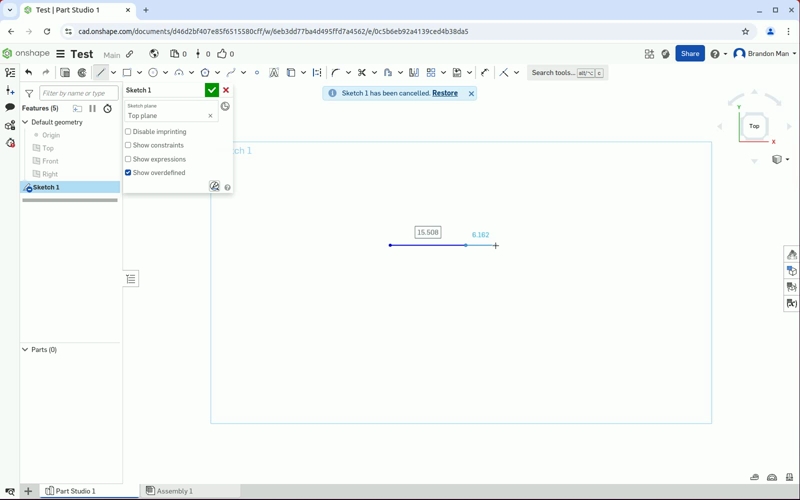
mouse_move(465, 219)
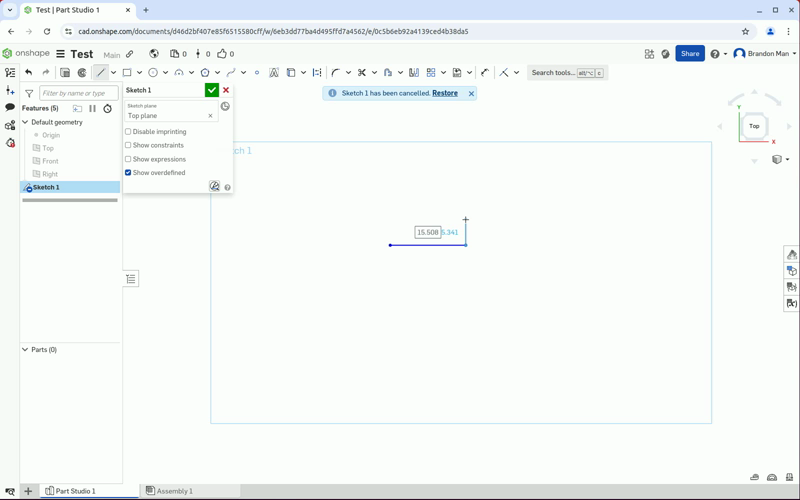
click(465, 219)
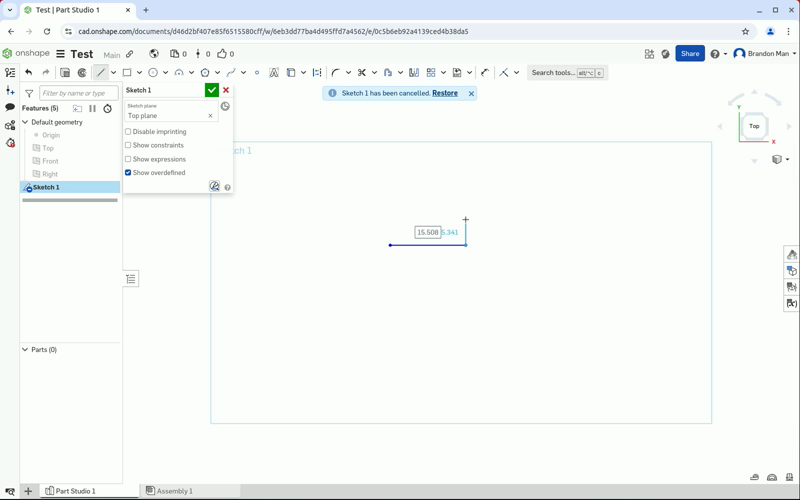
key_up(shift)
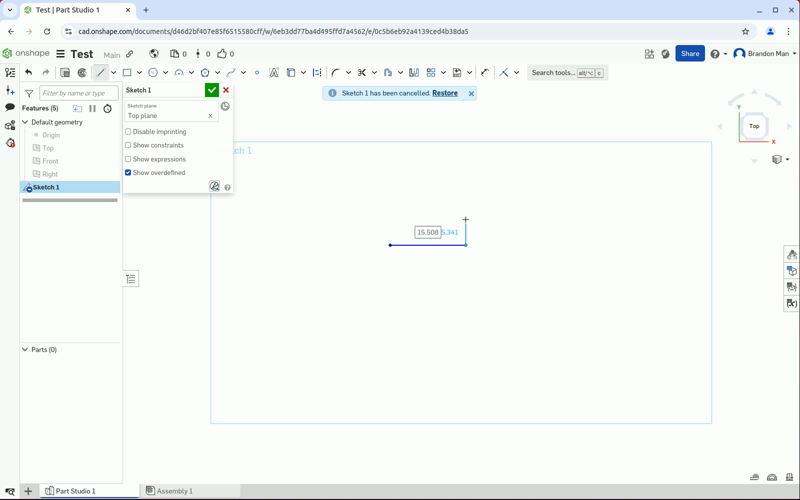
key_down(shift)
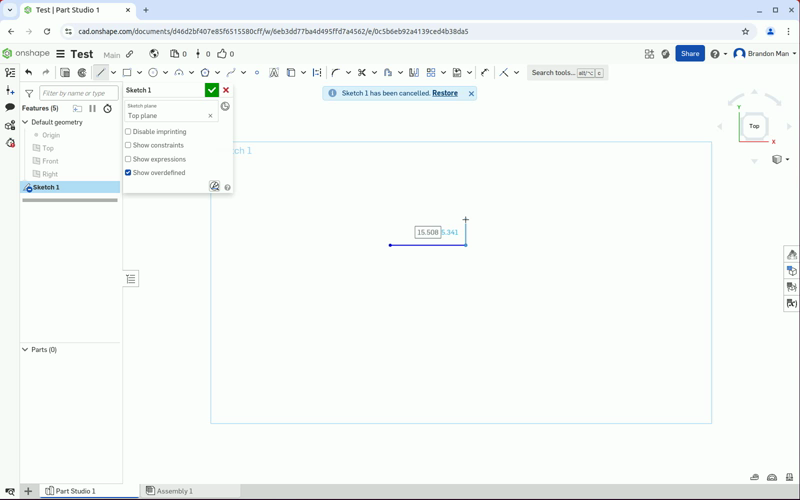
mouse_move(495, 219)
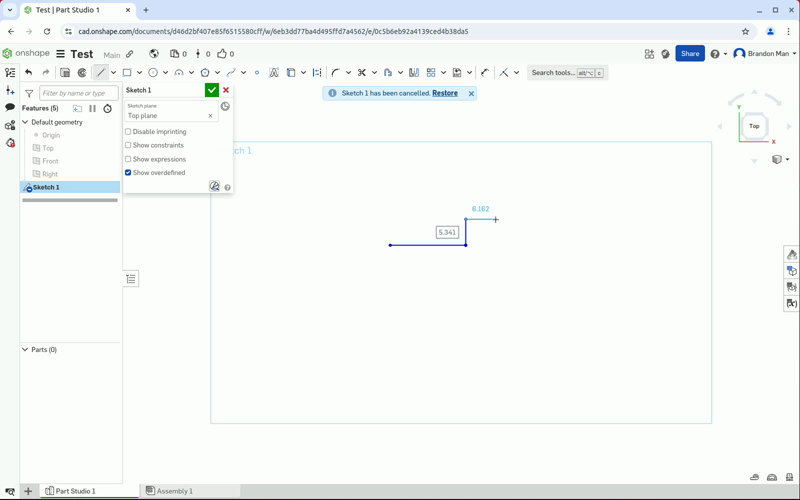
mouse_move(451, 219)
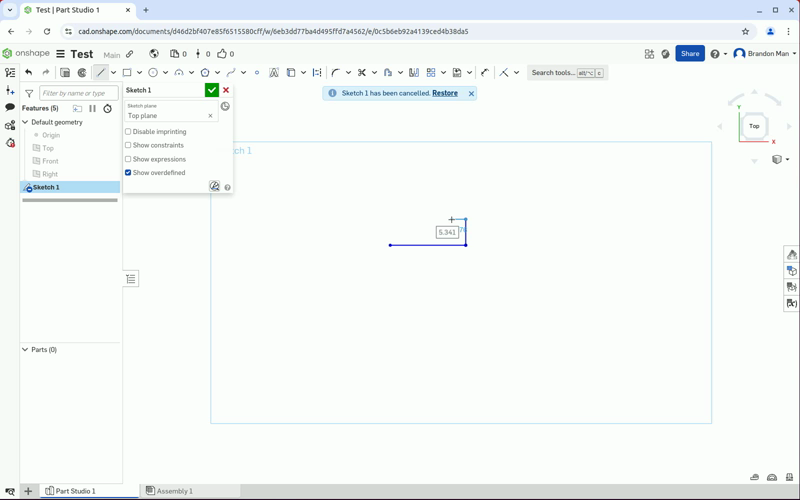
click(451, 219)
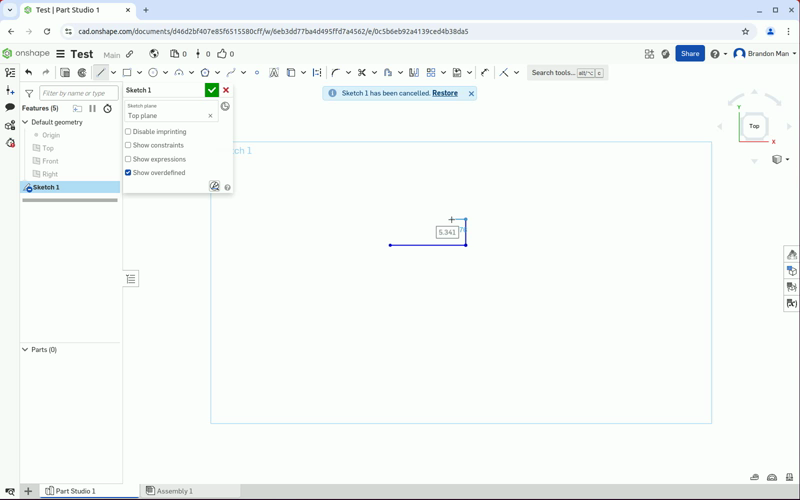
key_up(shift)
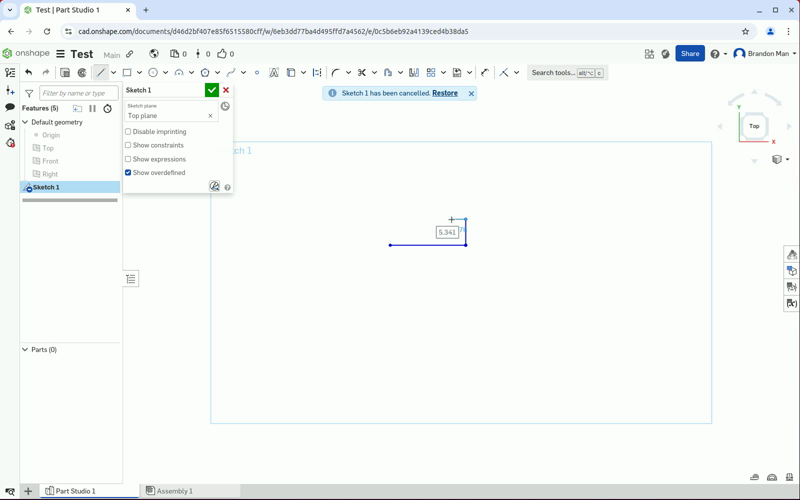
key_down(shift)
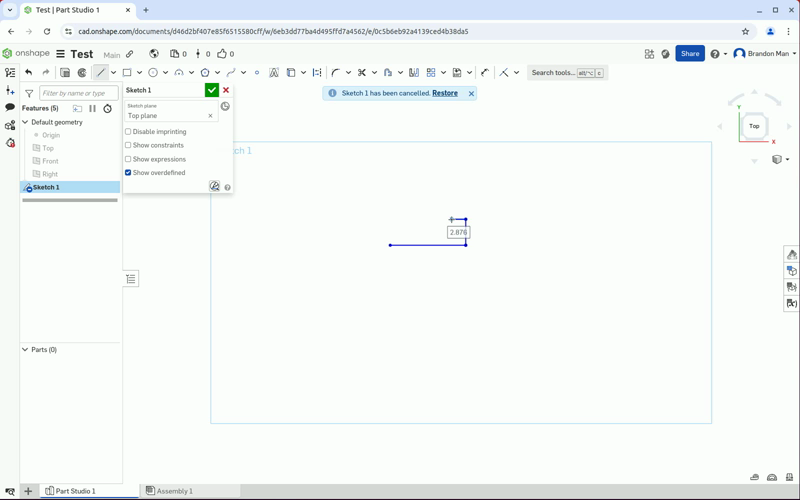
mouse_move(481, 219)
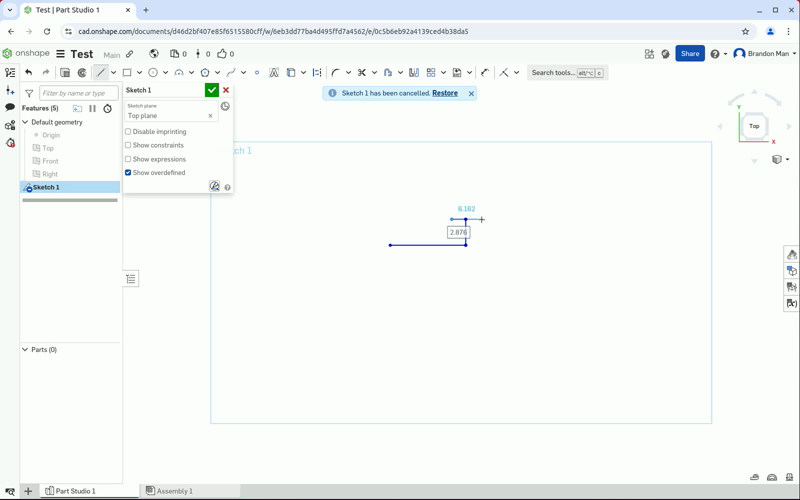
mouse_move(451, 196)
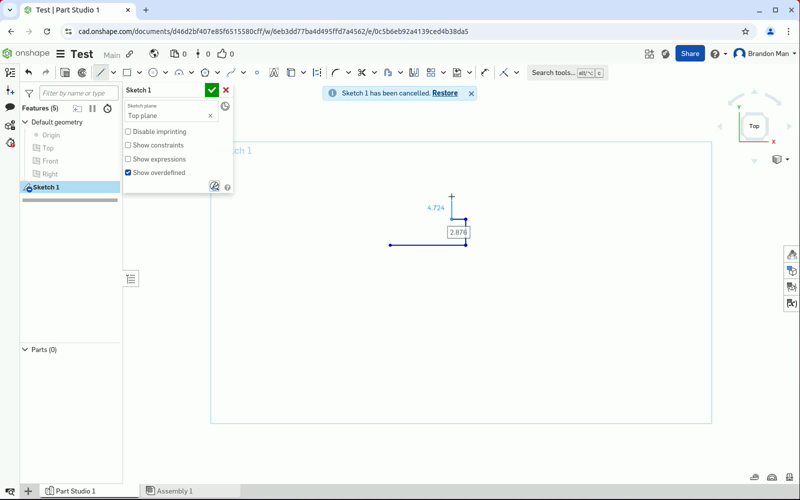
click(451, 196)
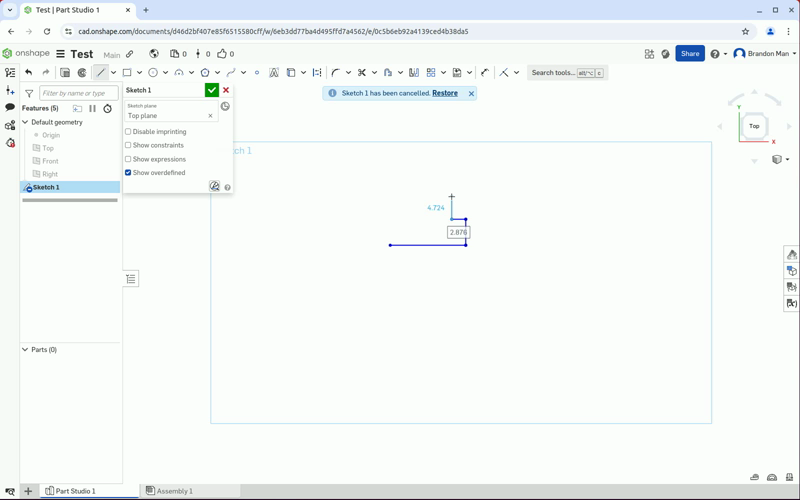
key_up(shift)
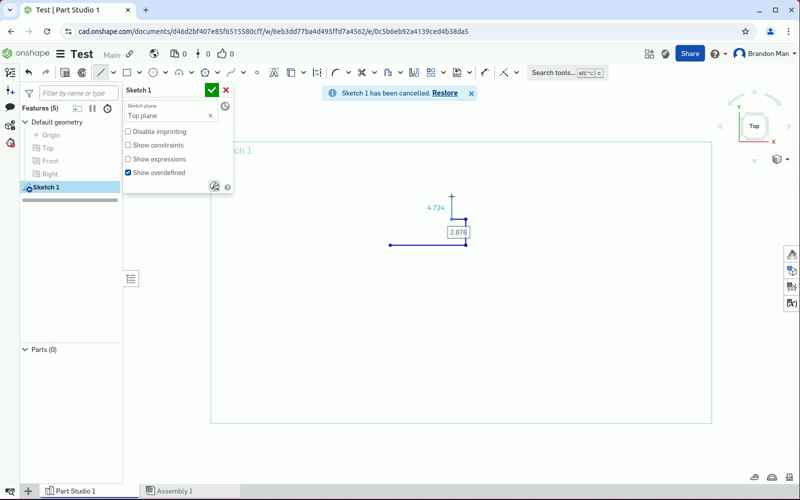
key_down(shift)
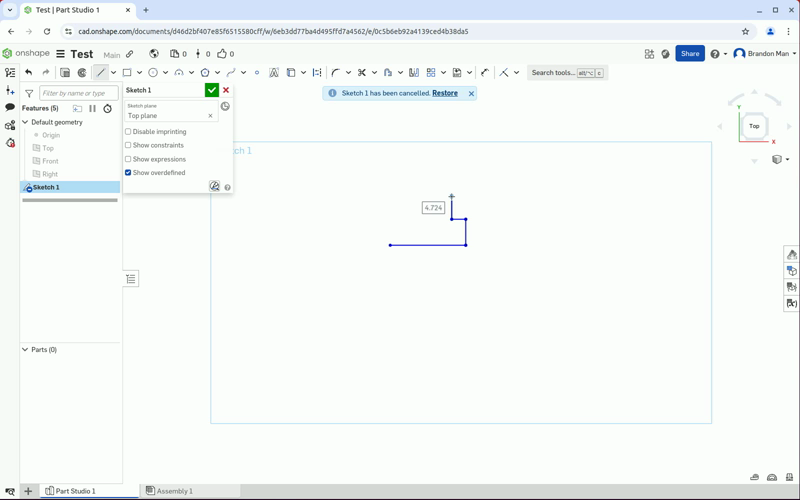
mouse_move(481, 196)
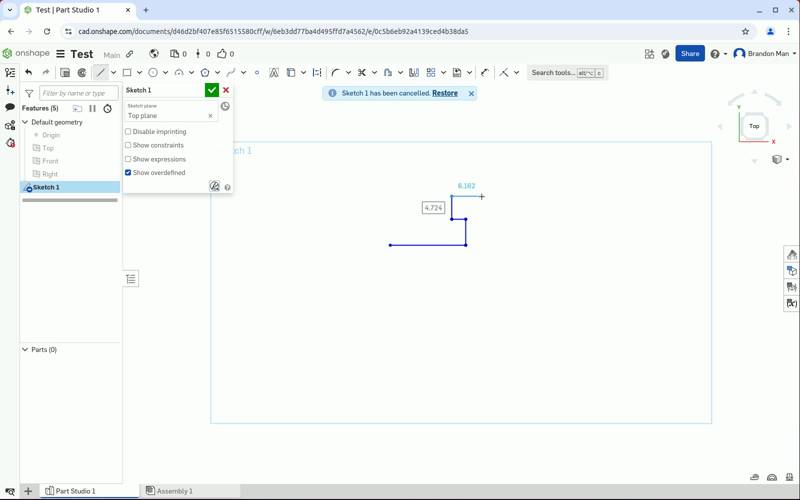
mouse_move(465, 196)
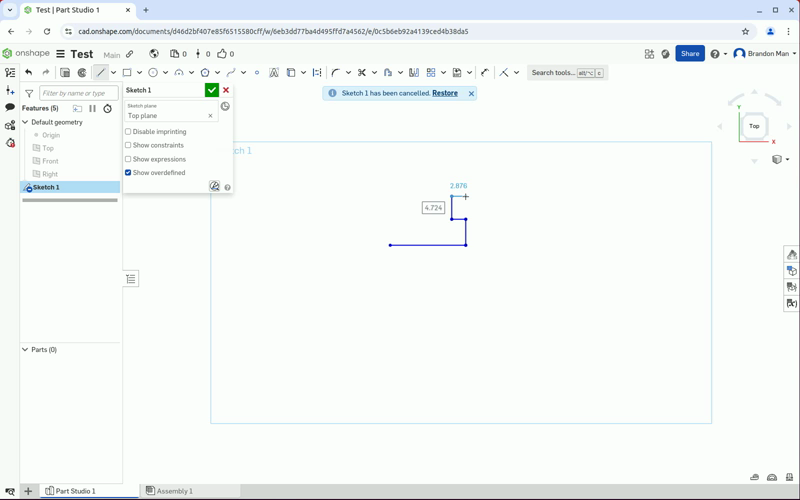
click(465, 196)
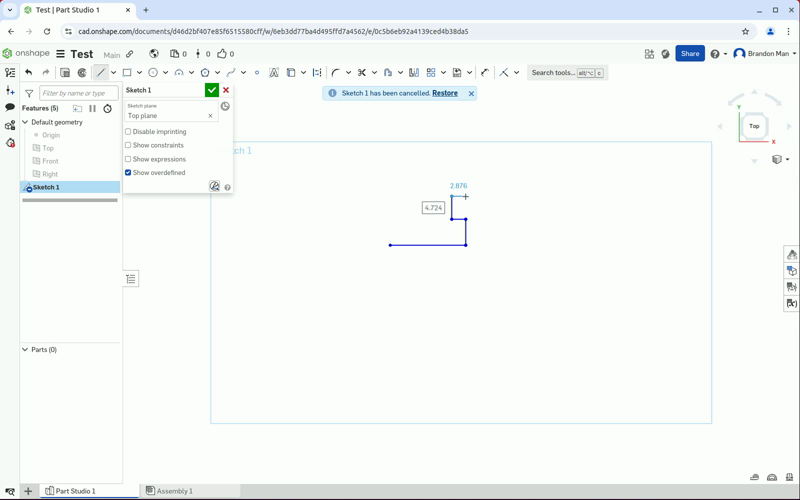
key_up(shift)
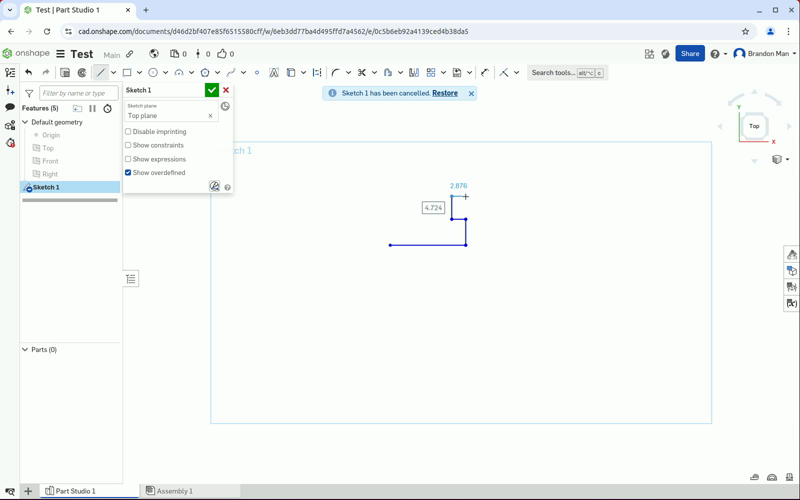
key_down(shift)
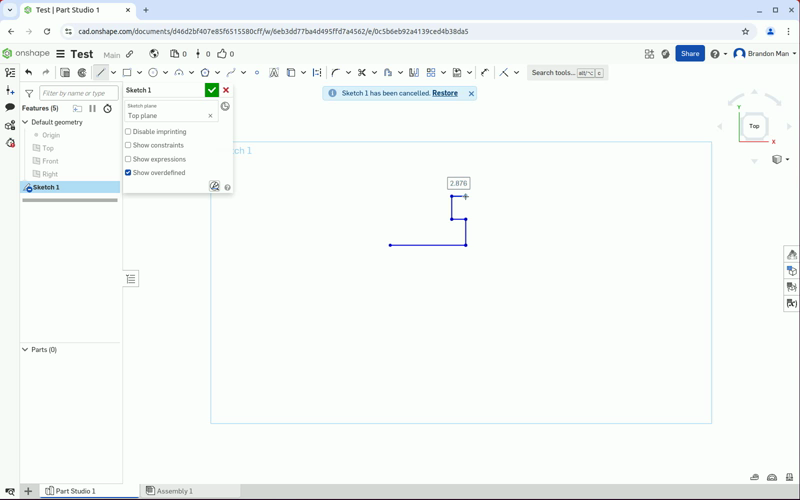
mouse_move(495, 196)
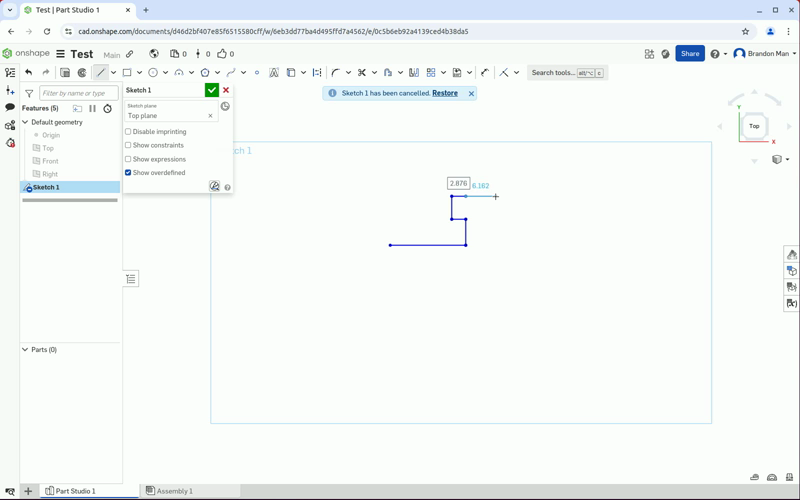
mouse_move(465, 170)
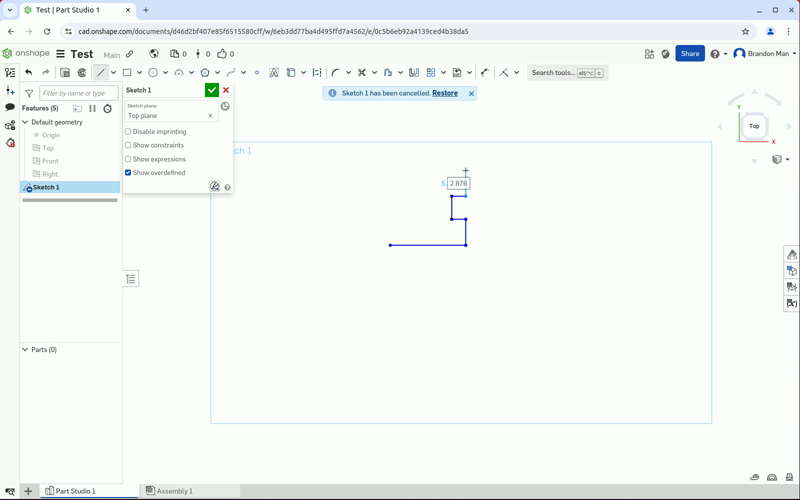
click(465, 170)
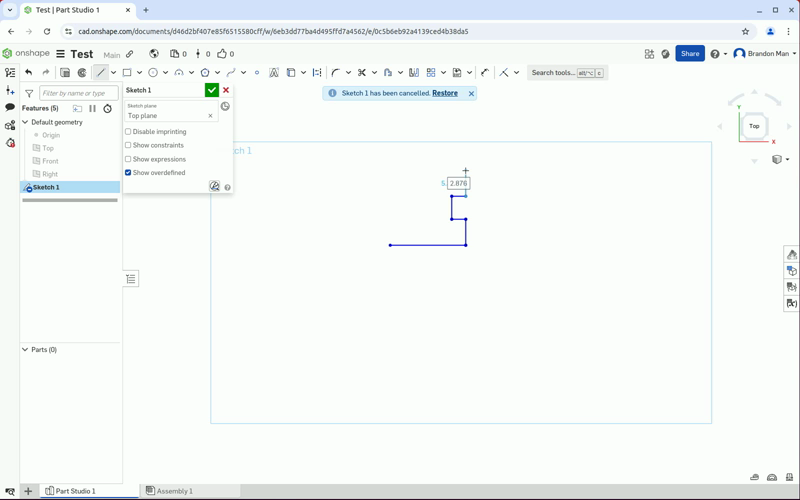
key_up(shift)
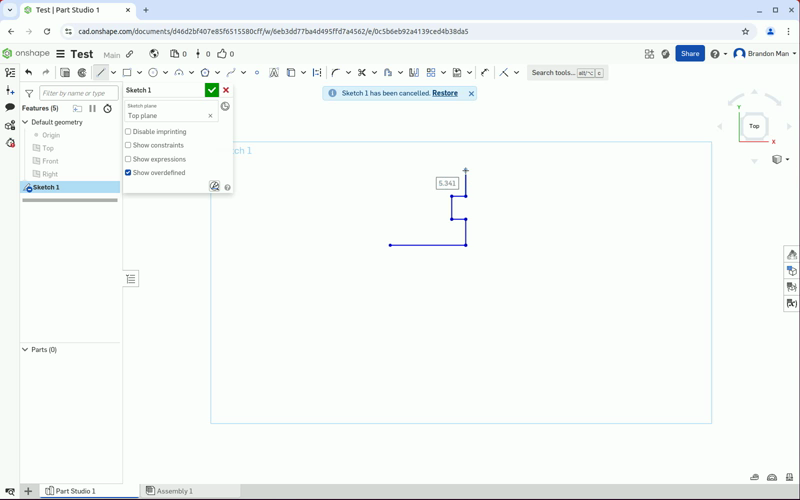
key_down(shift)
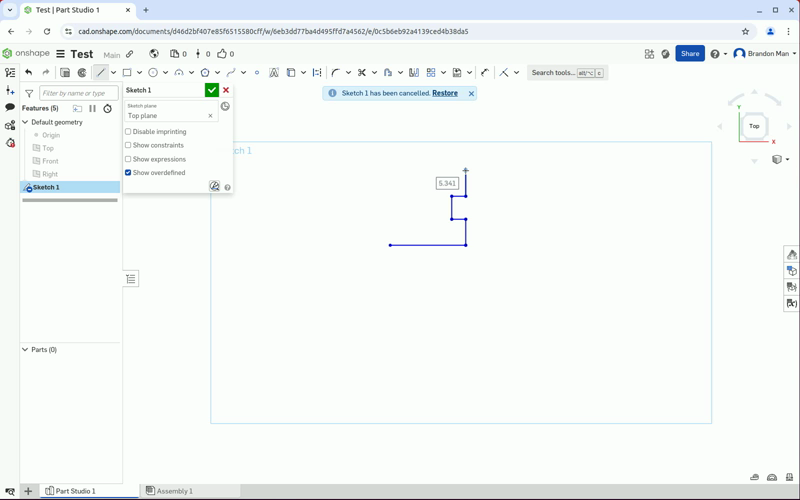
mouse_move(390, 170)
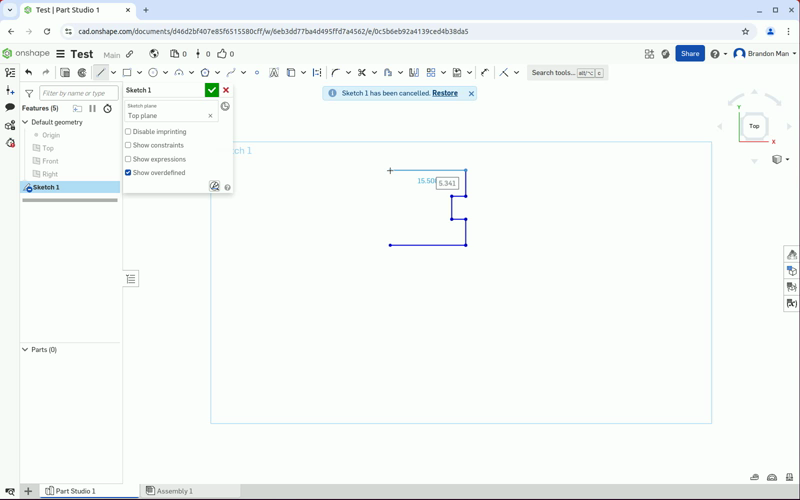
click(390, 170)
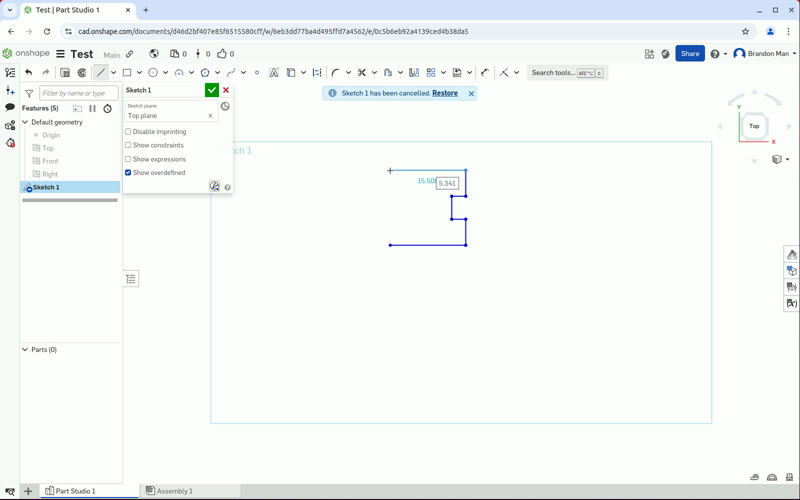
key_up(shift)
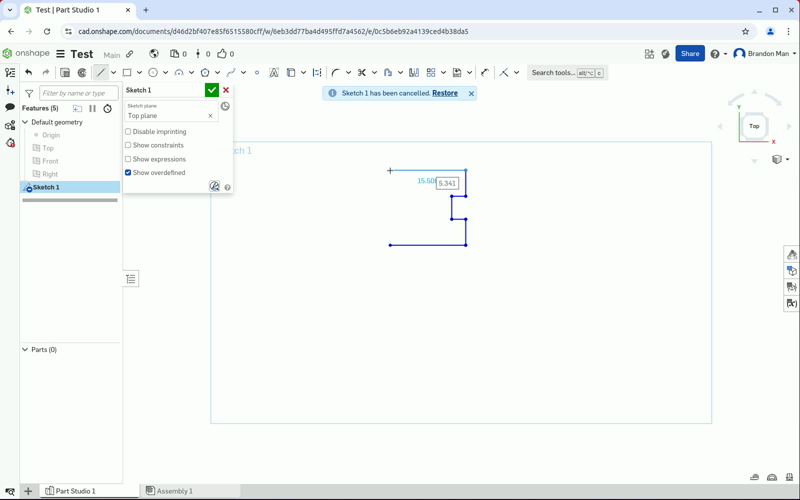
key_down(shift)
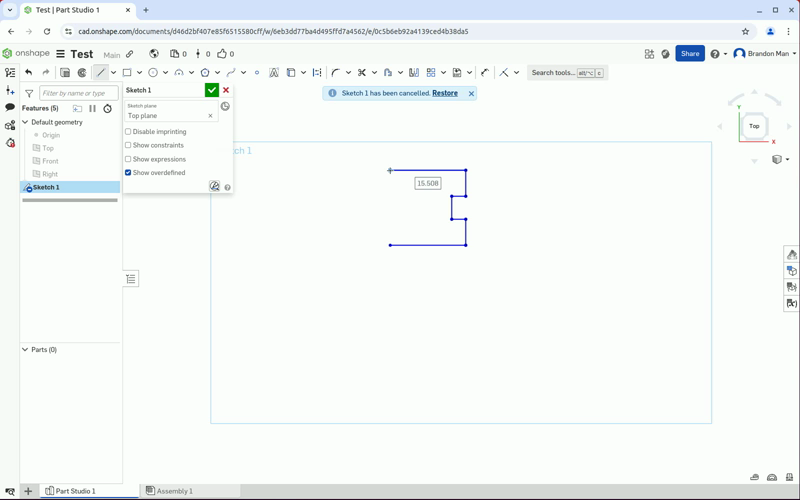
mouse_move(420, 170)
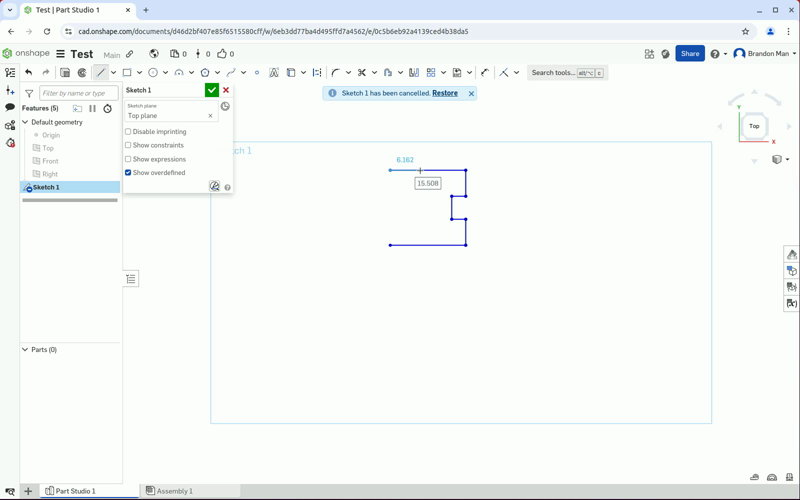
mouse_move(390, 196)
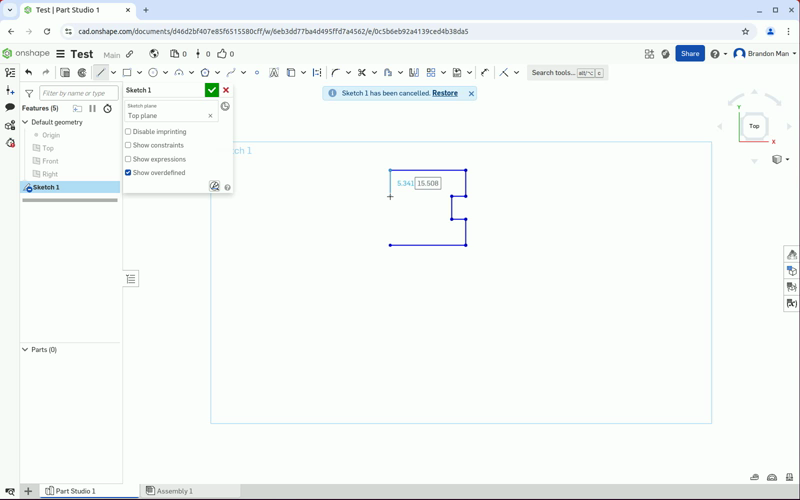
click(390, 196)
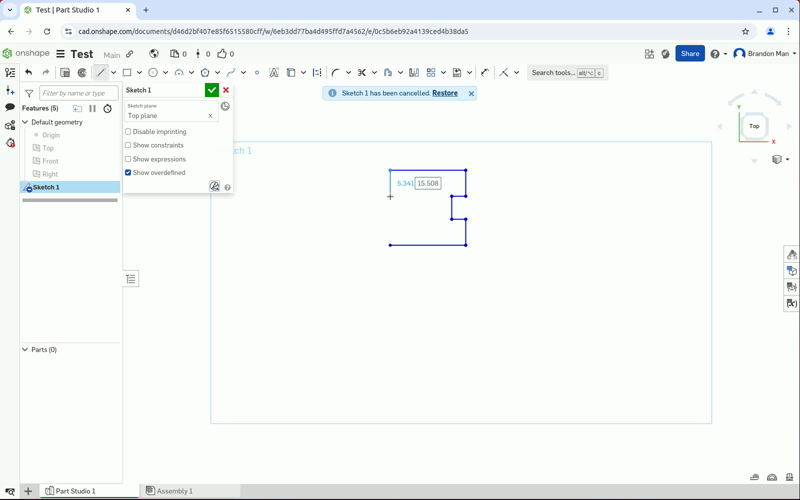
key_up(shift)
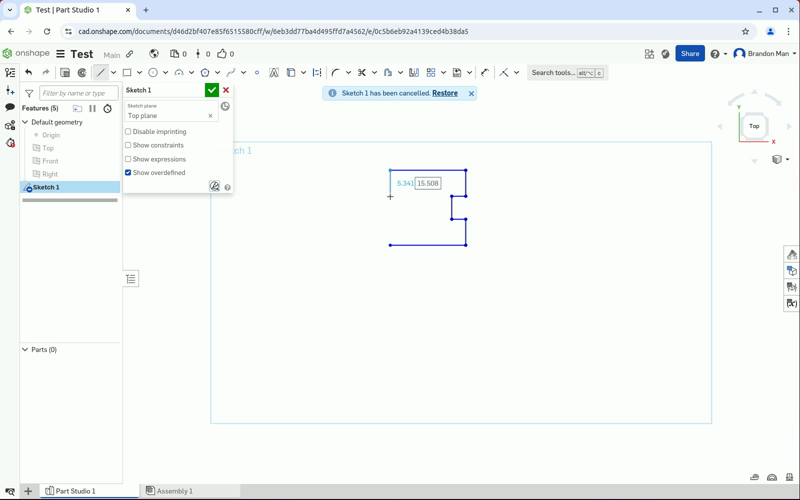
key_down(shift)
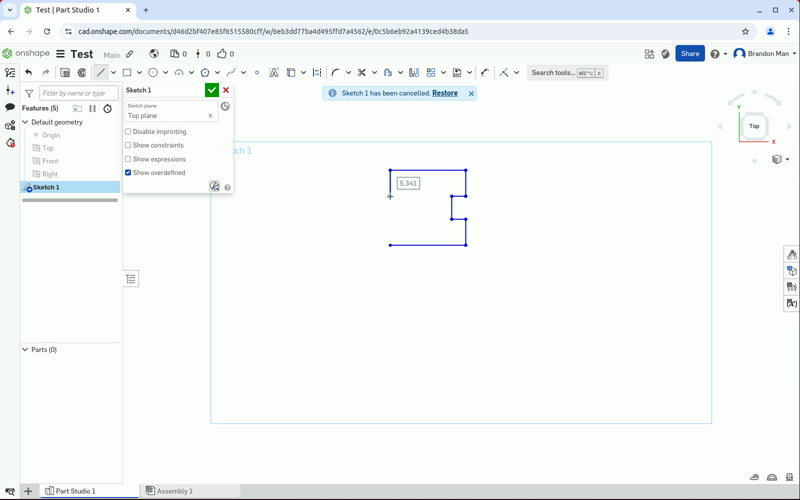
mouse_move(420, 196)
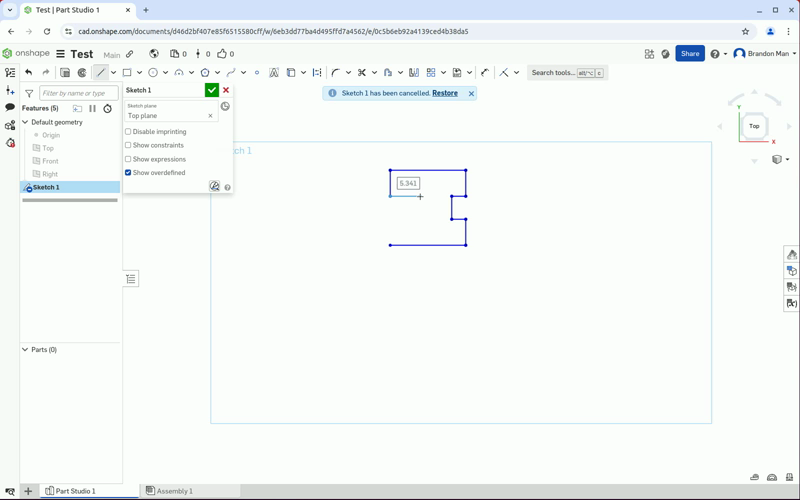
mouse_move(404, 196)
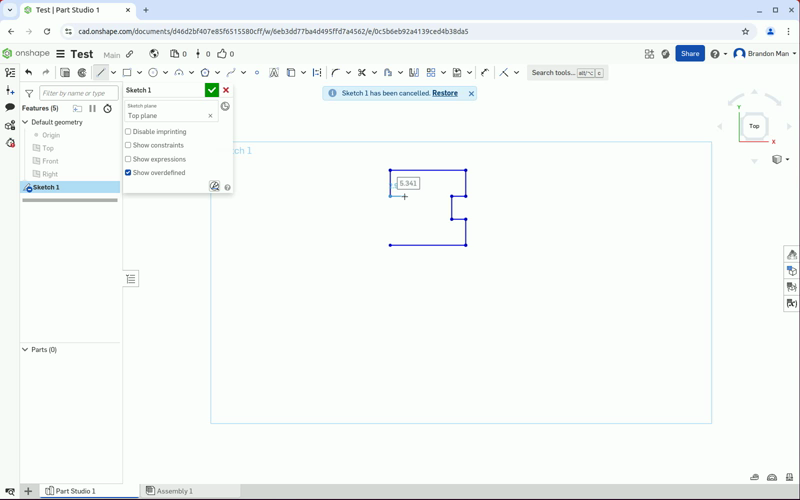
click(404, 196)
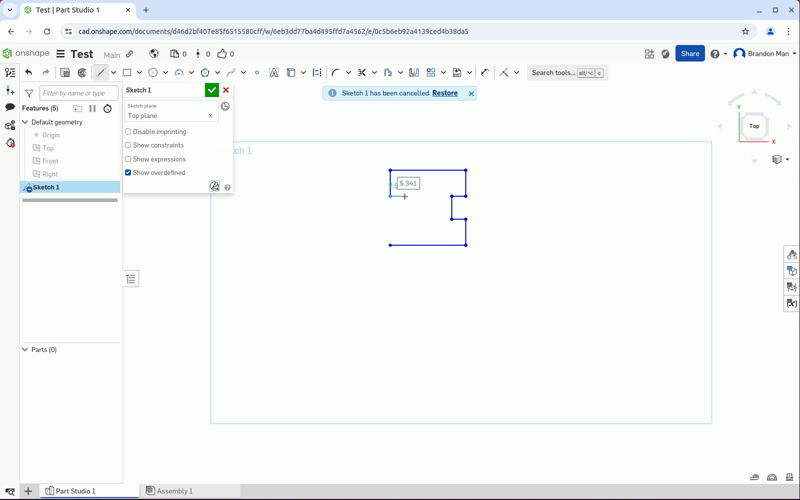
key_up(shift)
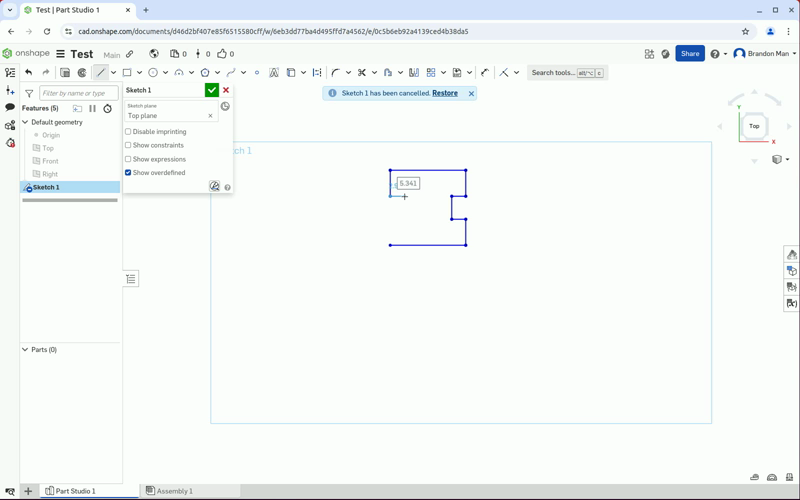
key_down(shift)
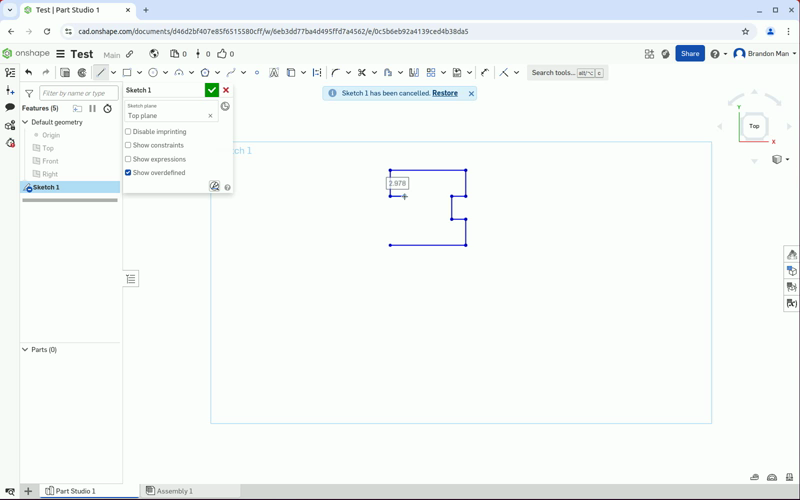
mouse_move(434, 196)
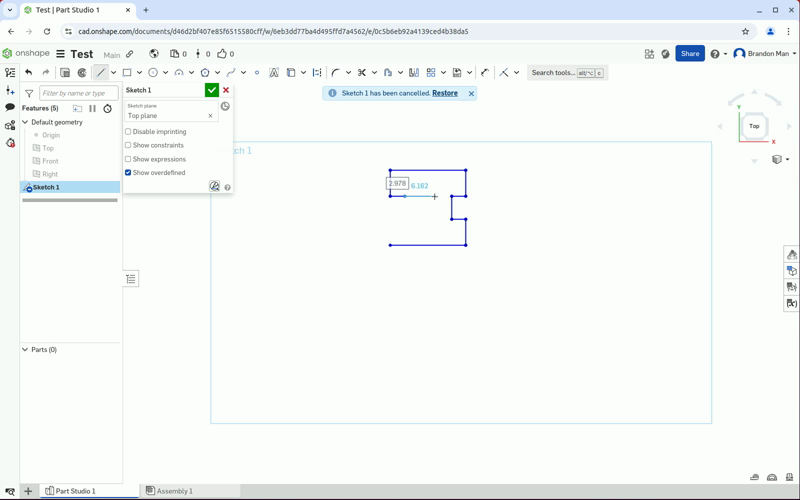
mouse_move(404, 219)
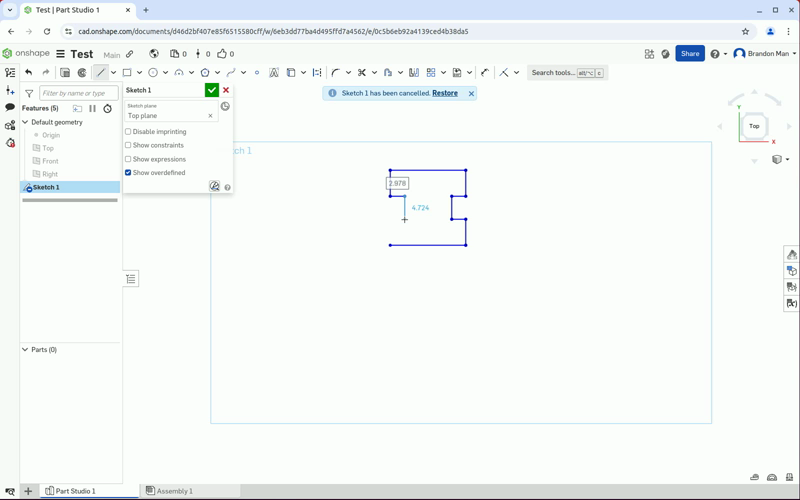
click(404, 219)
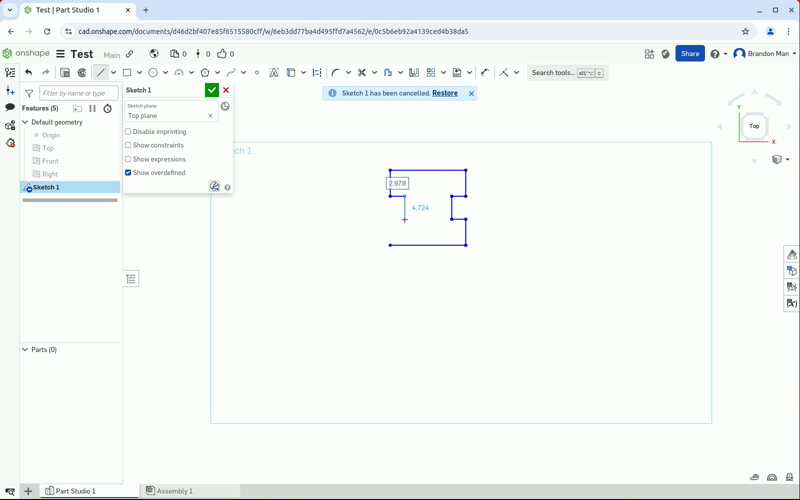
key_up(shift)
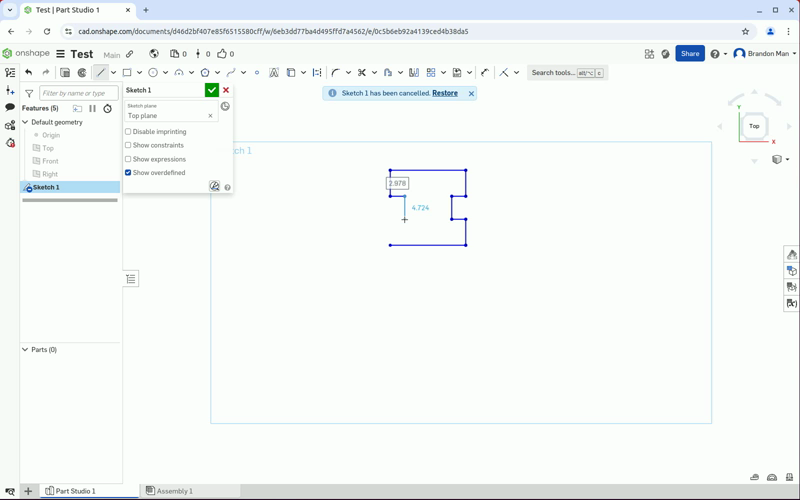
key_down(shift)
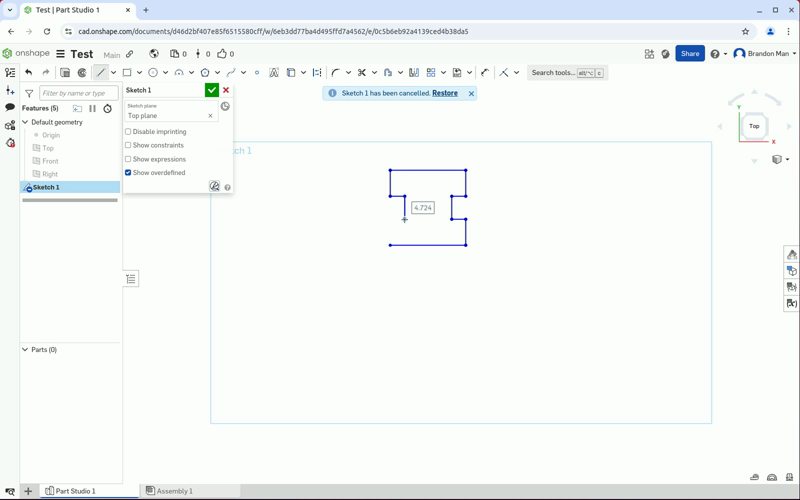
mouse_move(434, 219)
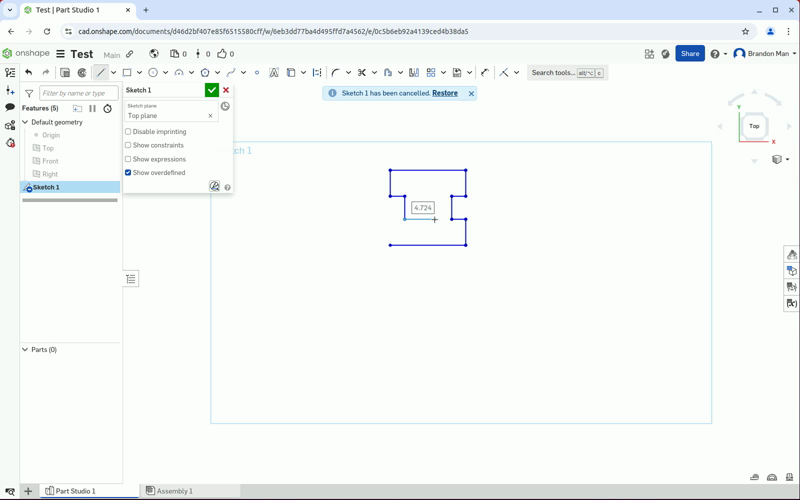
mouse_move(390, 219)
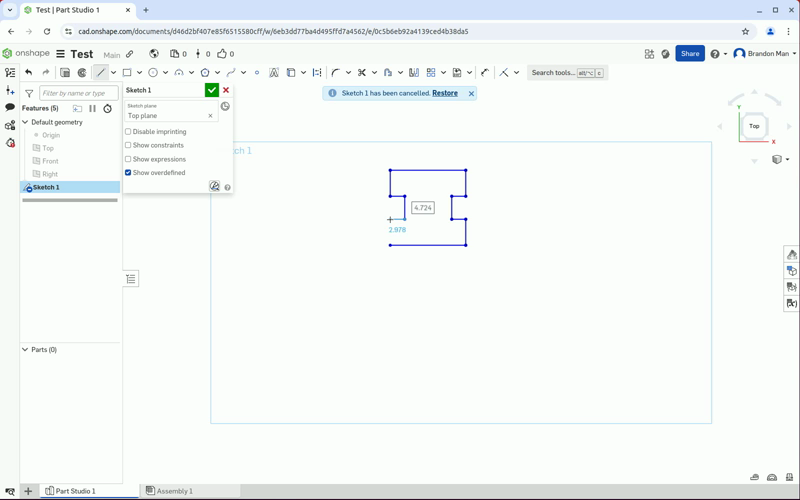
click(390, 219)
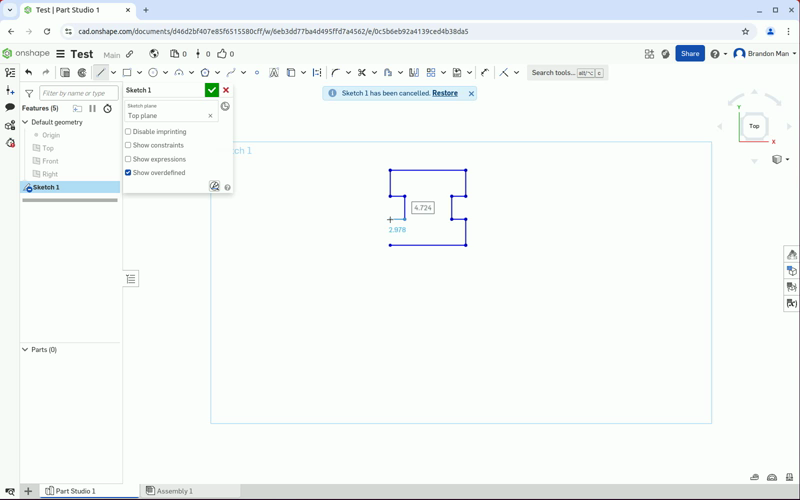
key_up(shift)
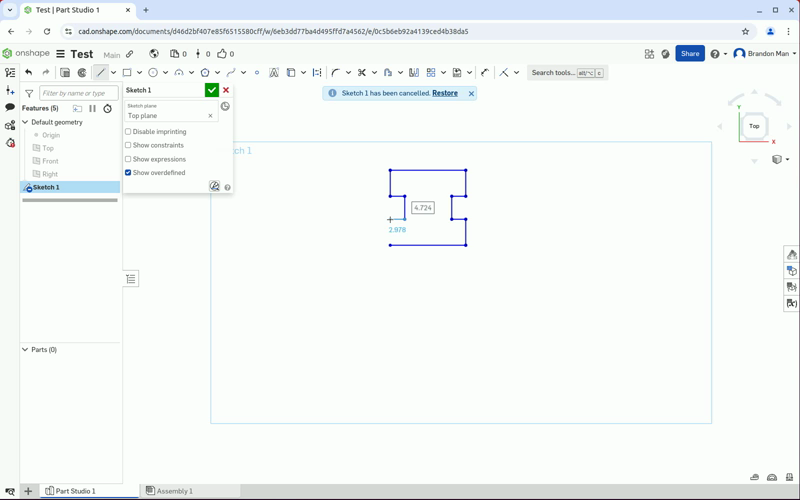
mouse_move(420, 219)
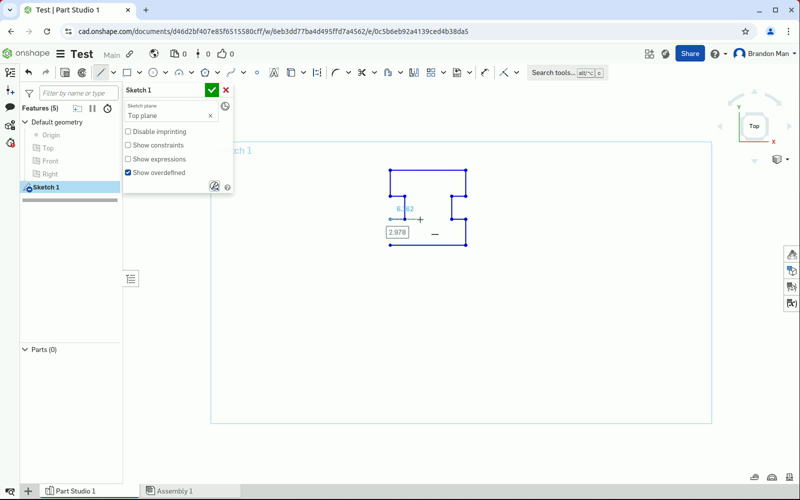
key_down(shift)
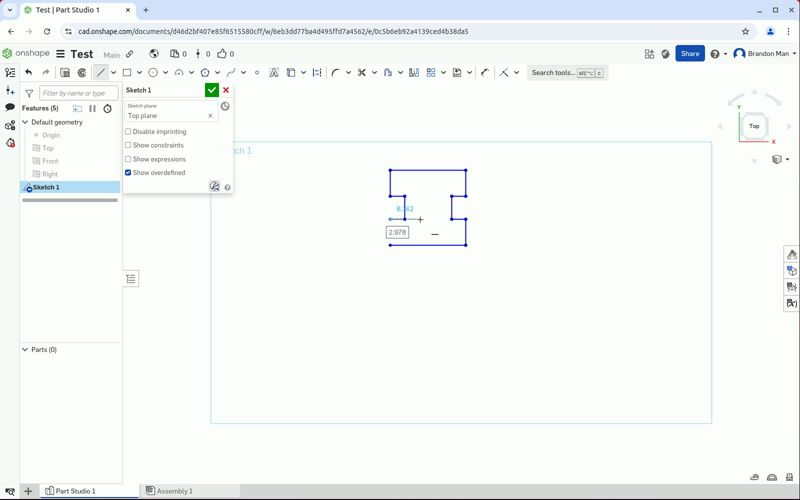
mouse_move(390, 245)
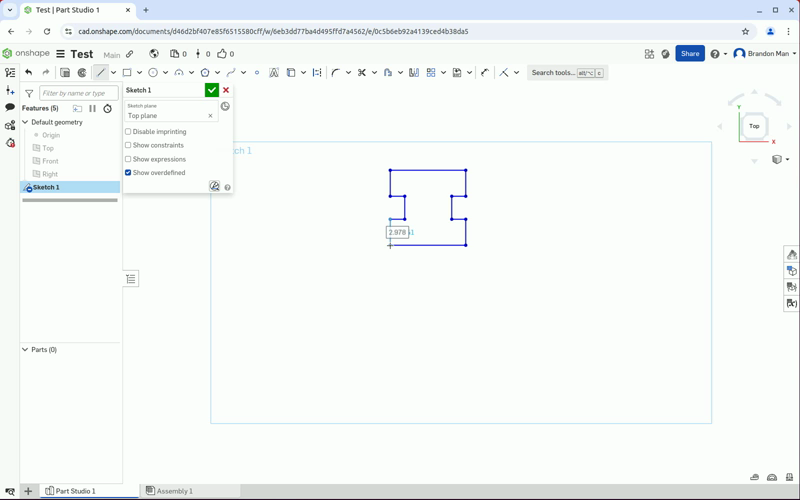
key_up(shift)
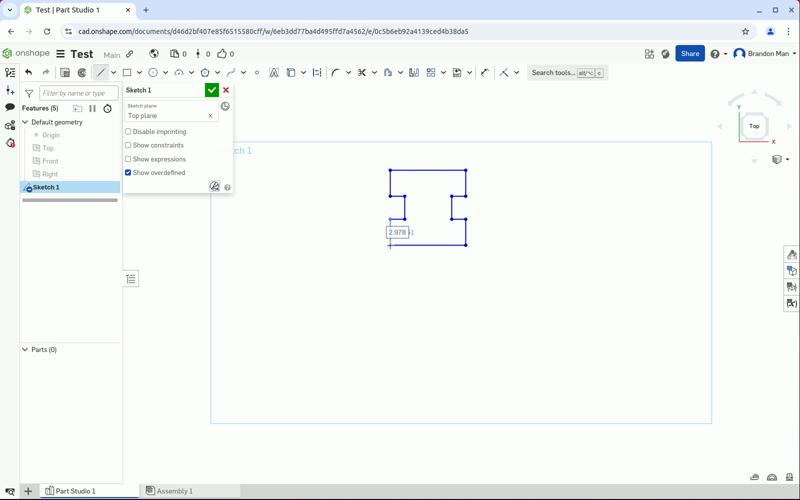
click(390, 245)
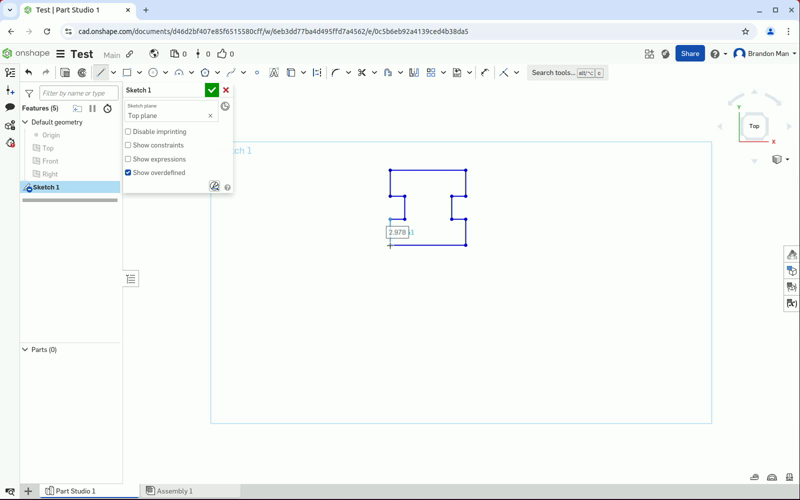
key(esc)
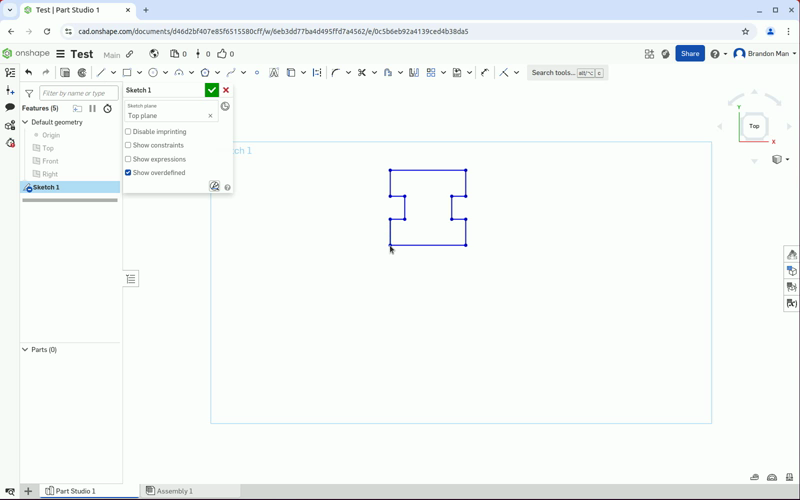
key(c)
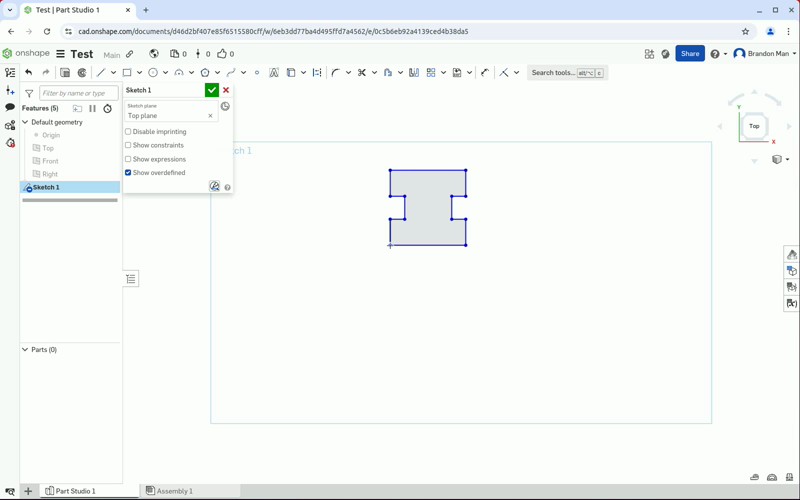
key_down(shift)
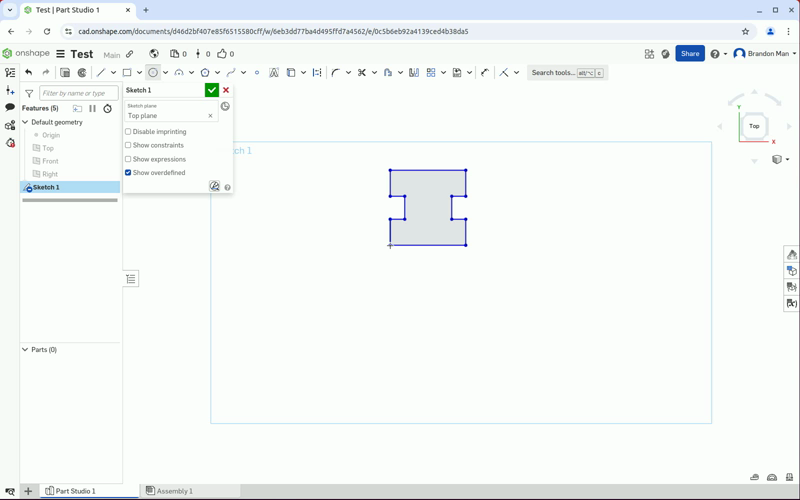
mouse_move(428, 207)
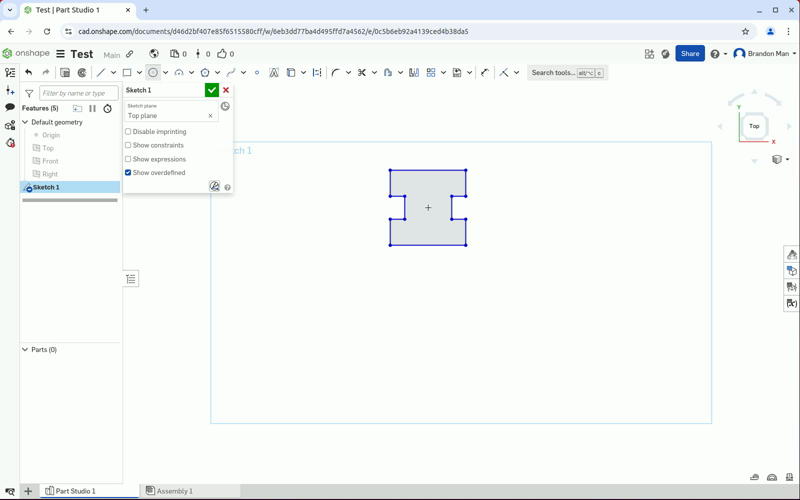
click(428, 207)
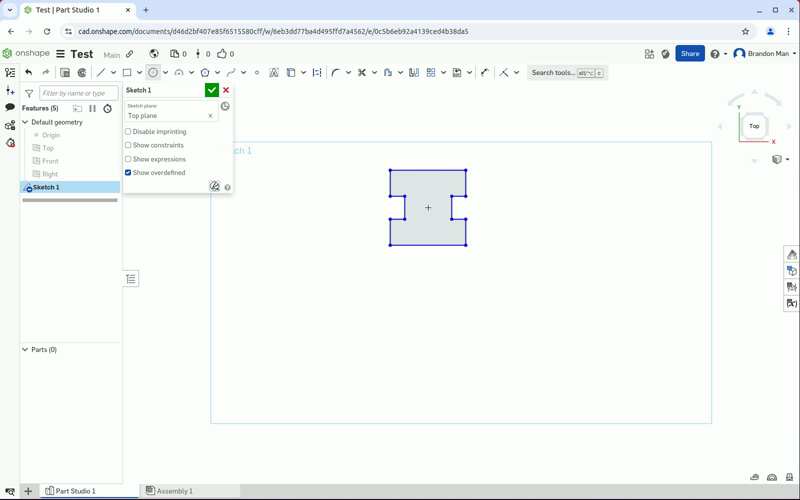
key_up(shift)
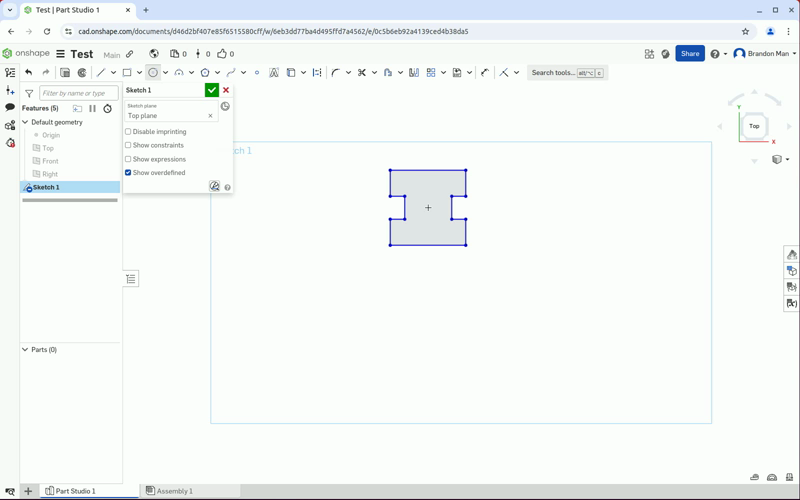
mouse_move(437, 207)
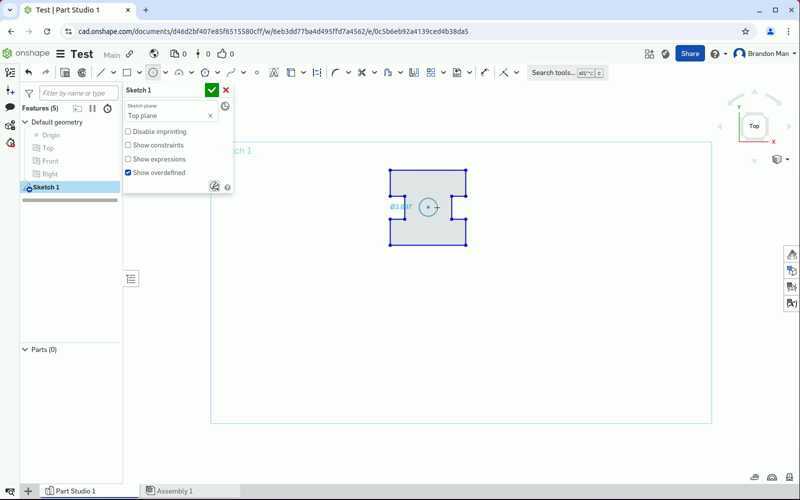
click(437, 207)
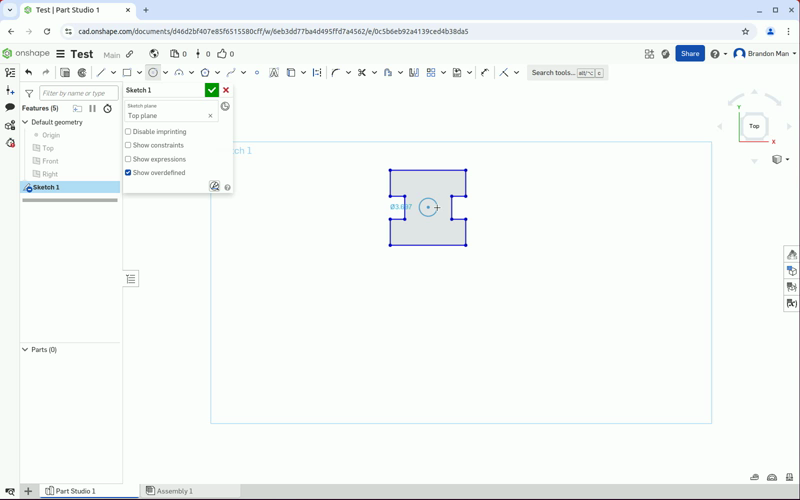
key(esc)
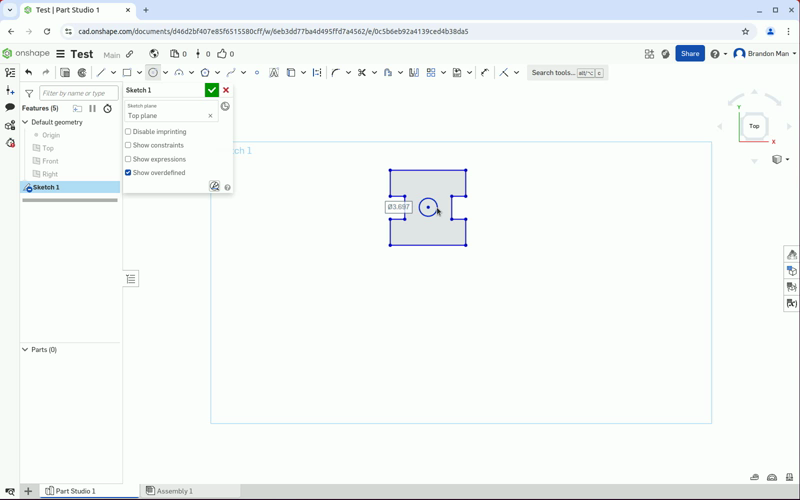
mouse_move(419, 218)
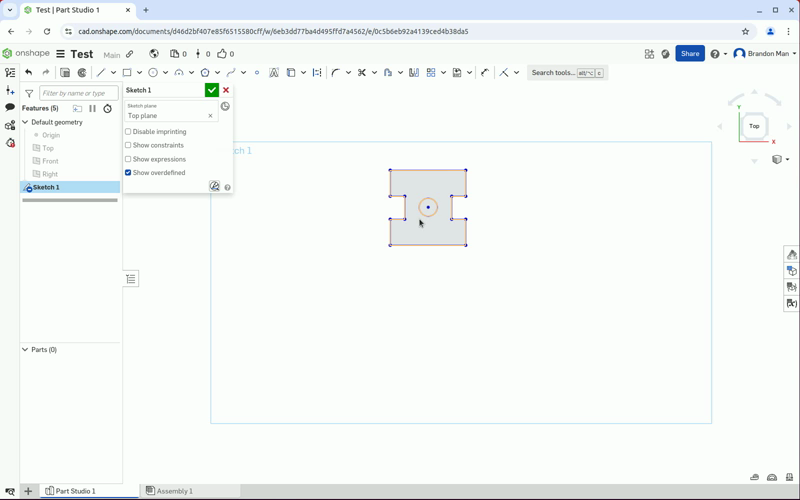
click(419, 218)
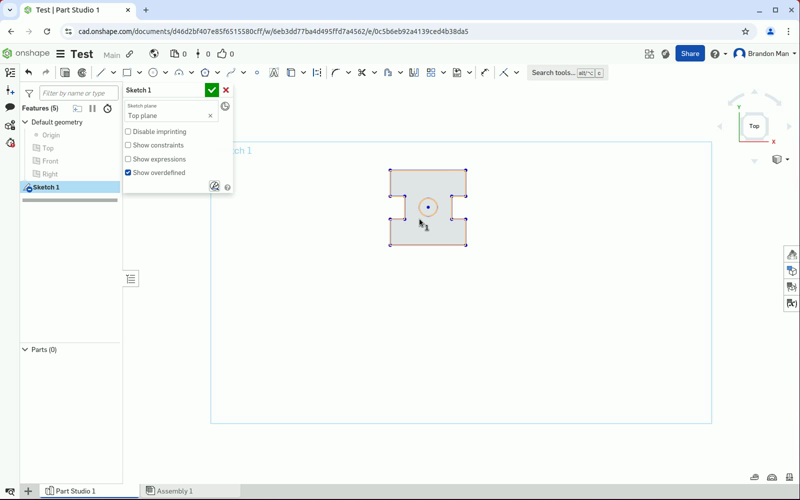
mouse_move(73, 352)
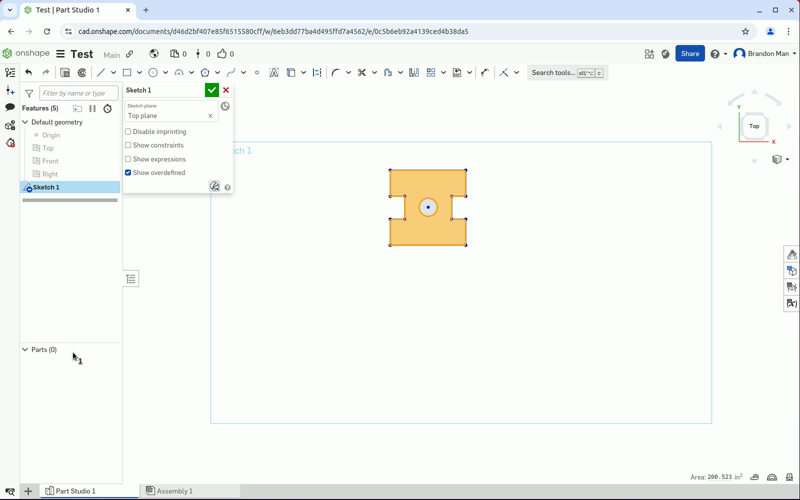
key(shift+y)
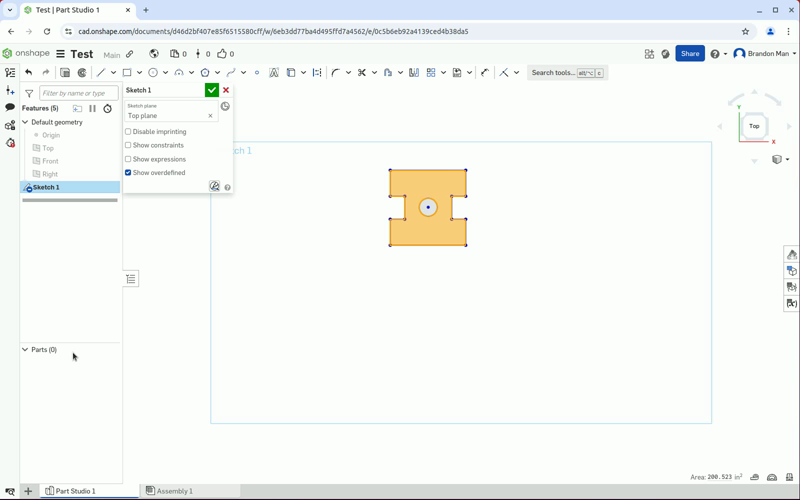
key(shift+e)
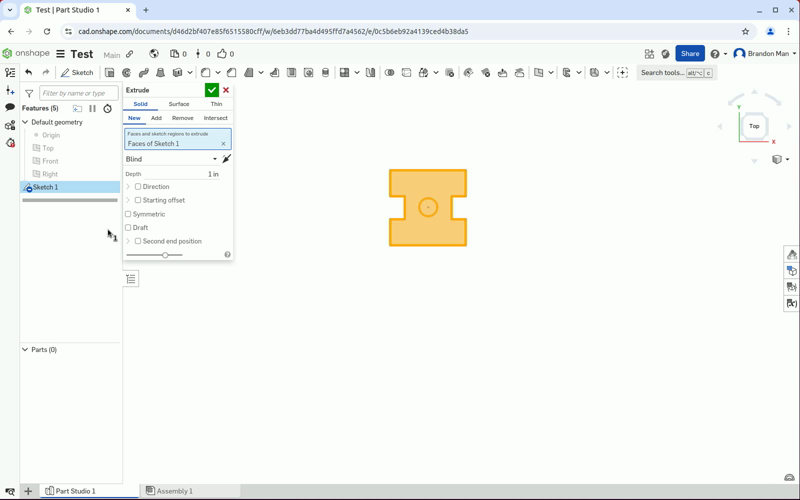
mouse_move(143, 106)
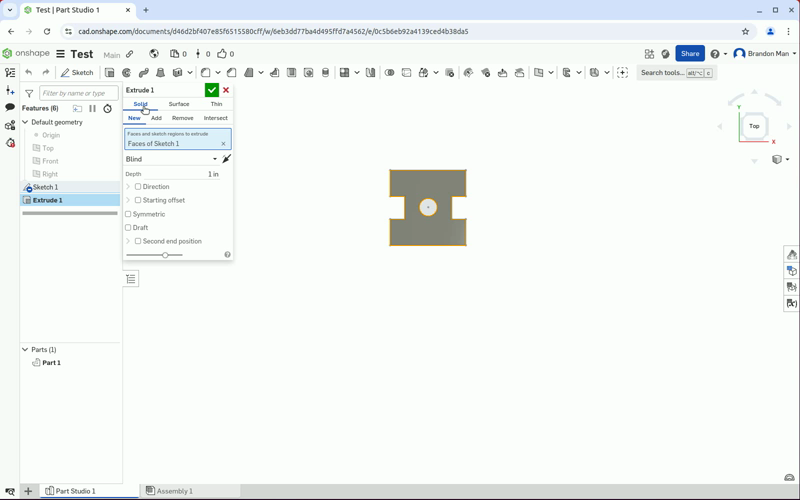
click(143, 106)
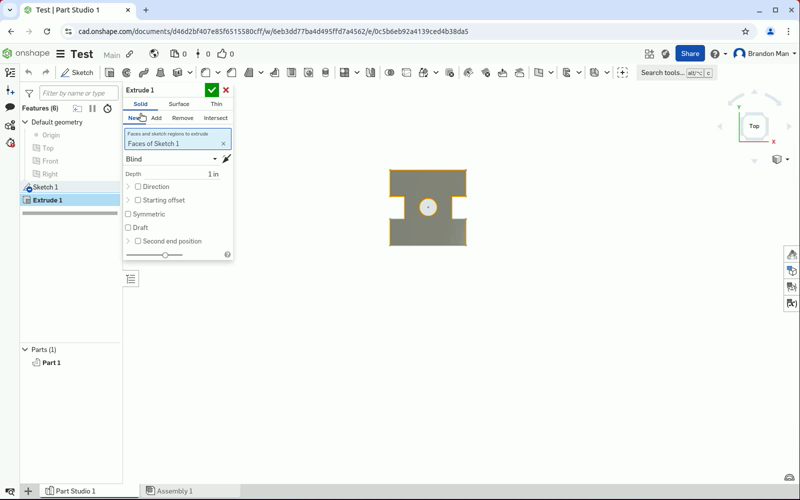
mouse_move(137, 120)
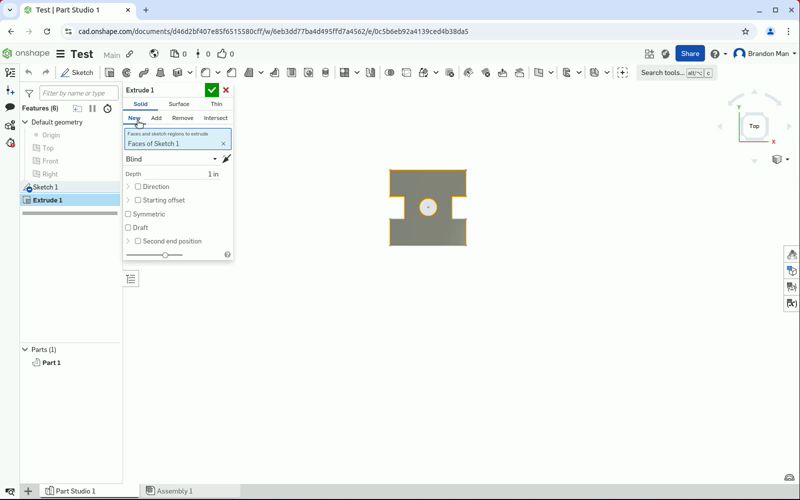
click(137, 120)
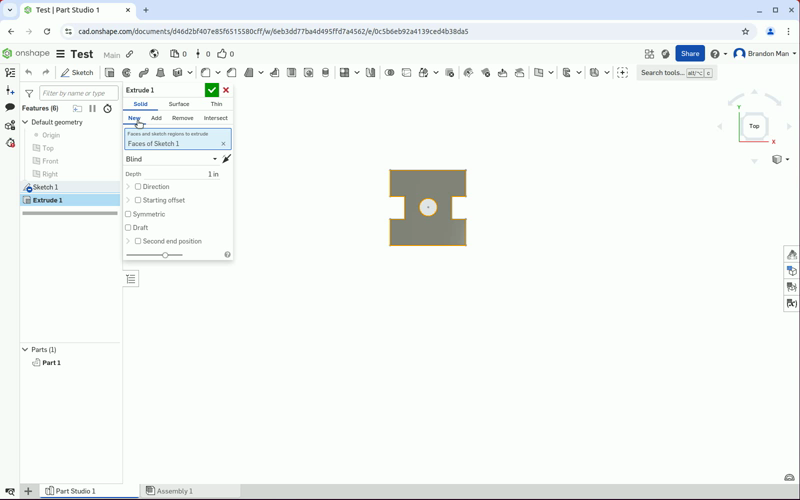
key(tab, 4)
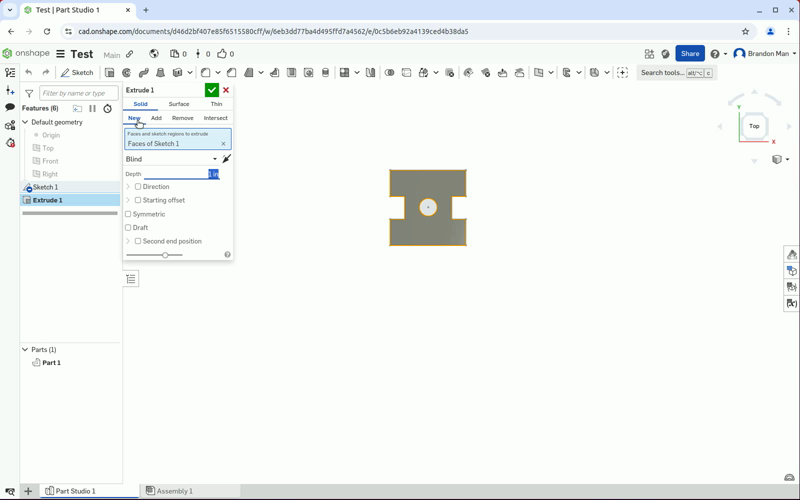
text(3.851)
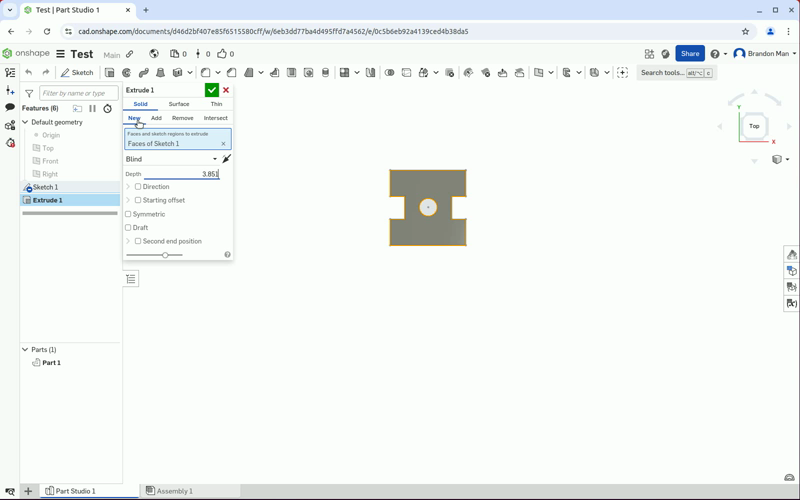
key(enter)
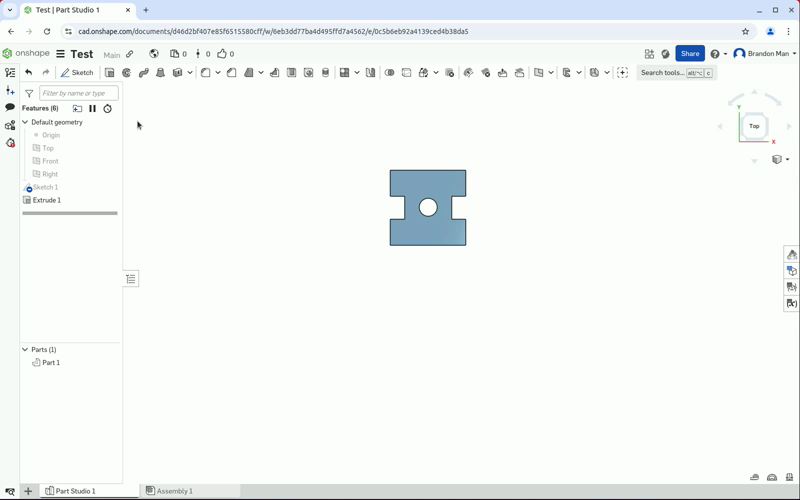
key(shift+h)
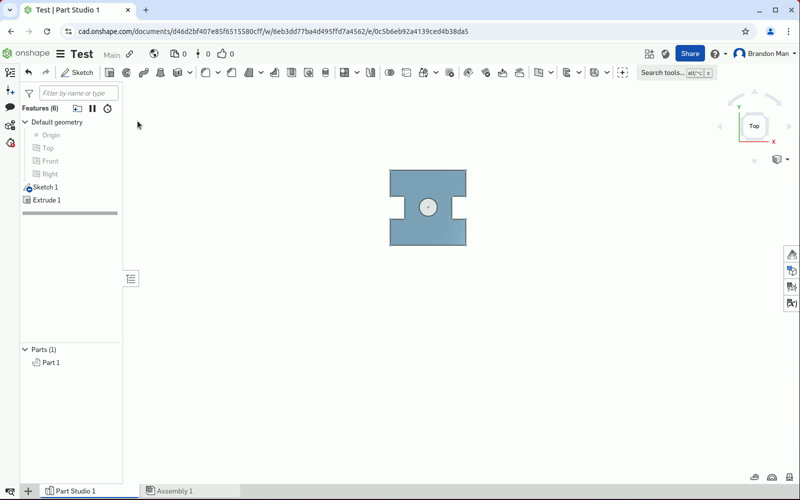
key(shift+h)
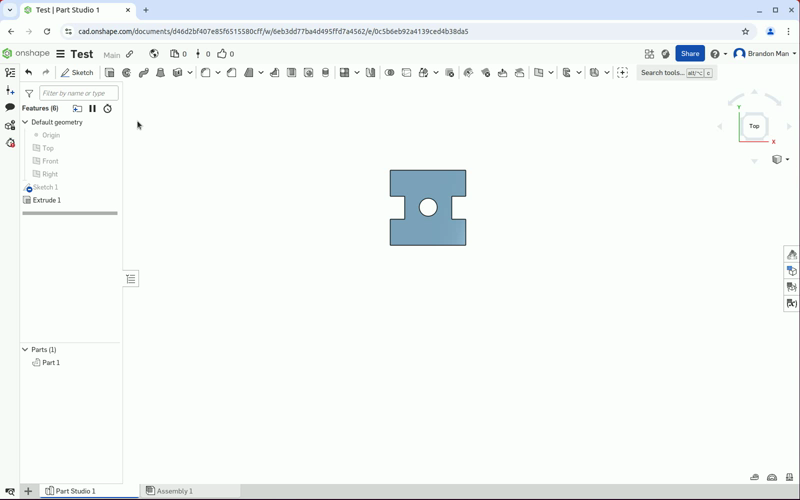
mouse_move(73, 189)
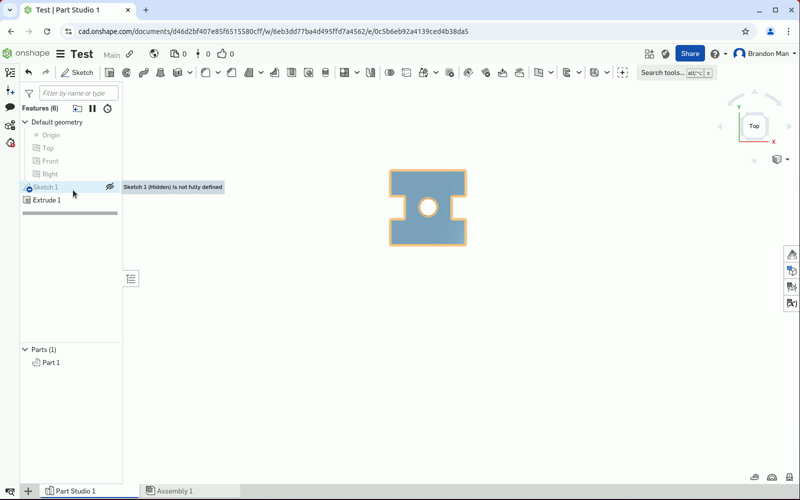
click(73, 189)
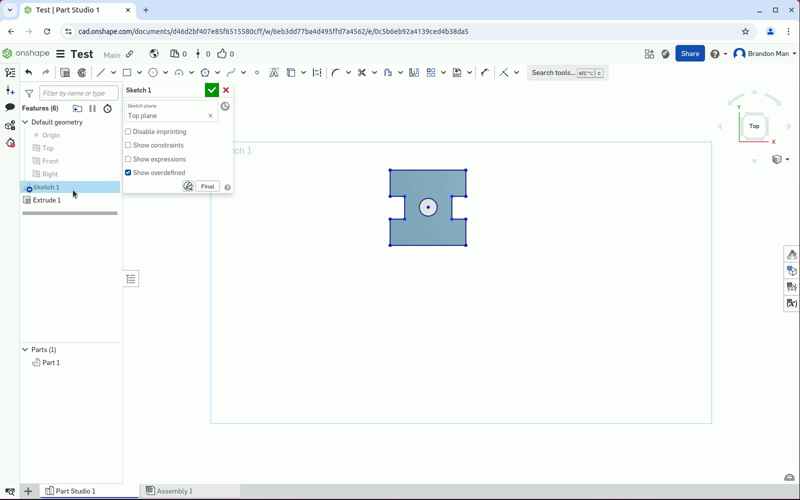
mouse_move(229, 92)
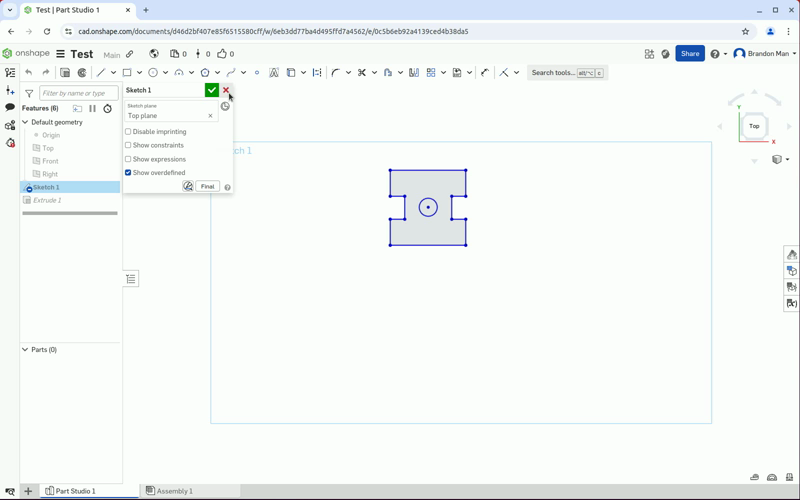
click(229, 92)
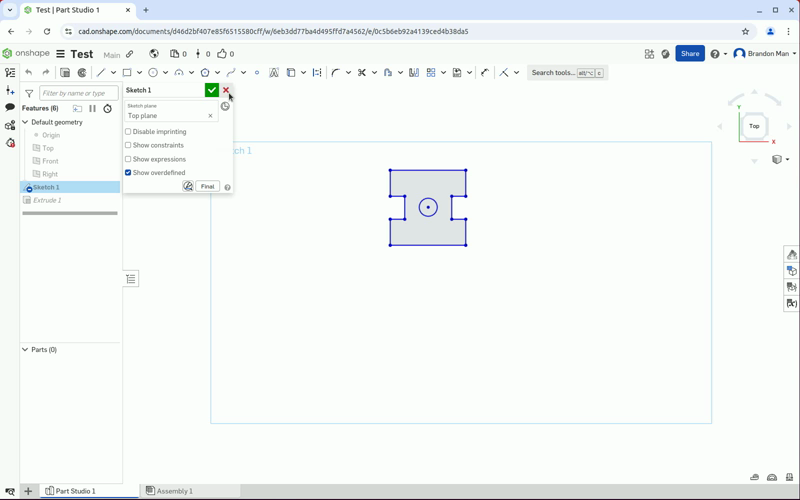
key(shift+s)
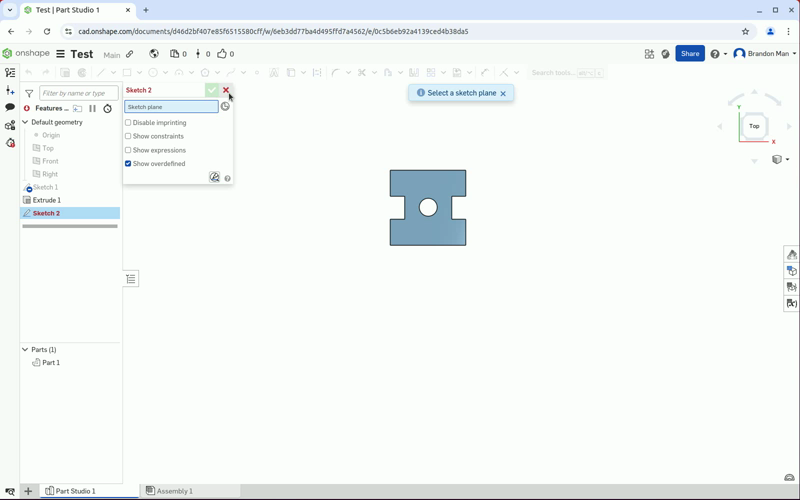
mouse_move(73, 150)
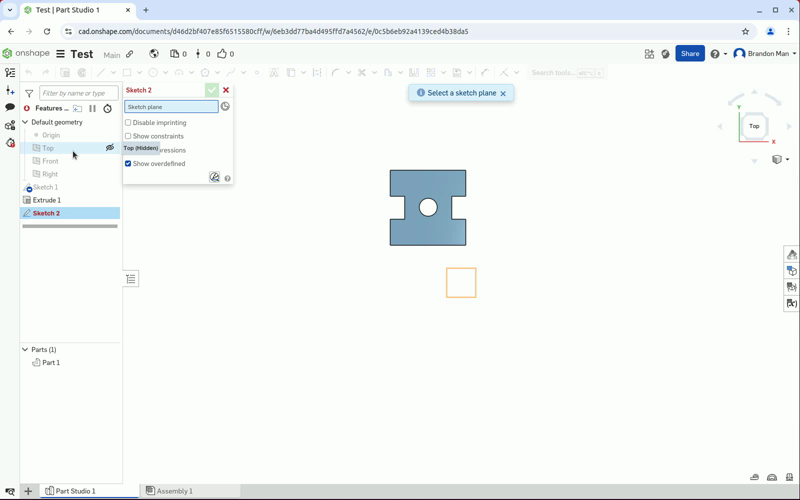
click(73, 150)
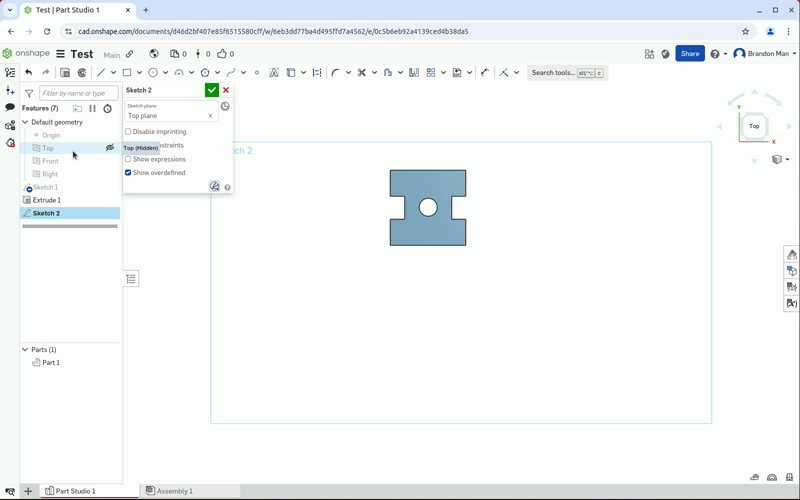
mouse_move(73, 352)
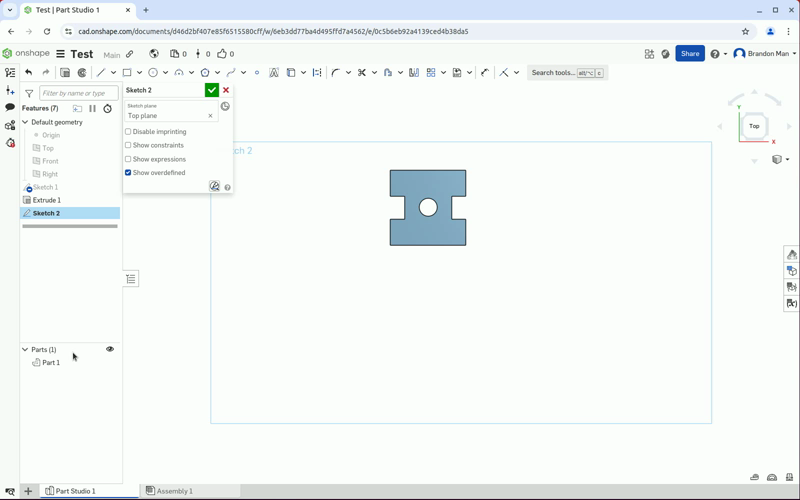
key(y)
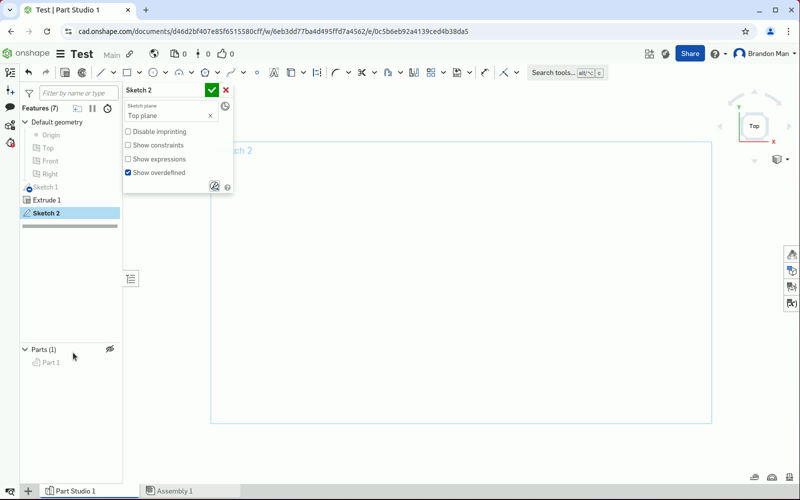
key(l)
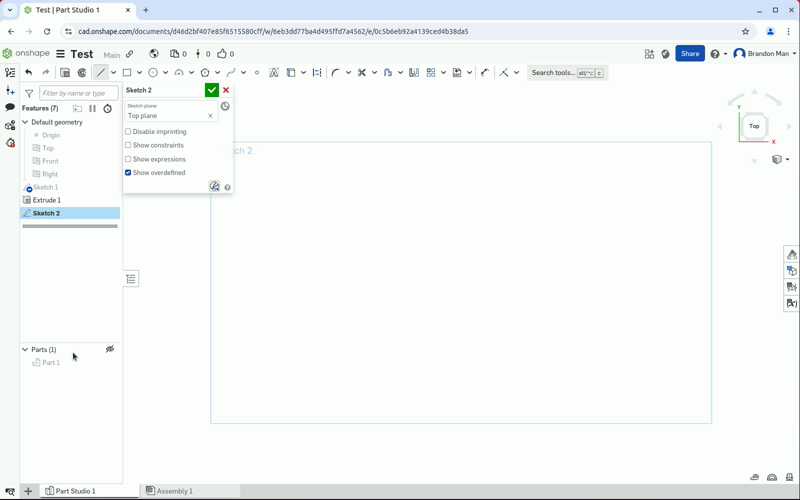
key_down(shift)
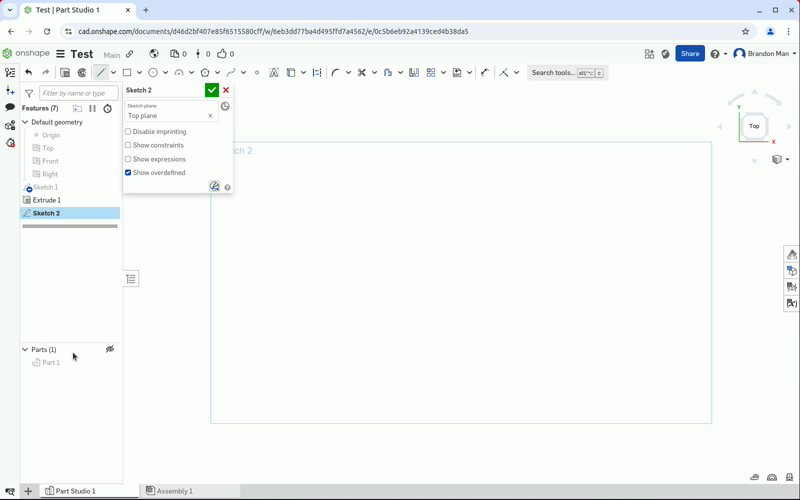
mouse_move(390, 282)
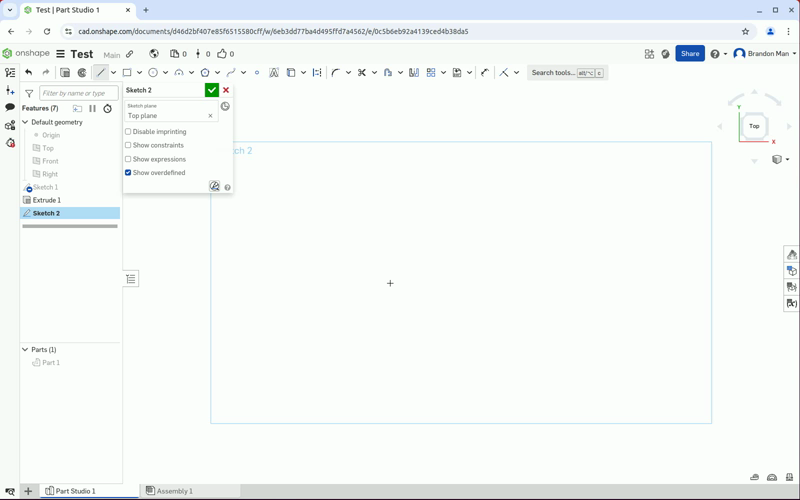
click(390, 282)
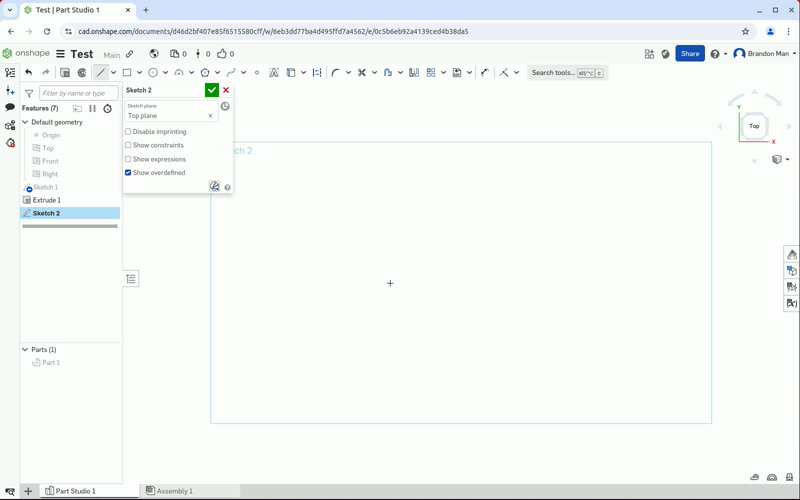
key_up(shift)
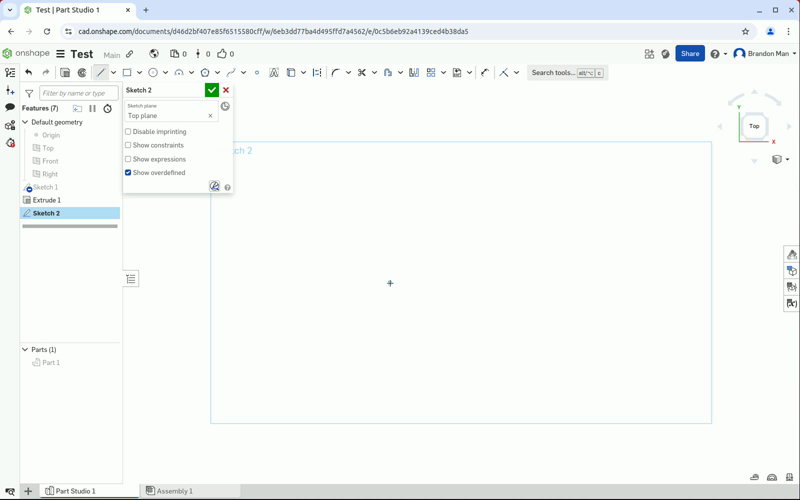
key_down(shift)
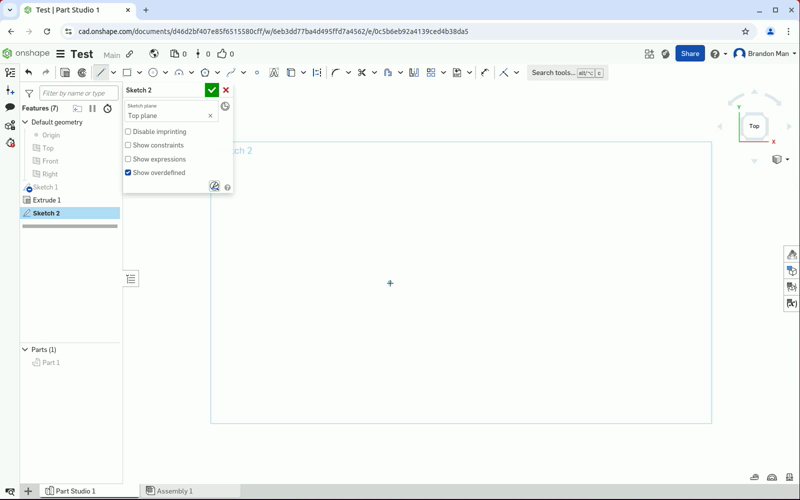
mouse_move(465, 282)
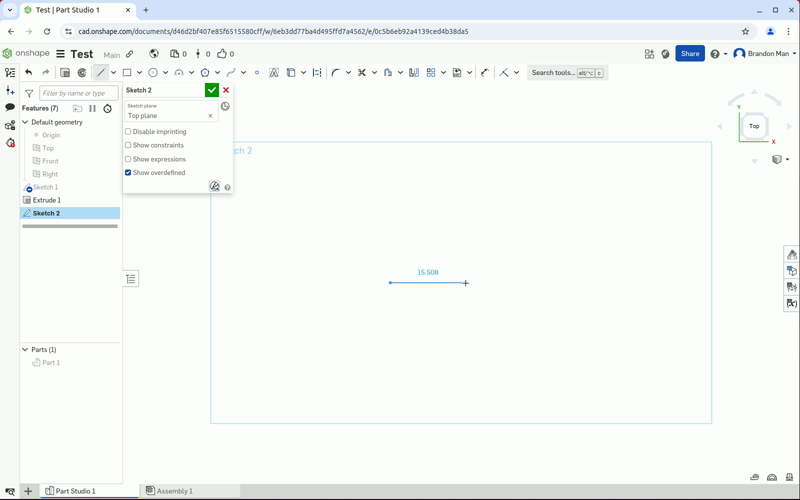
click(465, 282)
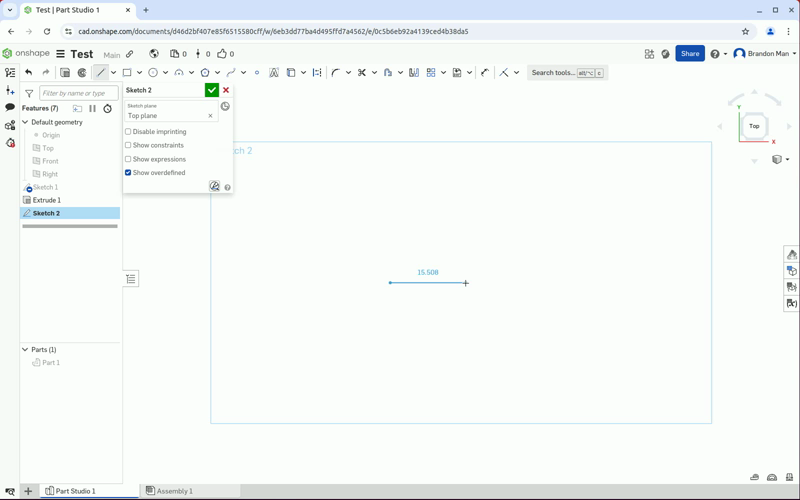
key_up(shift)
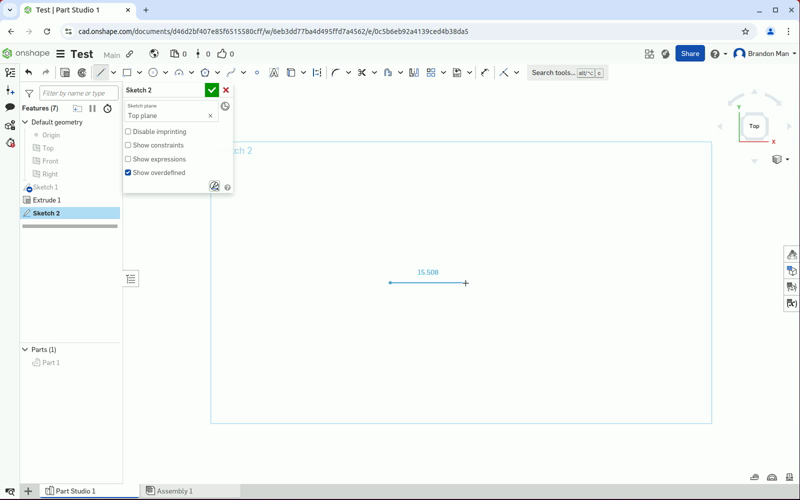
key_down(shift)
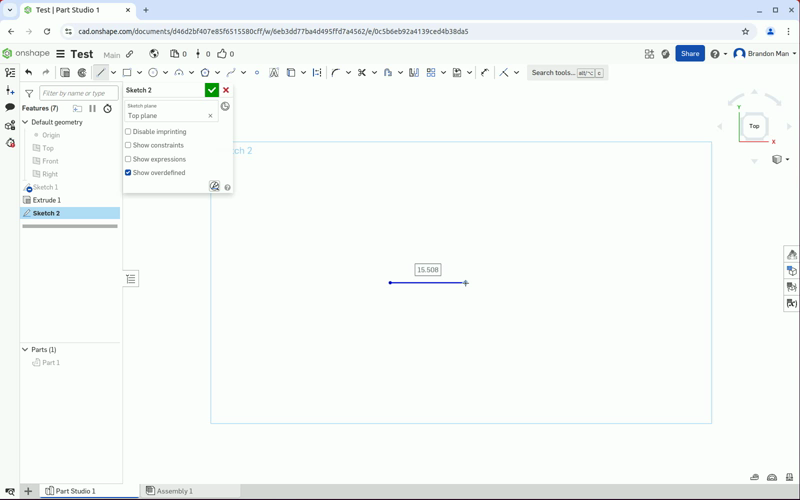
mouse_move(495, 282)
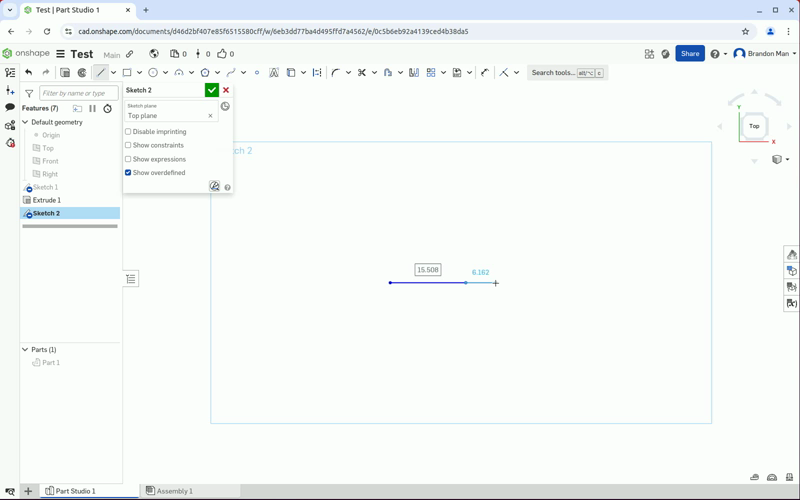
mouse_move(465, 244)
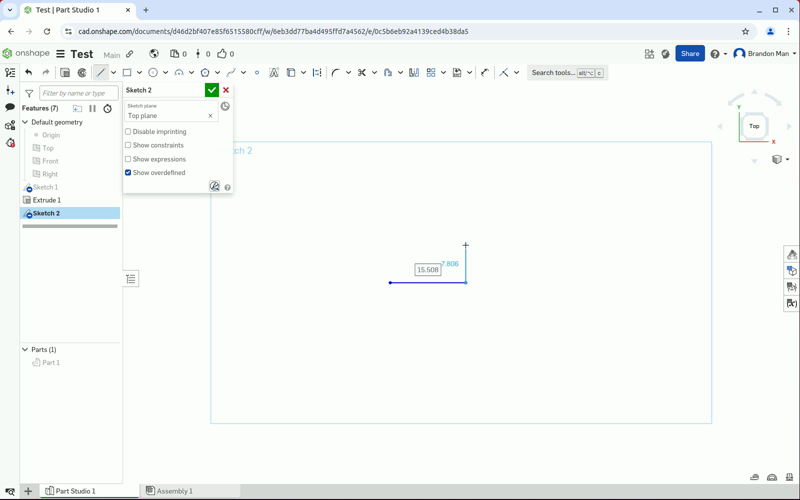
click(465, 244)
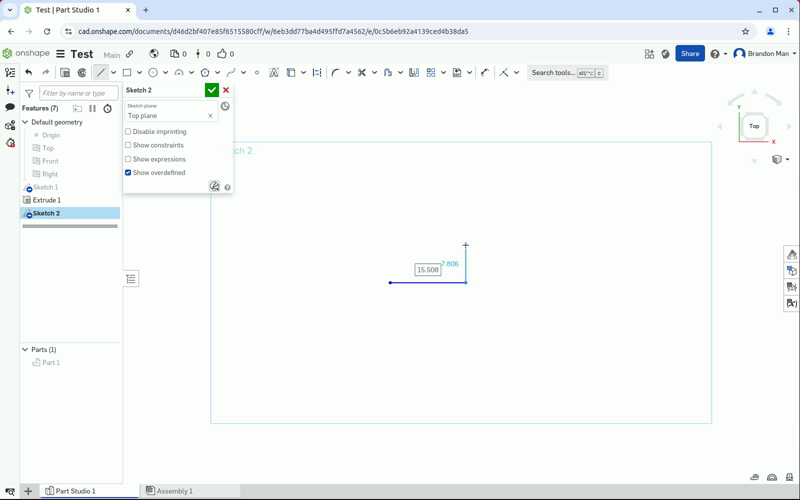
key_up(shift)
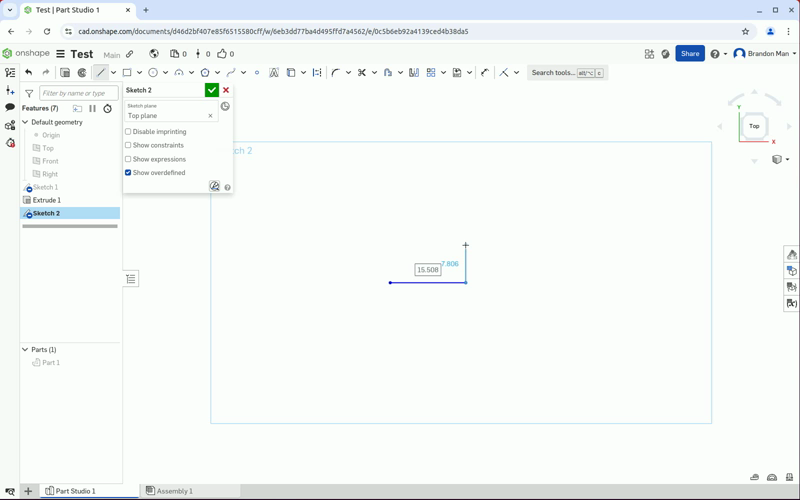
key_down(shift)
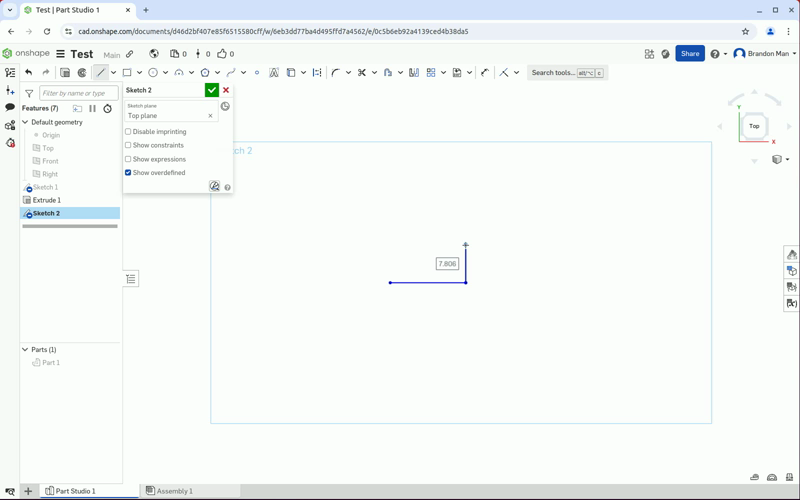
mouse_move(390, 244)
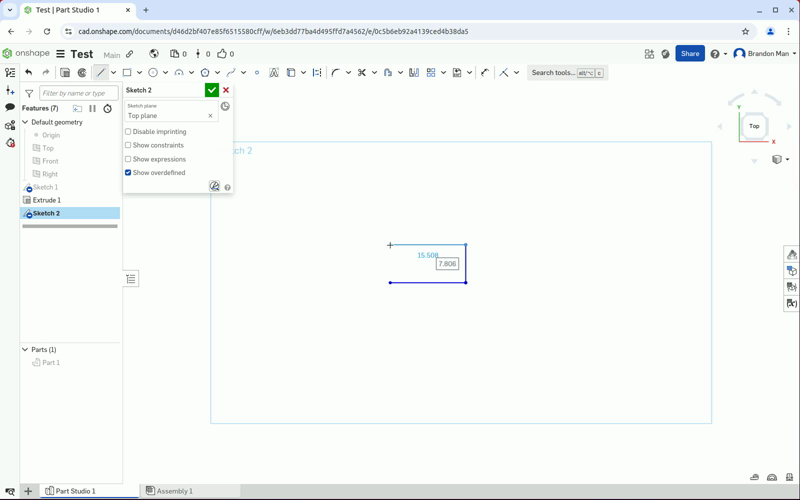
click(390, 244)
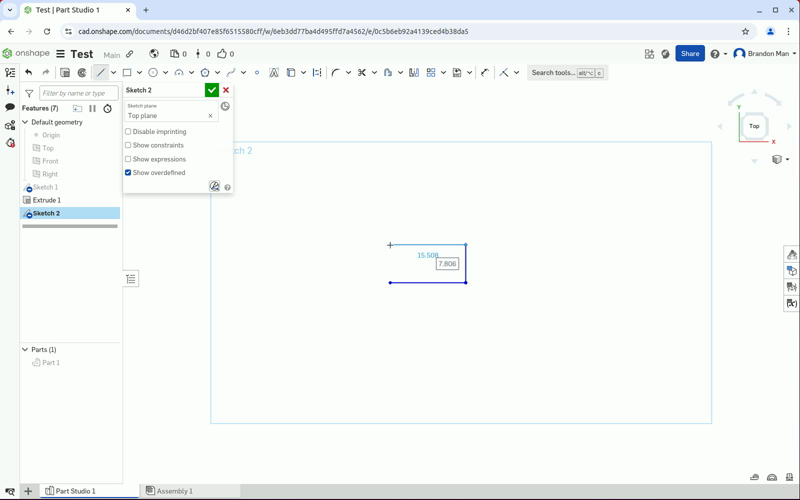
key_up(shift)
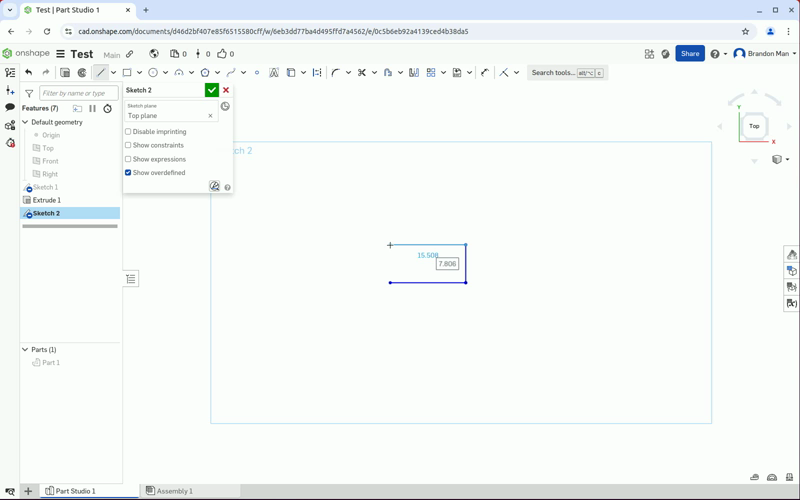
mouse_move(420, 244)
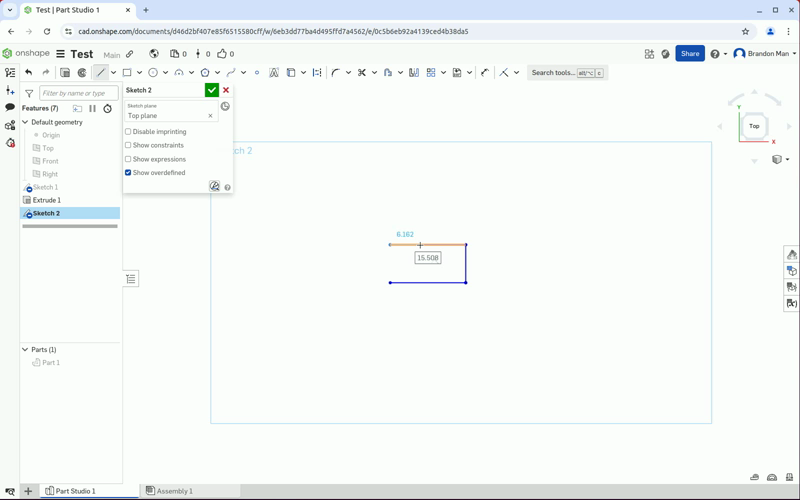
key_down(shift)
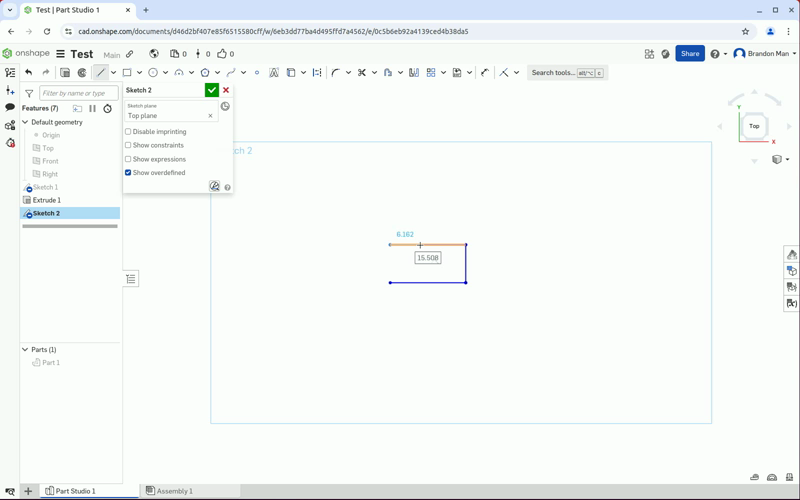
mouse_move(390, 282)
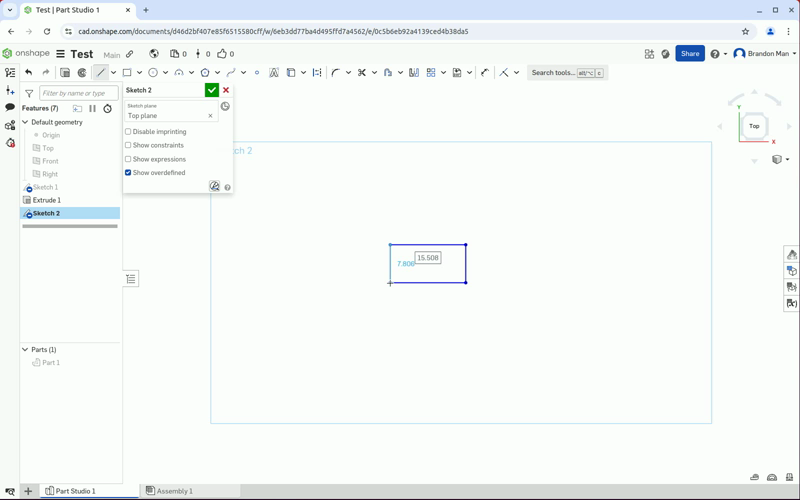
key_up(shift)
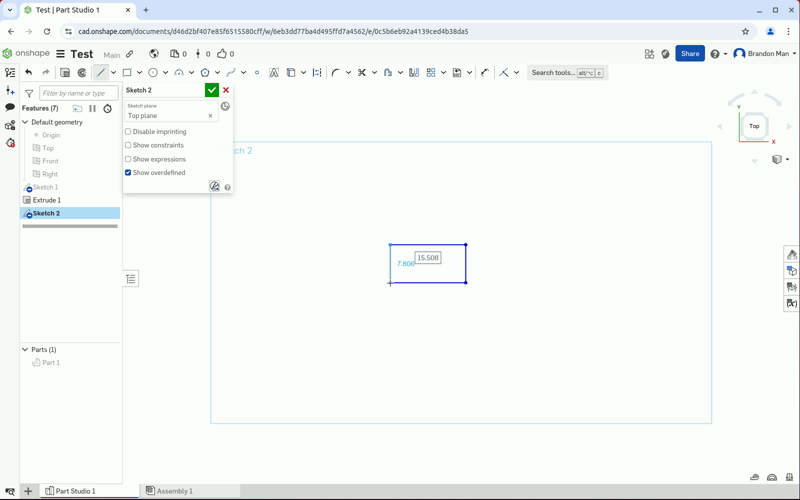
click(390, 282)
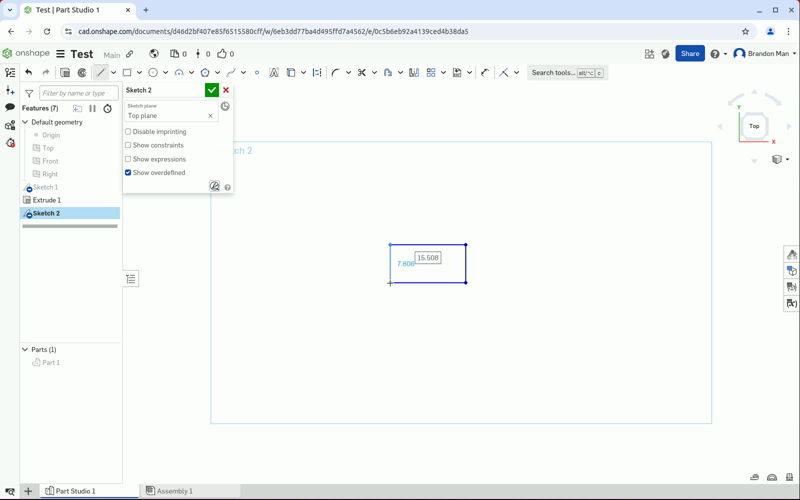
key(esc)
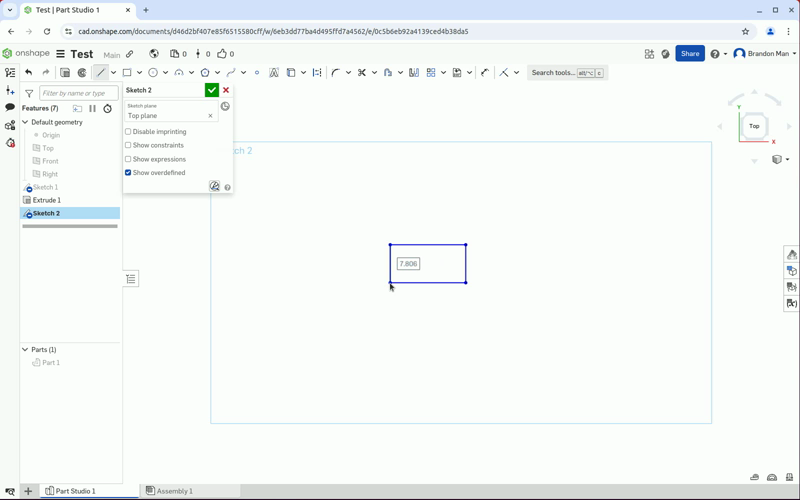
key(c)
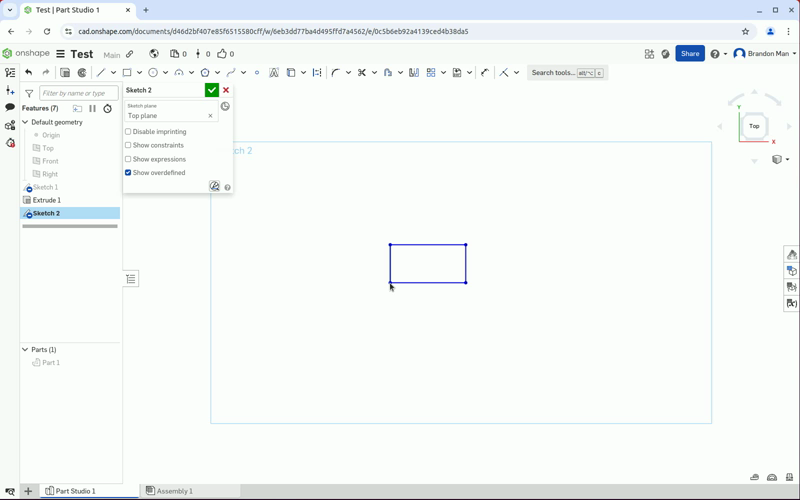
key_down(shift)
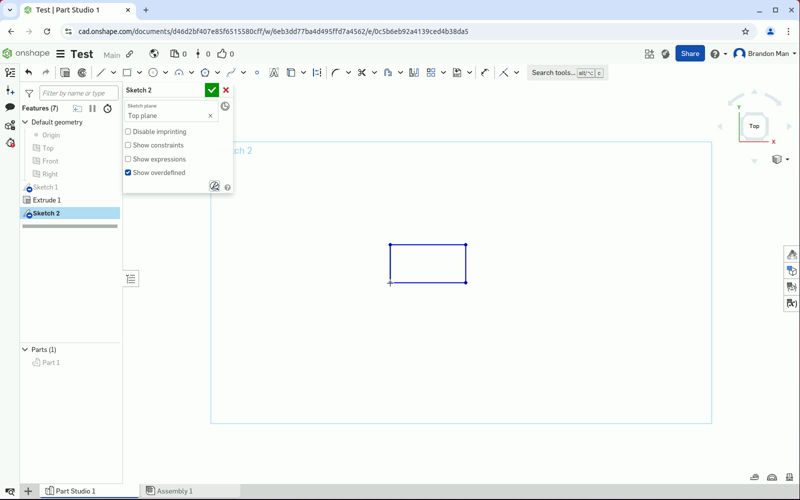
mouse_move(428, 264)
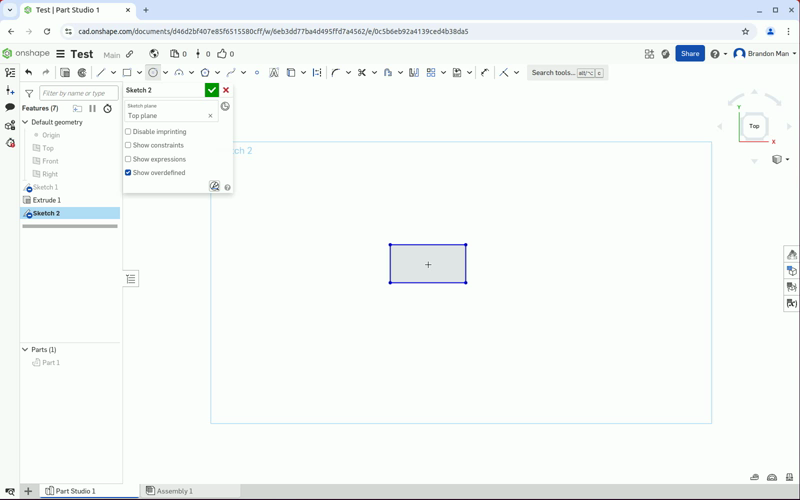
click(428, 264)
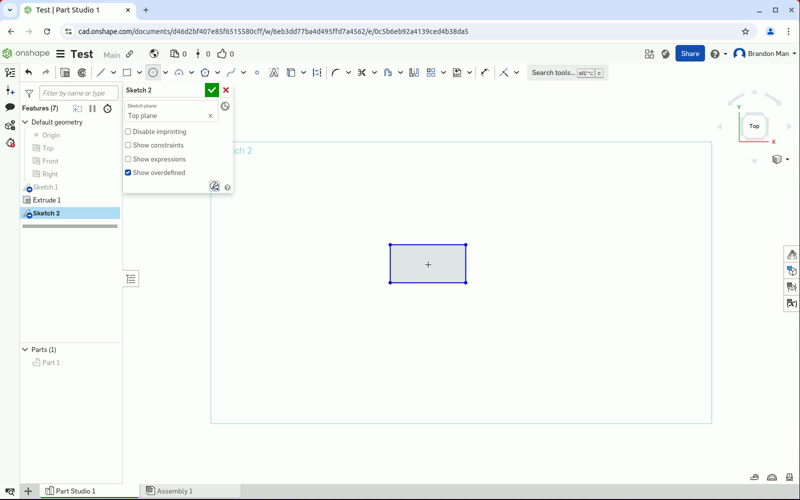
key_up(shift)
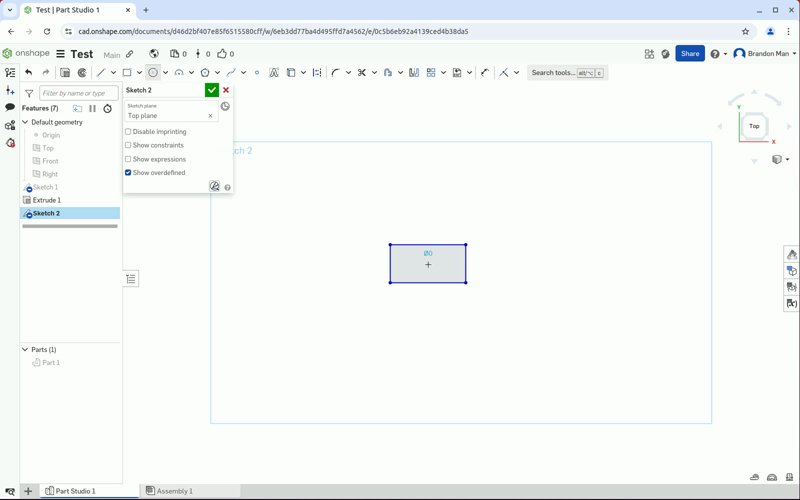
mouse_move(437, 264)
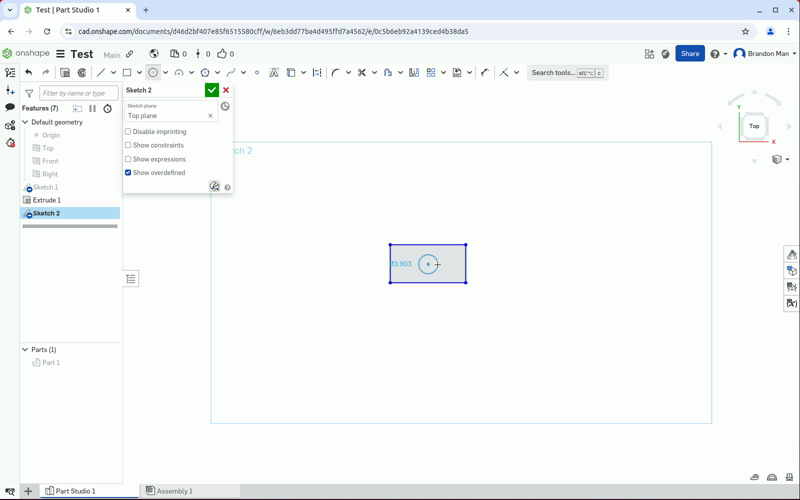
click(437, 264)
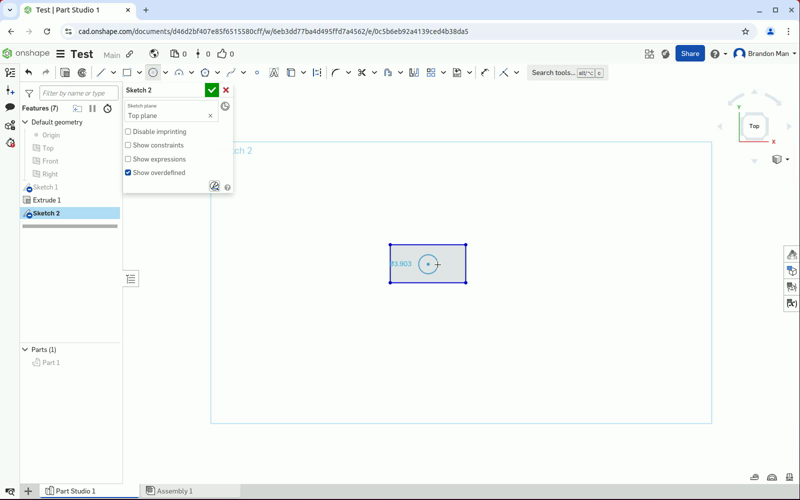
key(esc)
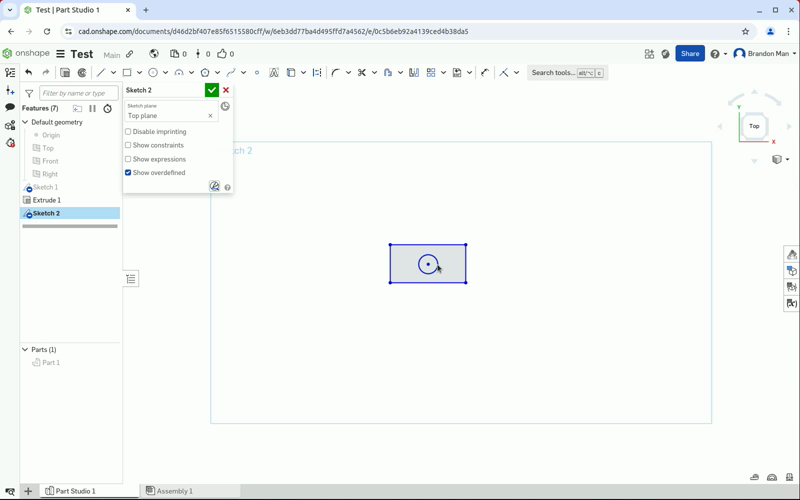
mouse_move(403, 254)
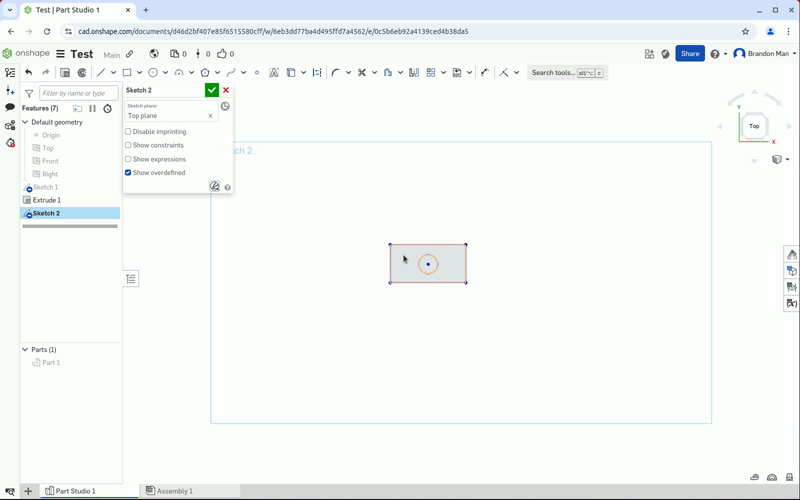
click(403, 254)
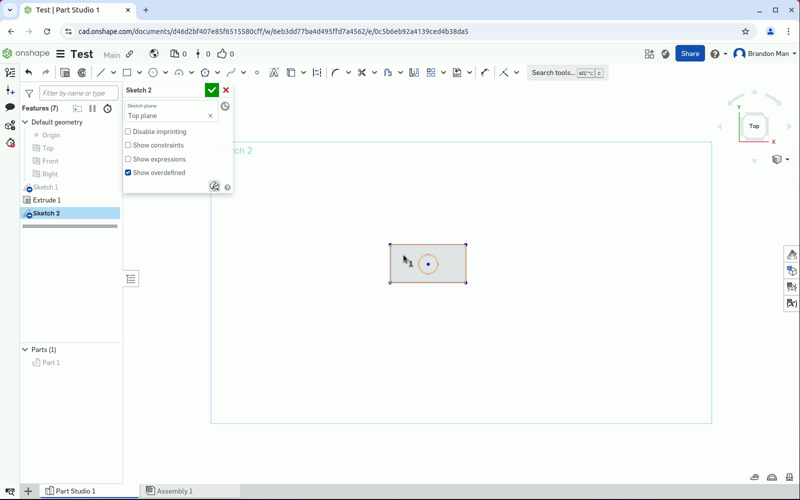
mouse_move(73, 352)
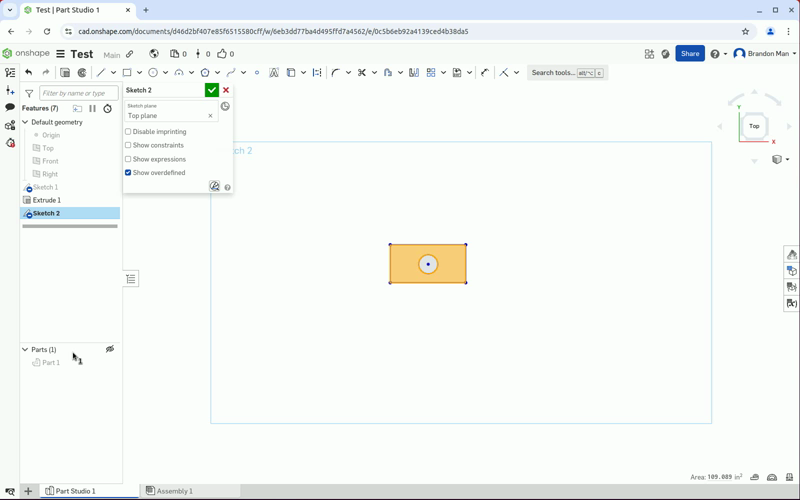
key(shift+y)
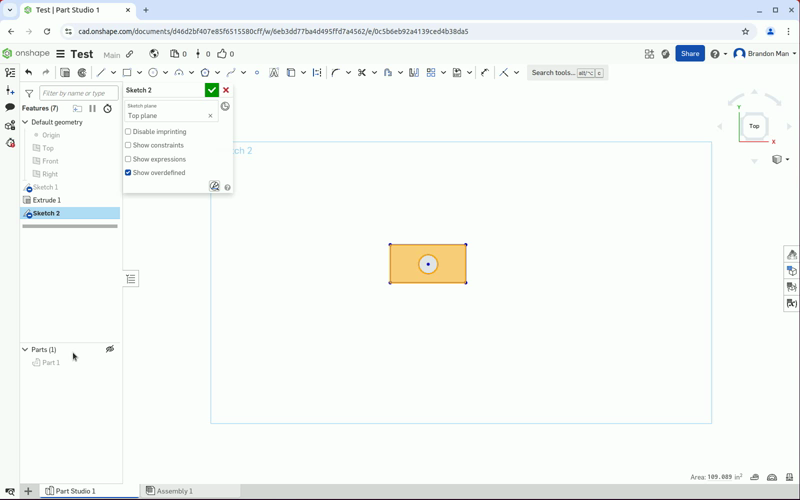
key(shift+e)
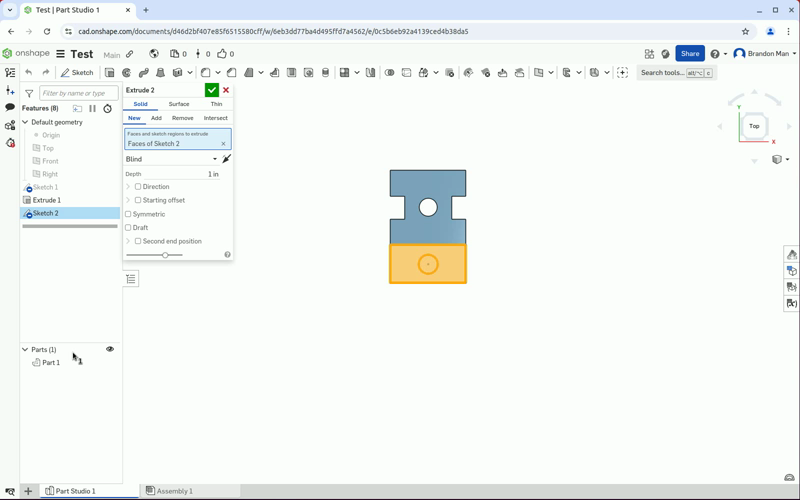
mouse_move(143, 106)
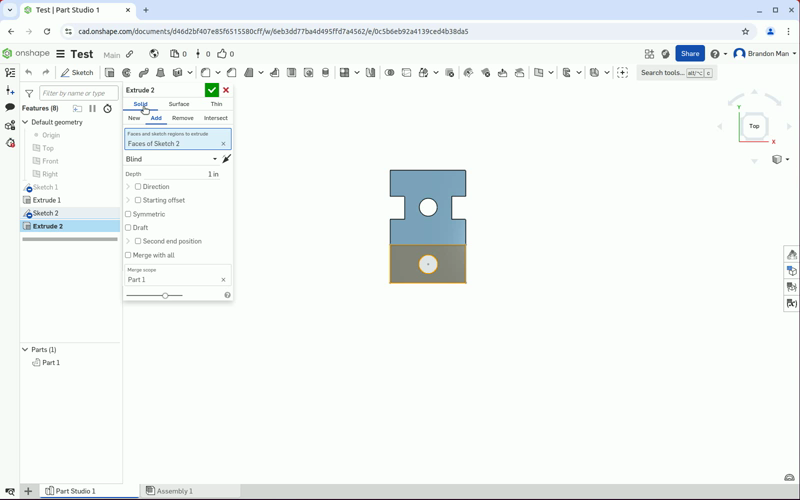
click(143, 106)
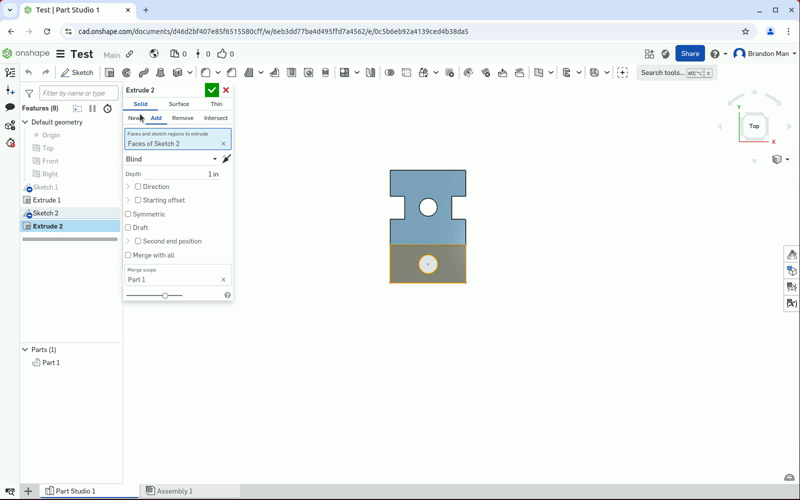
mouse_move(137, 120)
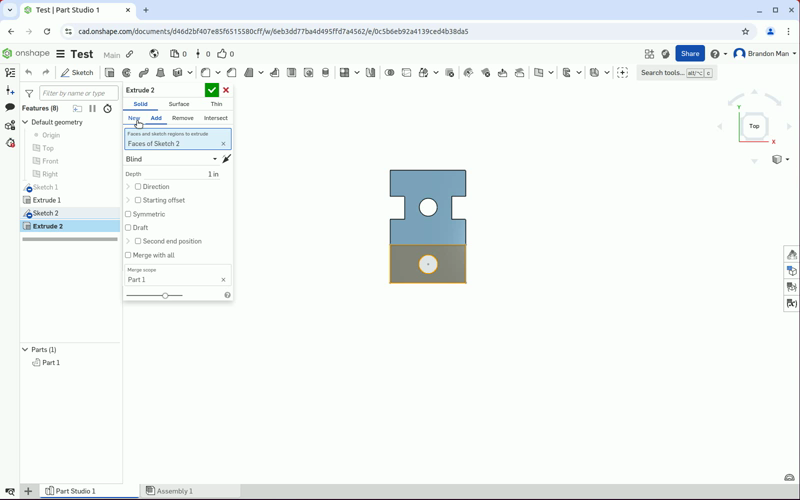
click(137, 120)
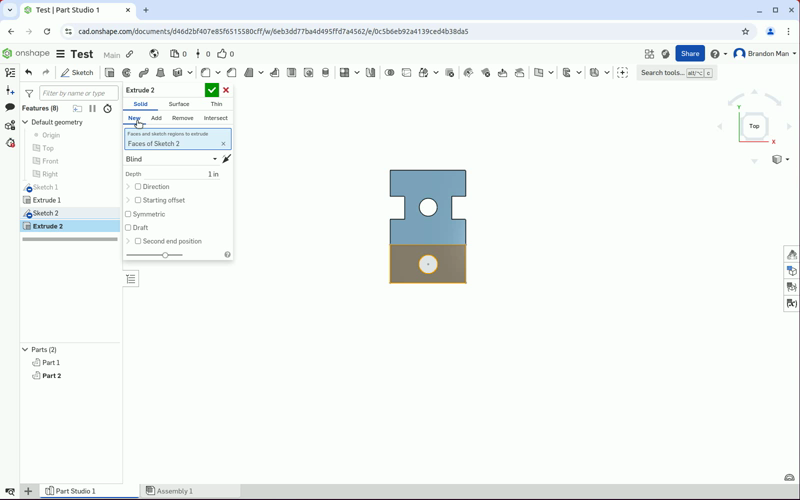
key(tab, 4)
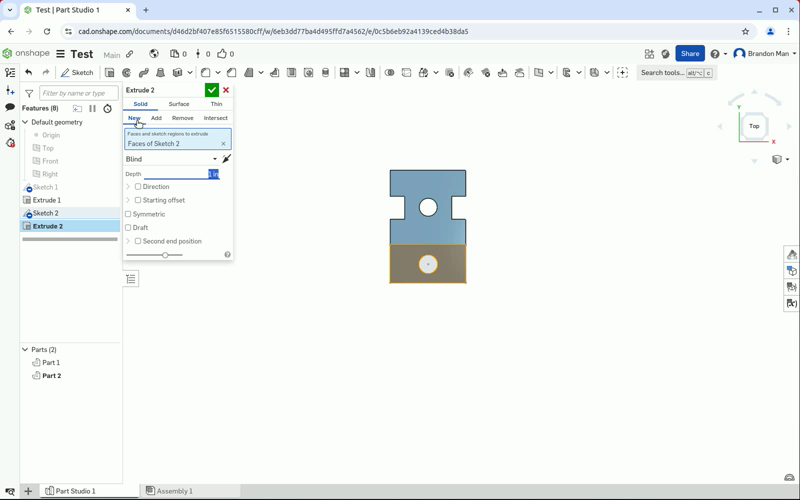
text(3.851)
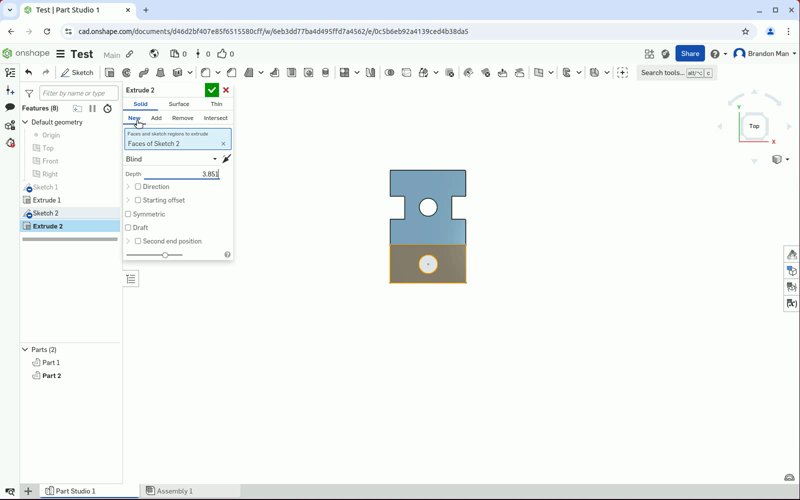
key(enter)
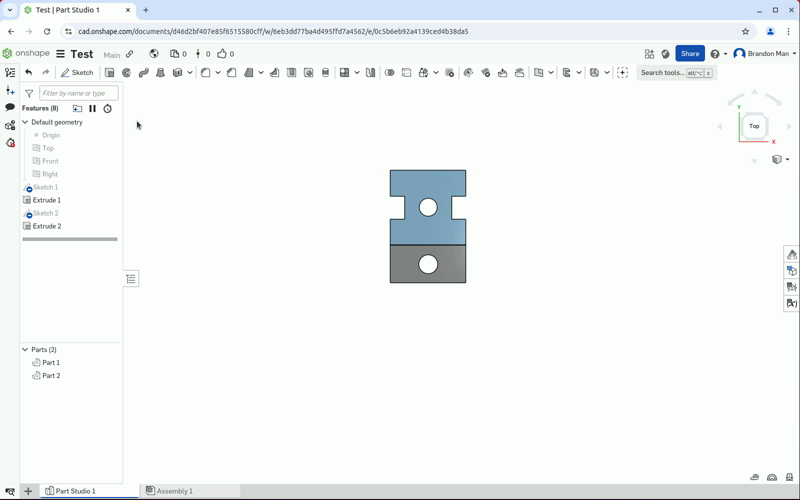
key(shift+h)
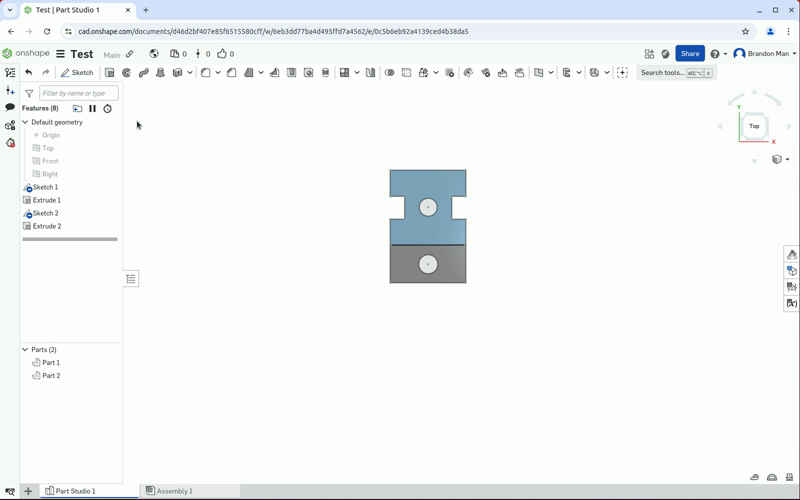
key(shift+h)
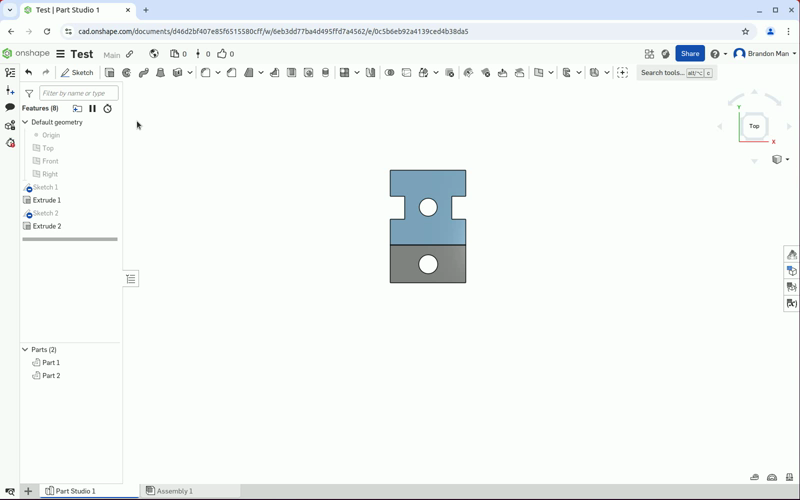
mouse_move(73, 189)
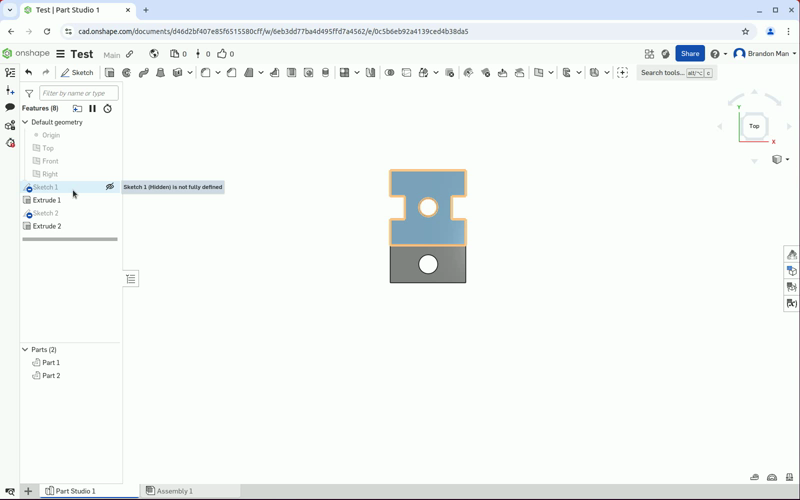
click(73, 189)
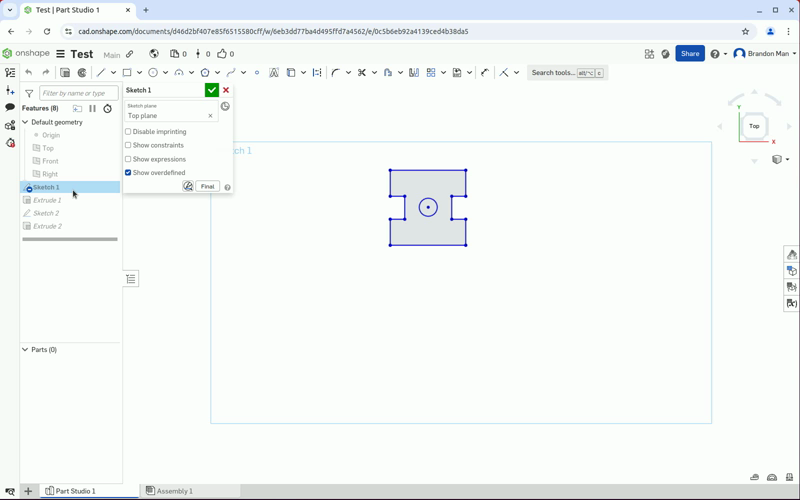
mouse_move(229, 92)
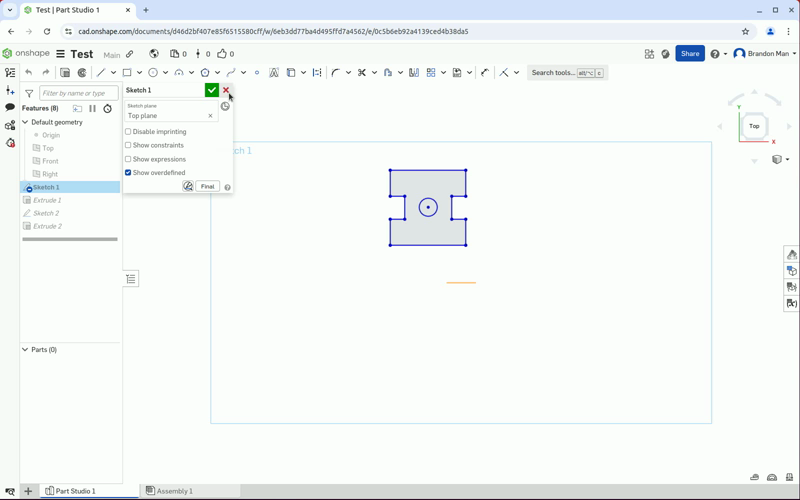
click(229, 92)
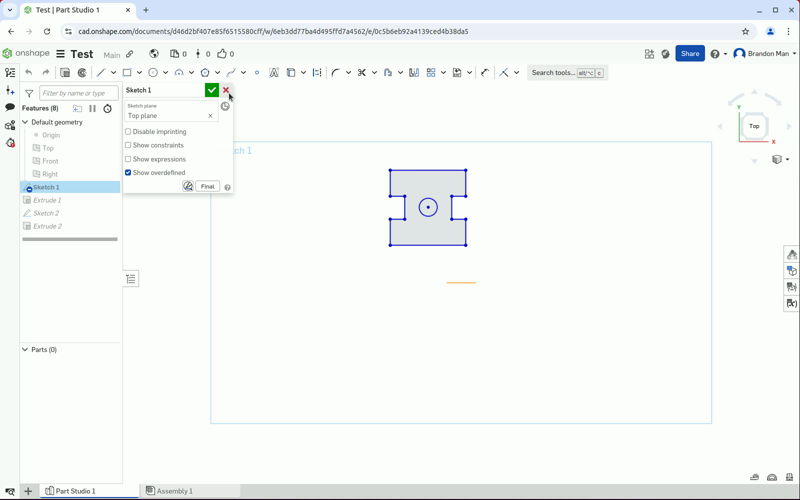
key(shift+s)
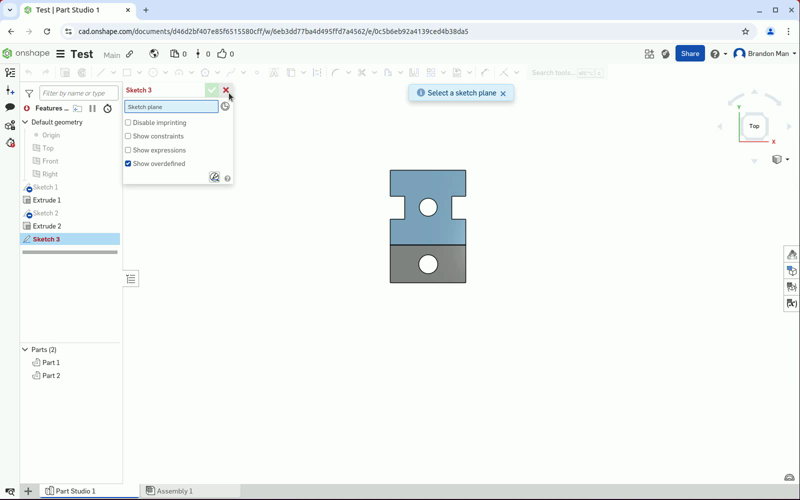
mouse_move(73, 150)
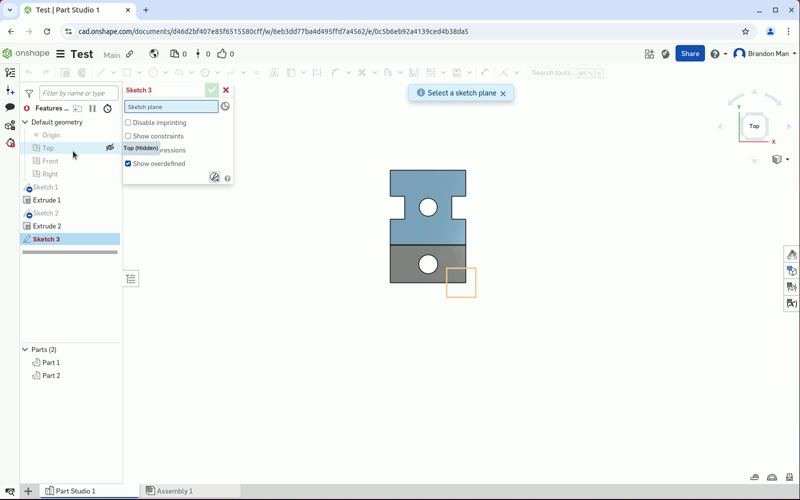
click(73, 150)
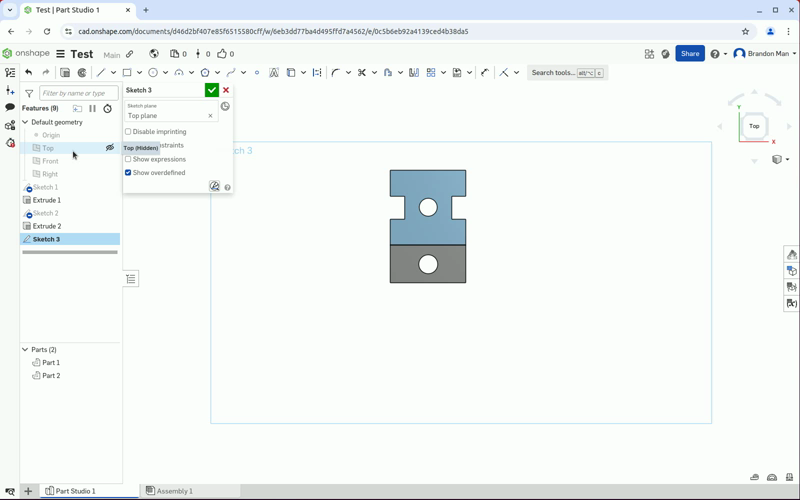
mouse_move(73, 352)
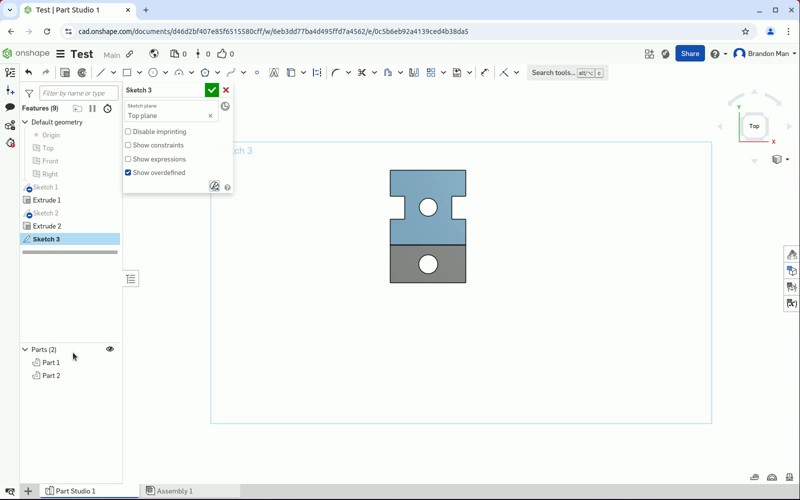
key(y)
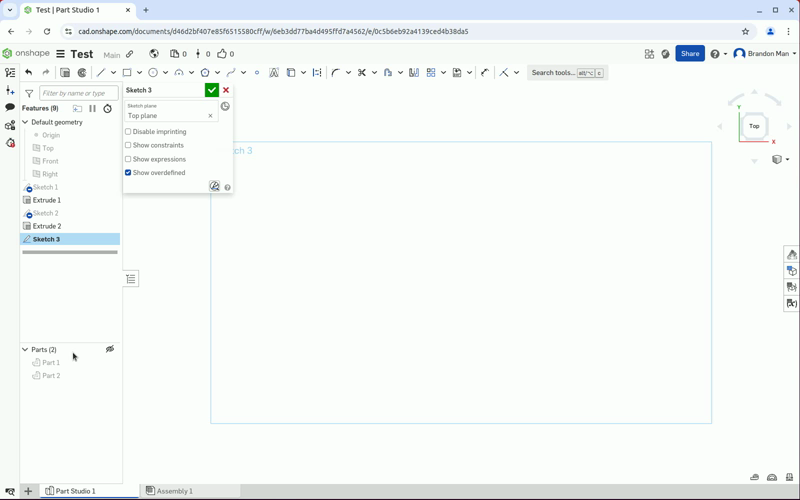
key(l)
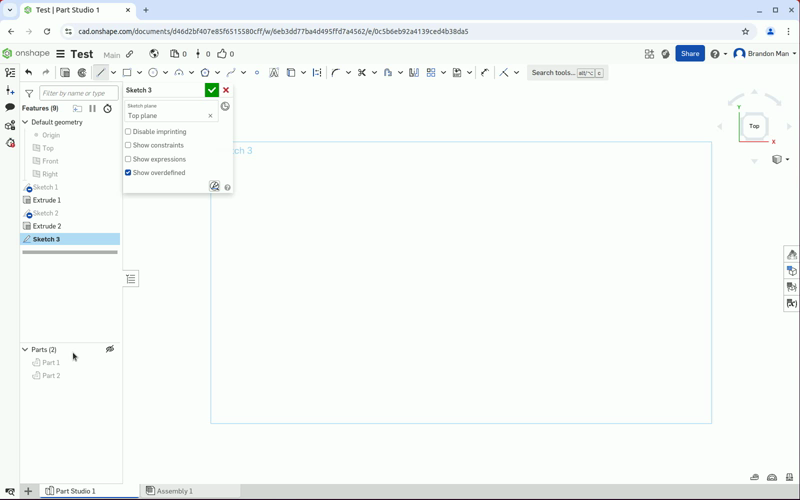
key_down(shift)
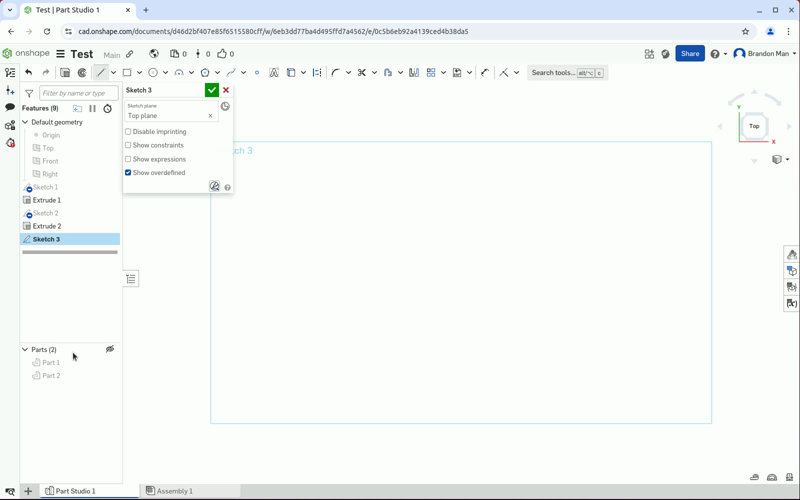
mouse_move(390, 218)
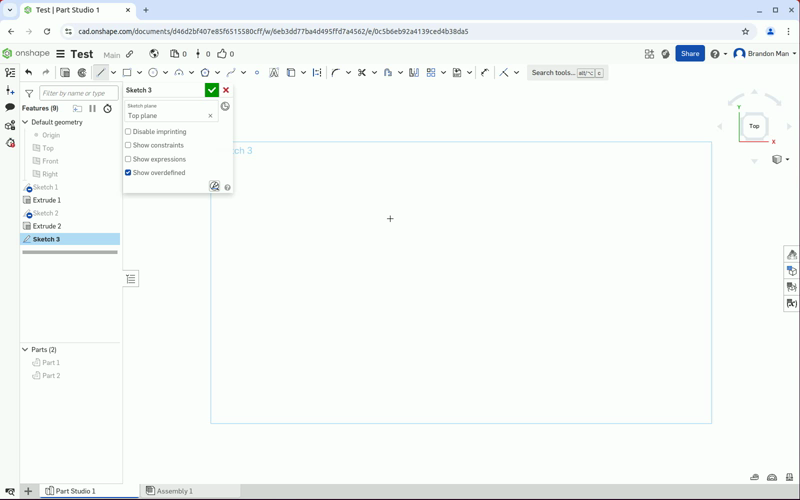
click(390, 218)
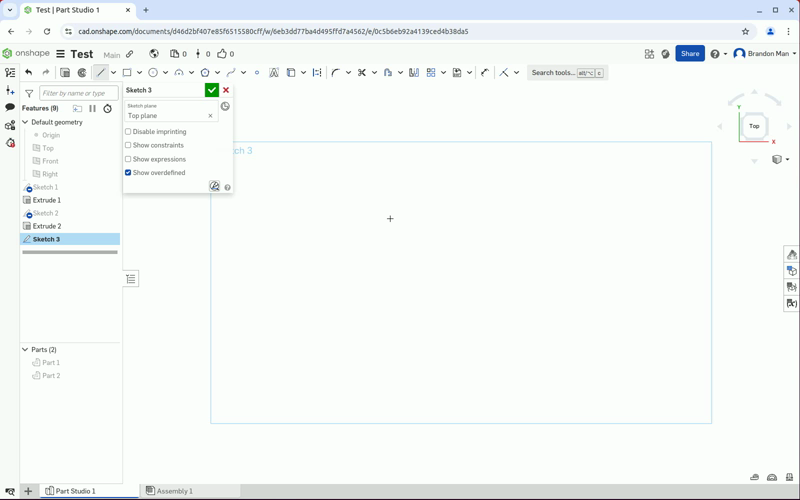
key_up(shift)
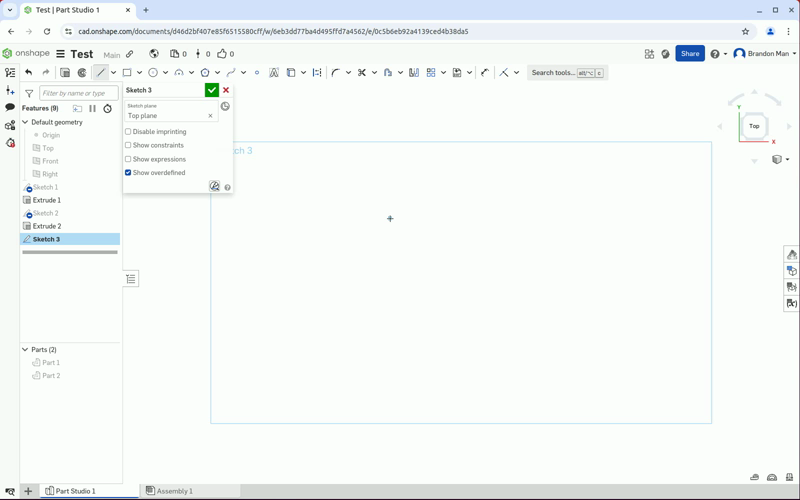
key_down(shift)
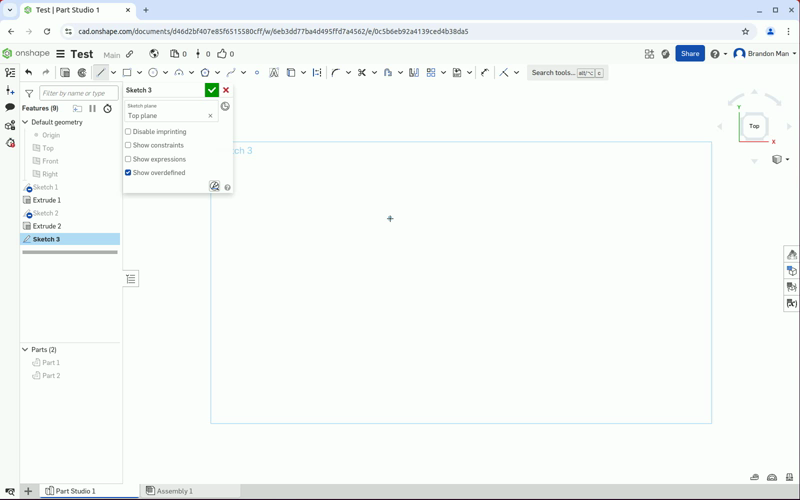
mouse_move(420, 218)
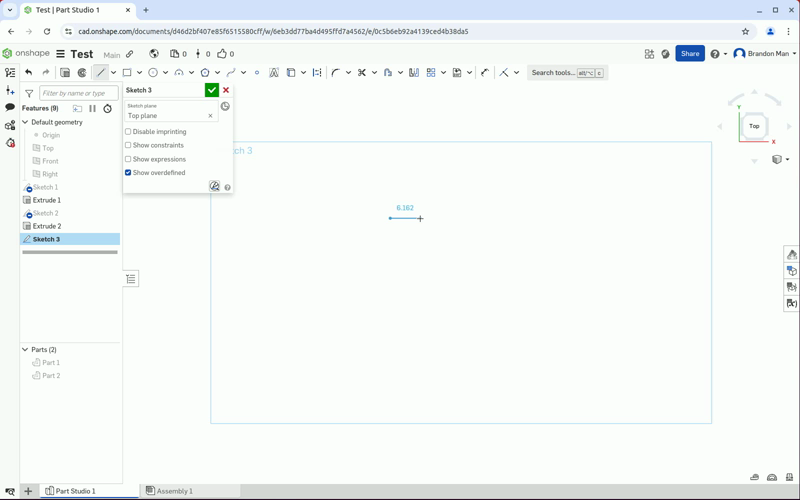
mouse_move(404, 218)
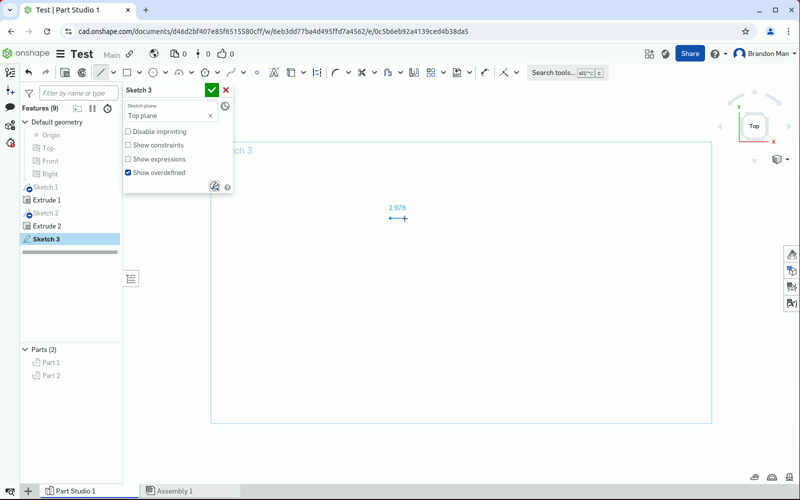
click(404, 218)
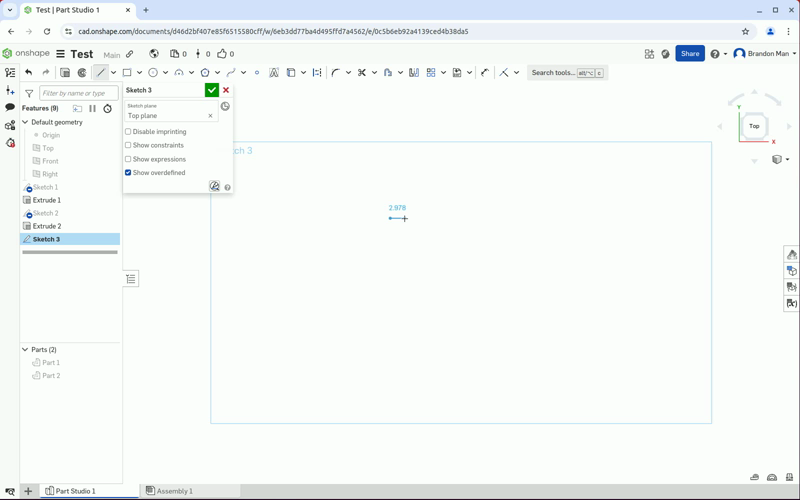
key_up(shift)
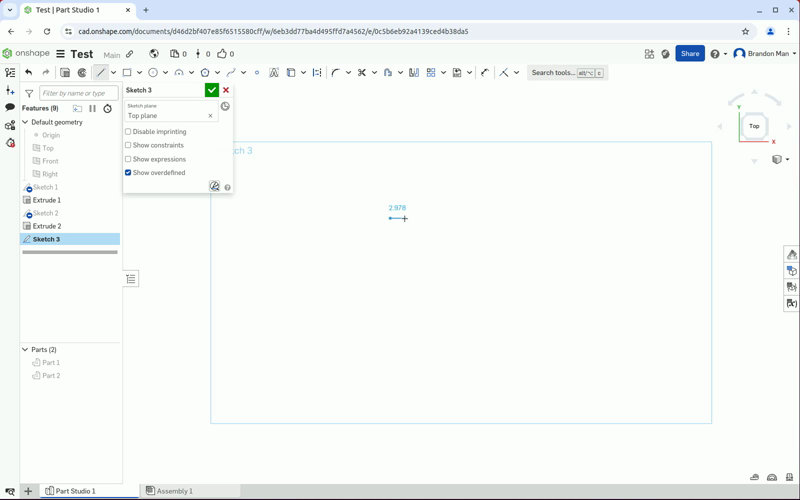
key_down(shift)
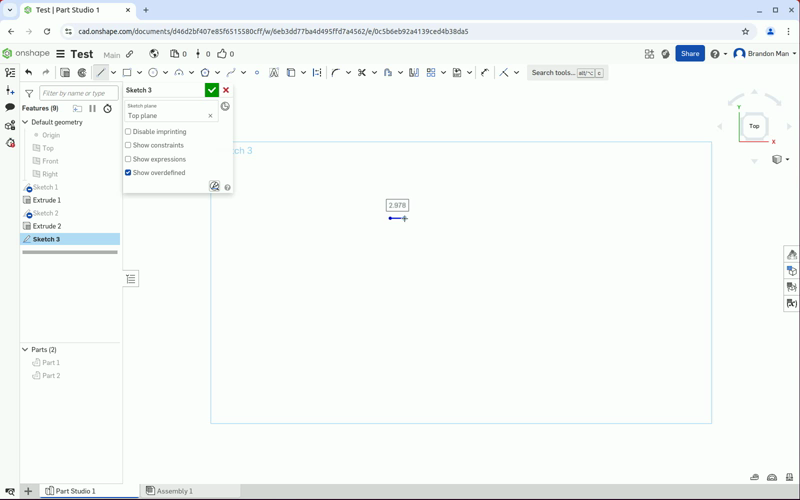
mouse_move(434, 218)
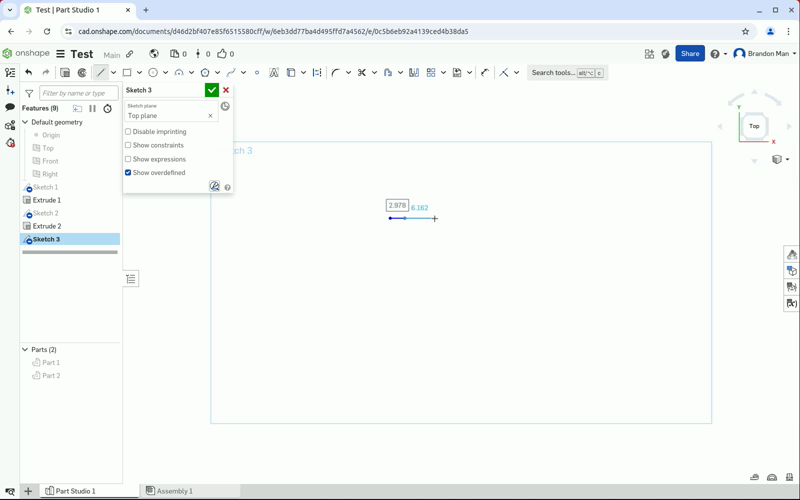
mouse_move(404, 195)
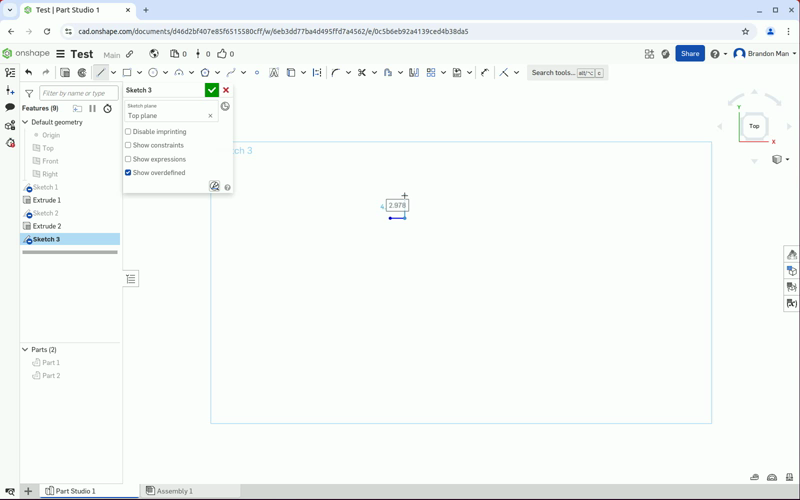
click(404, 195)
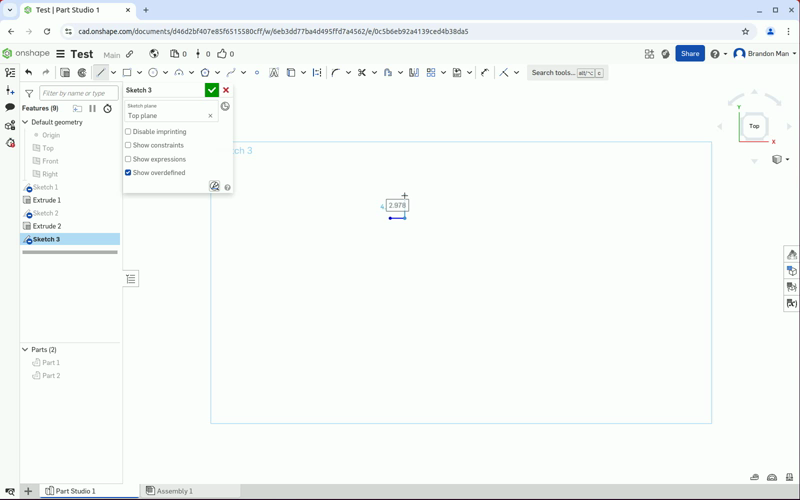
key_up(shift)
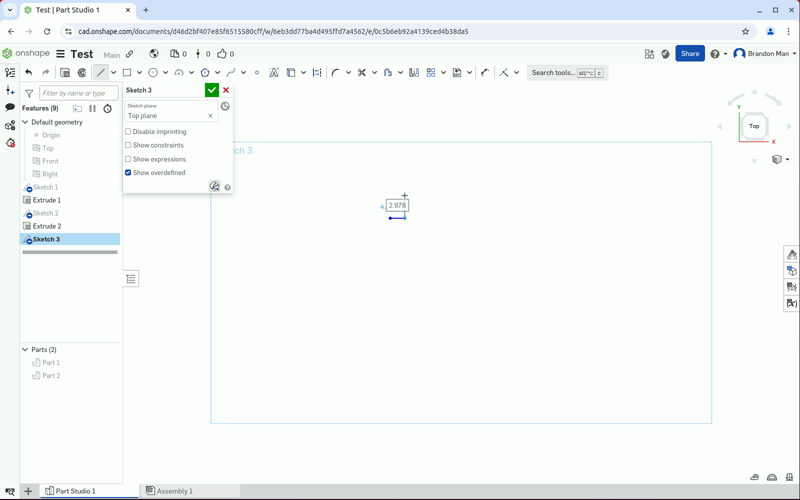
key_down(shift)
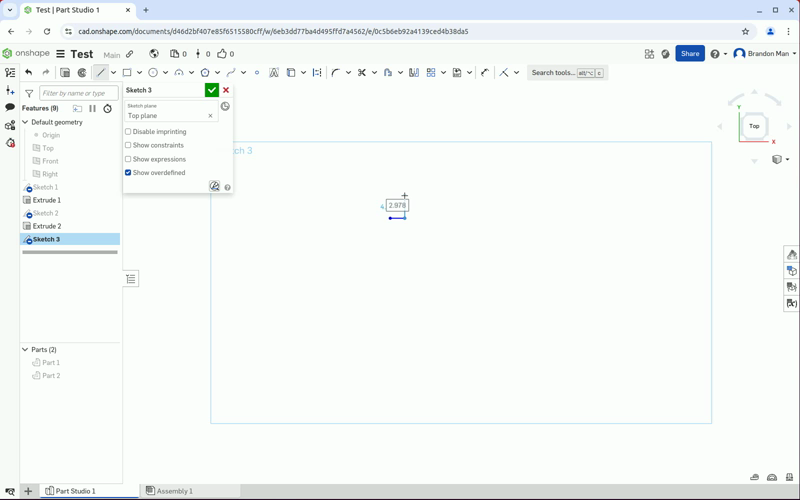
mouse_move(434, 195)
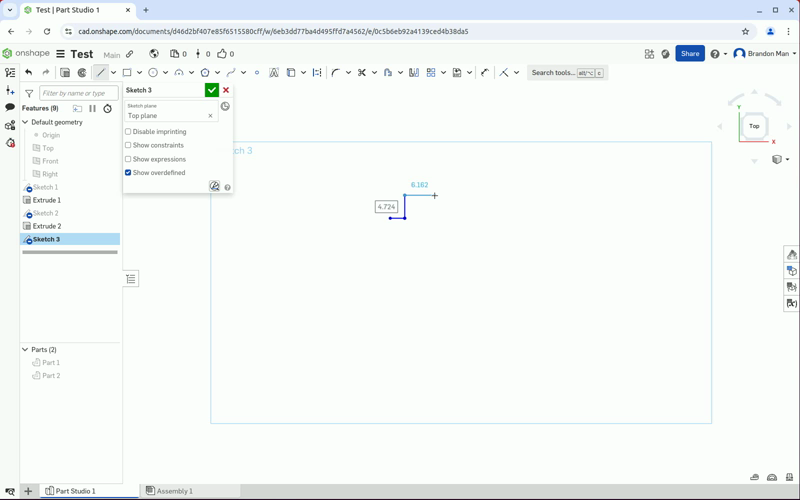
mouse_move(390, 195)
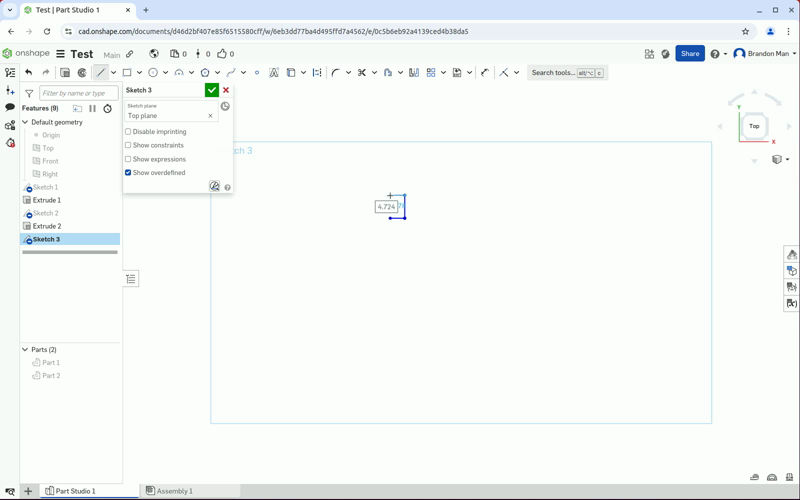
click(390, 195)
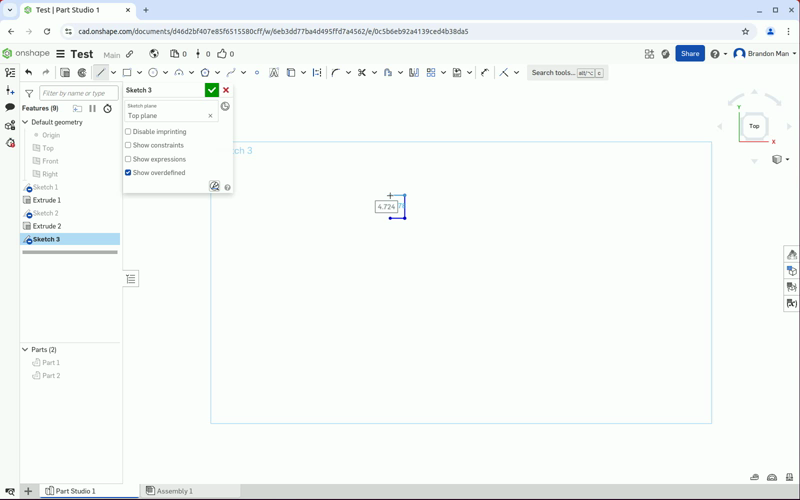
key_up(shift)
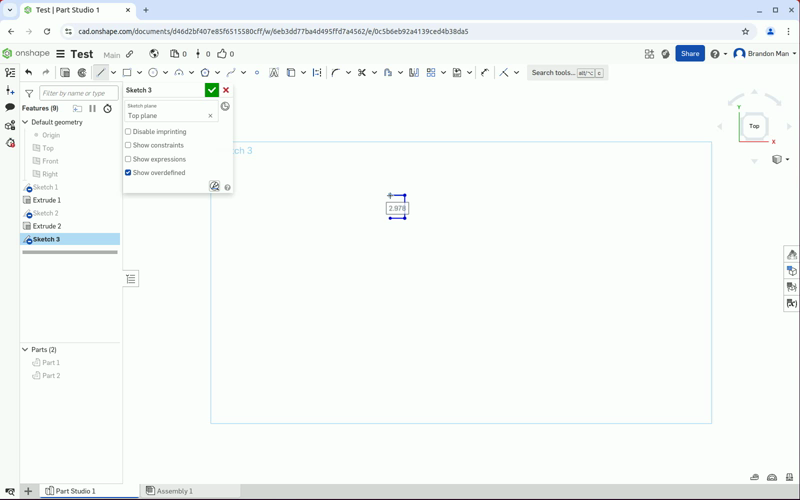
mouse_move(420, 195)
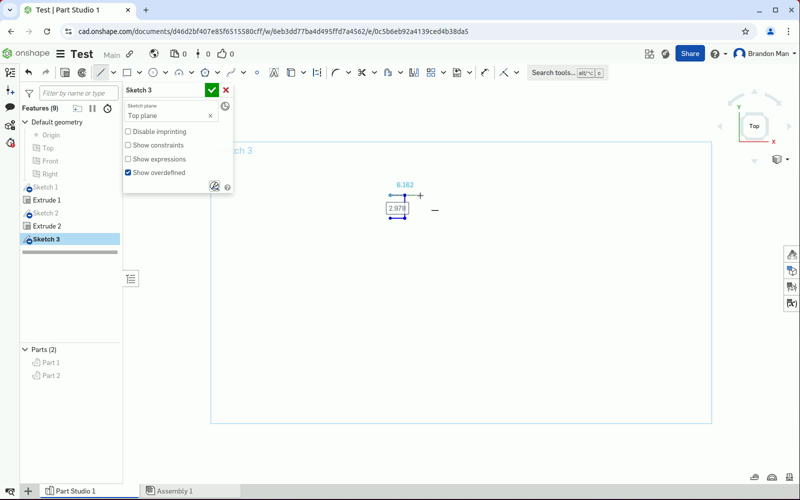
key_down(shift)
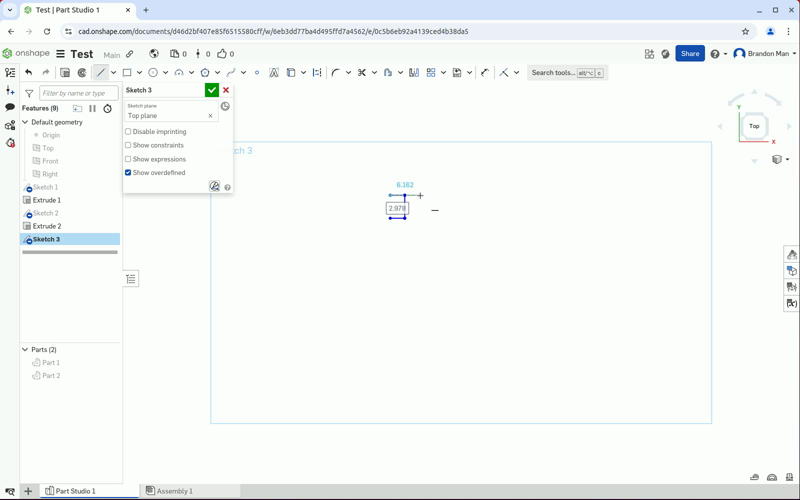
mouse_move(390, 218)
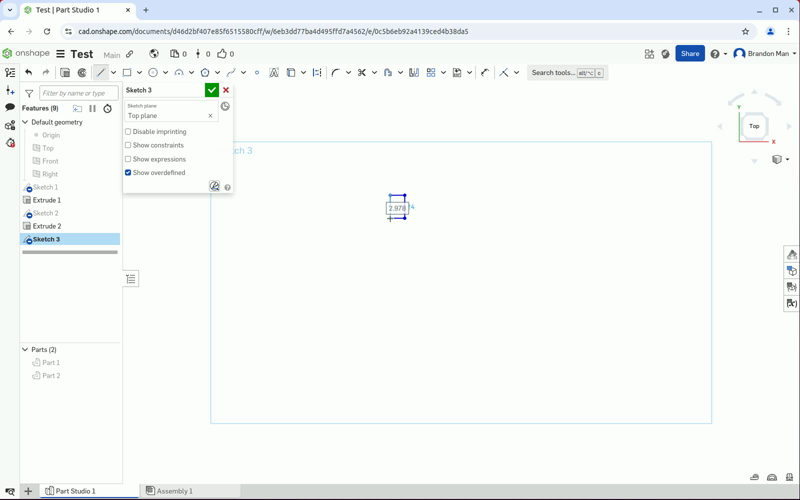
key_up(shift)
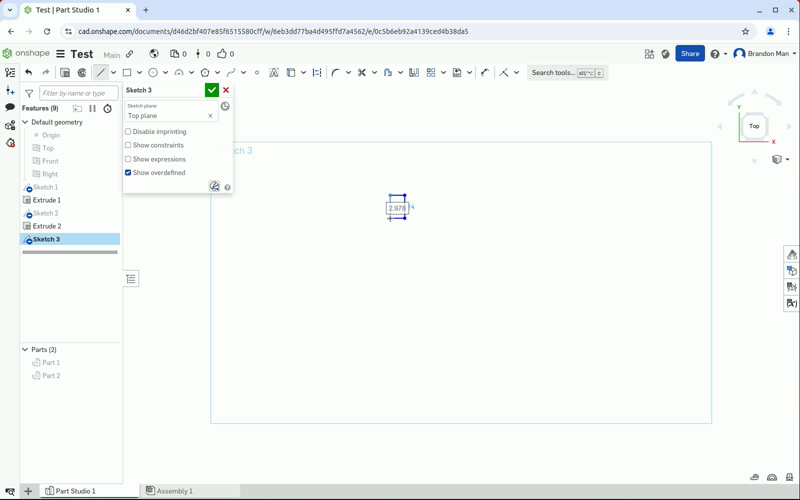
click(390, 218)
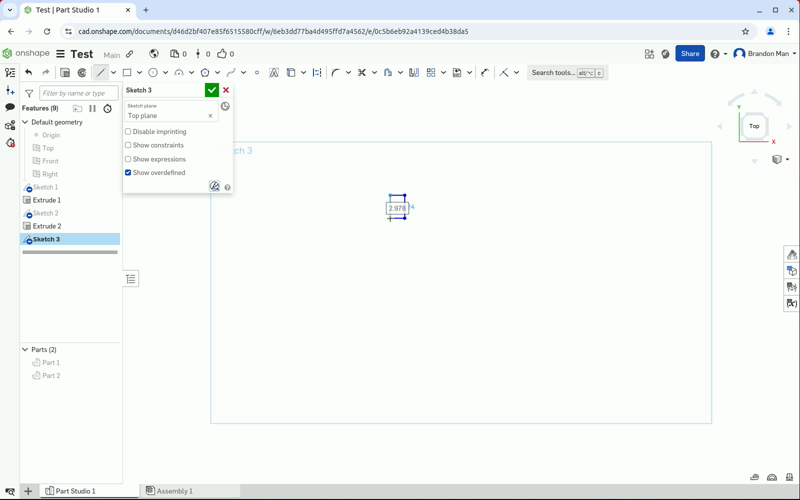
key(esc)
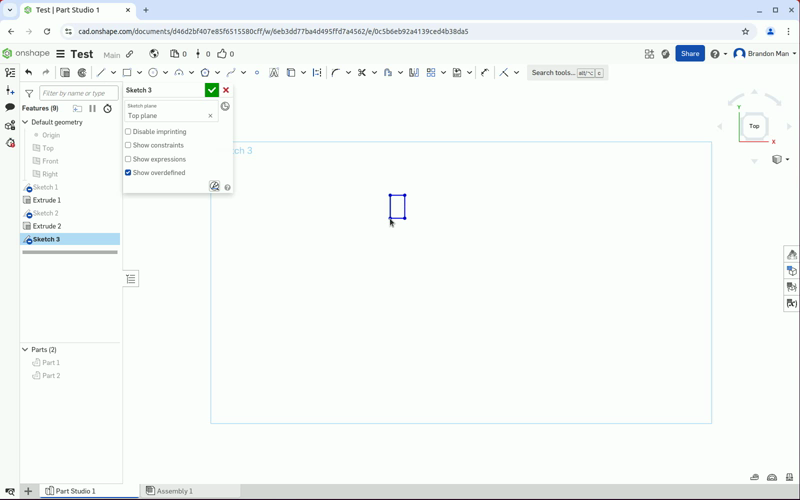
mouse_move(404, 213)
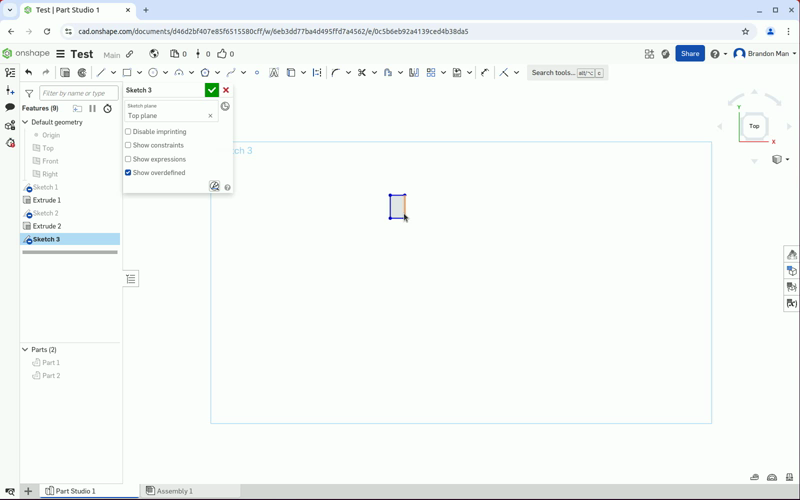
scroll(6)
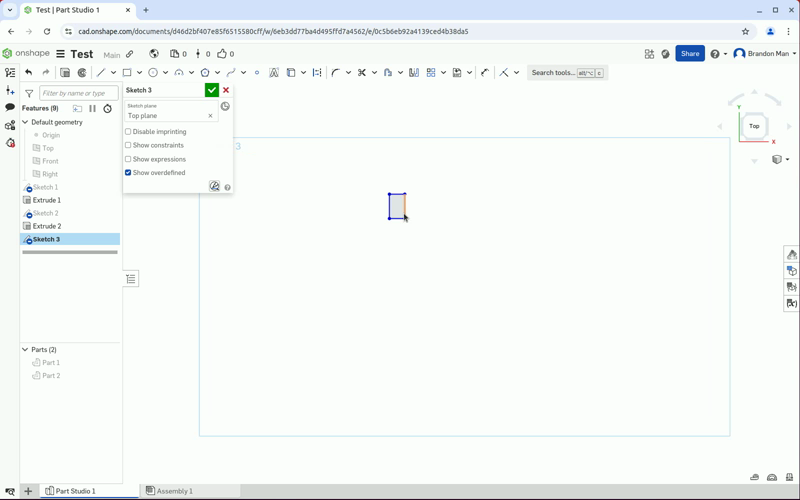
scroll(6)
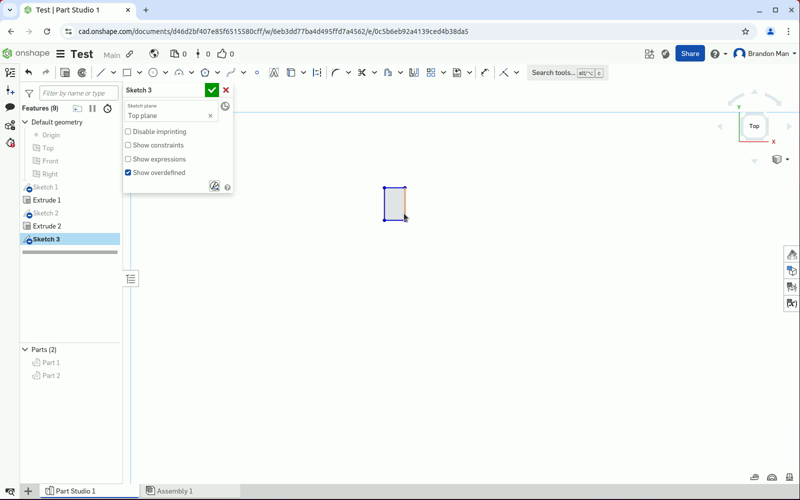
scroll(6)
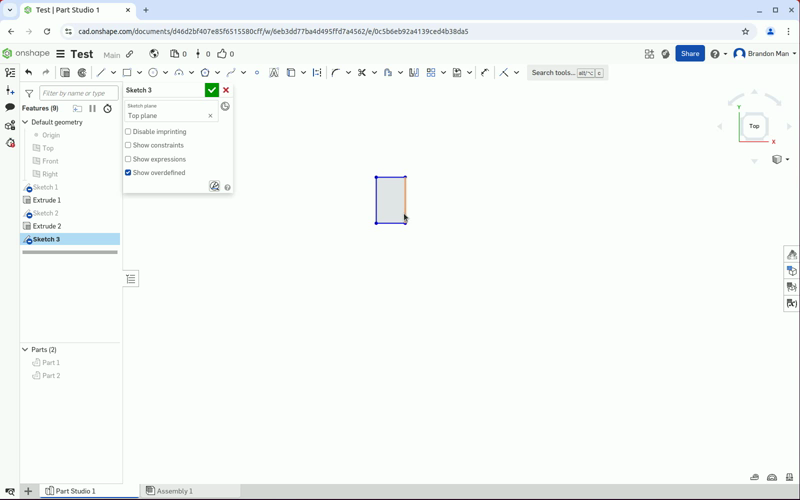
scroll(6)
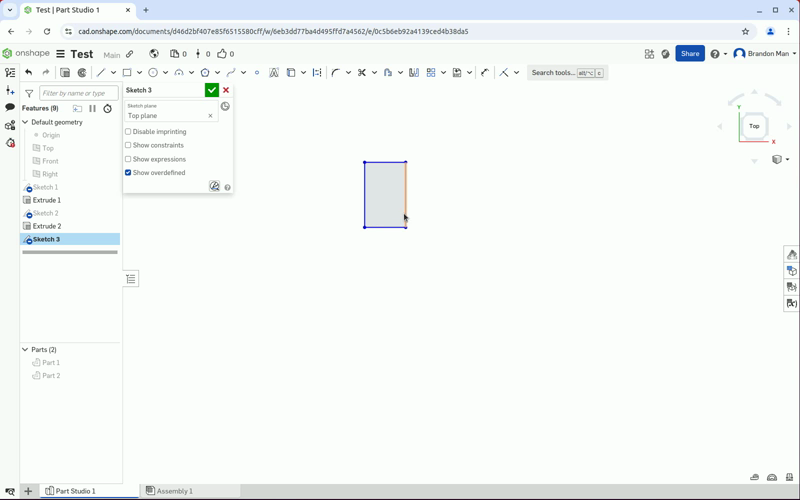
scroll(6)
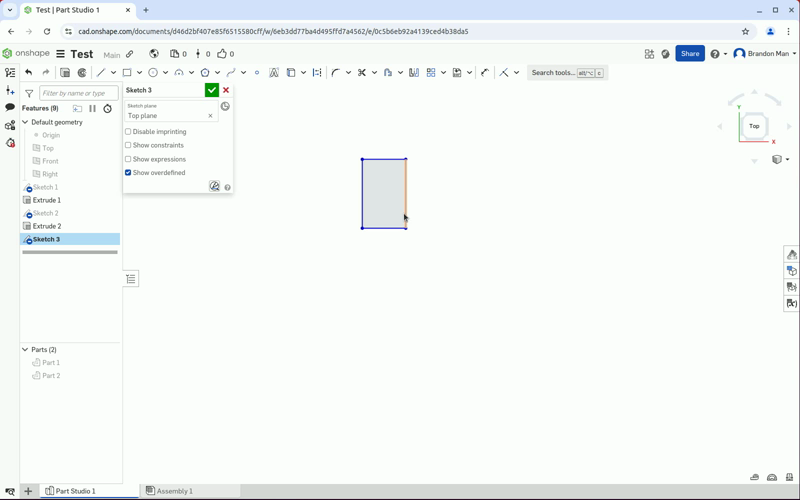
scroll(6)
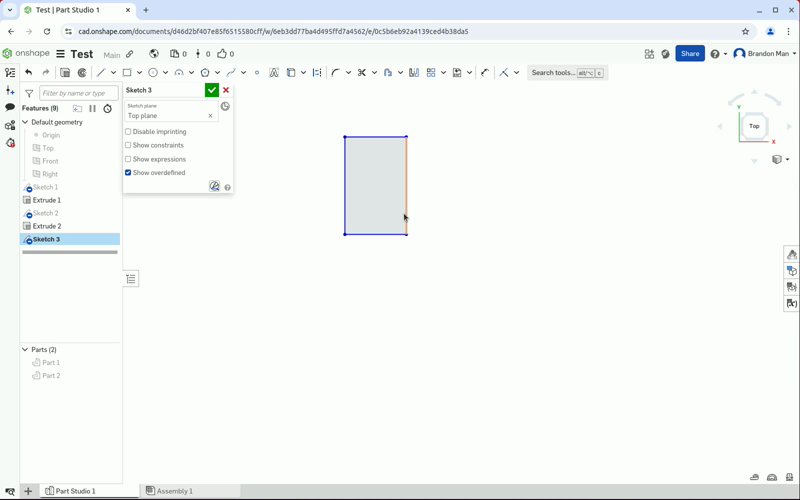
scroll(6)
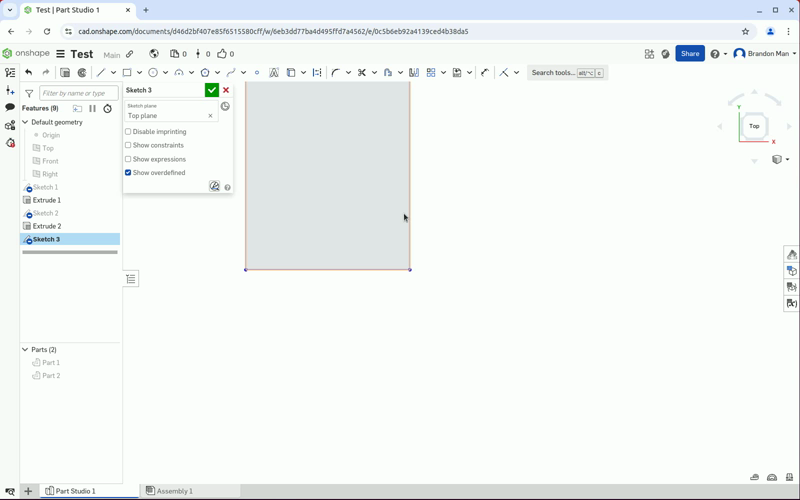
click(404, 213)
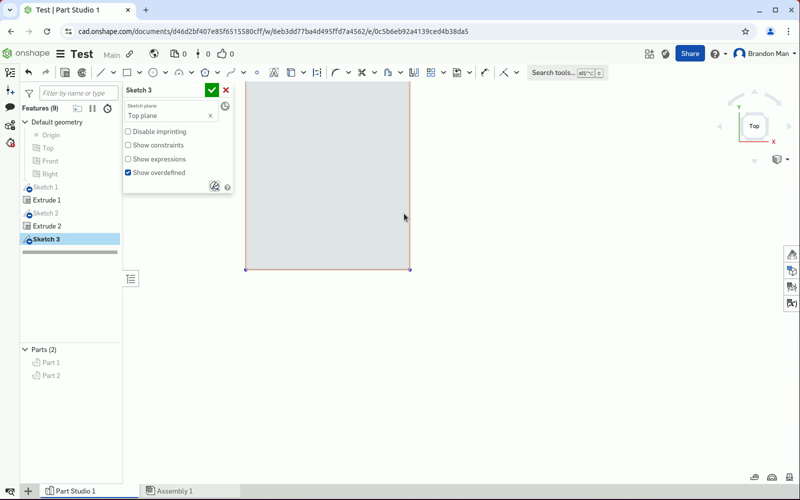
scroll(-6)
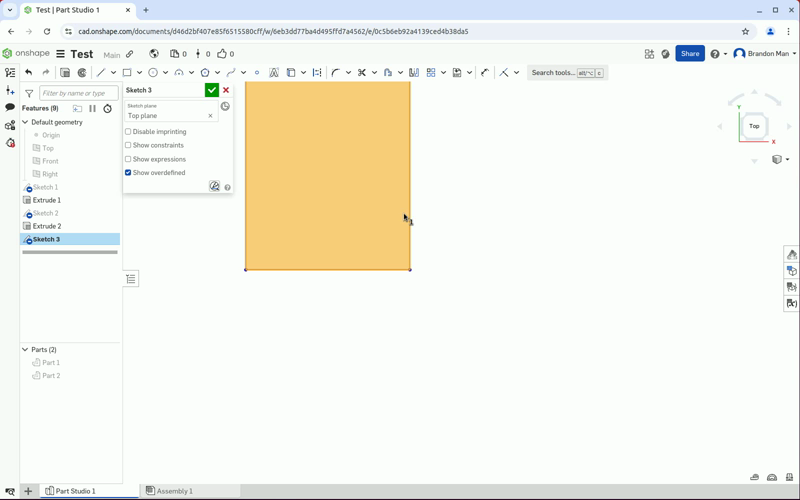
scroll(-6)
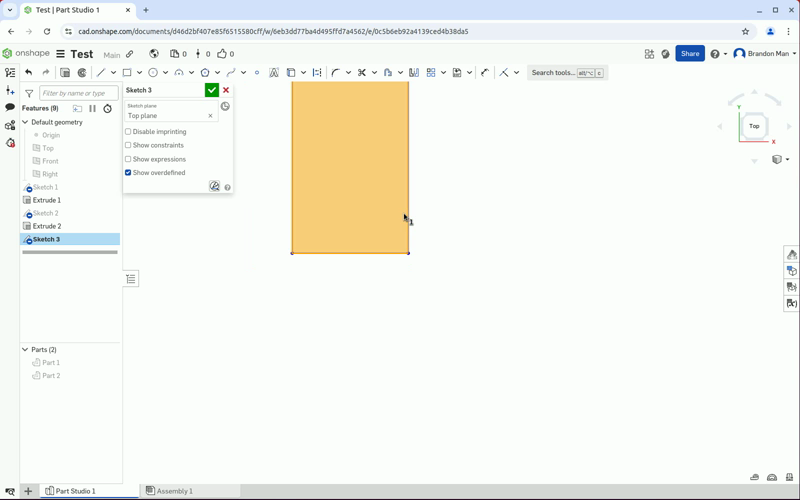
scroll(-6)
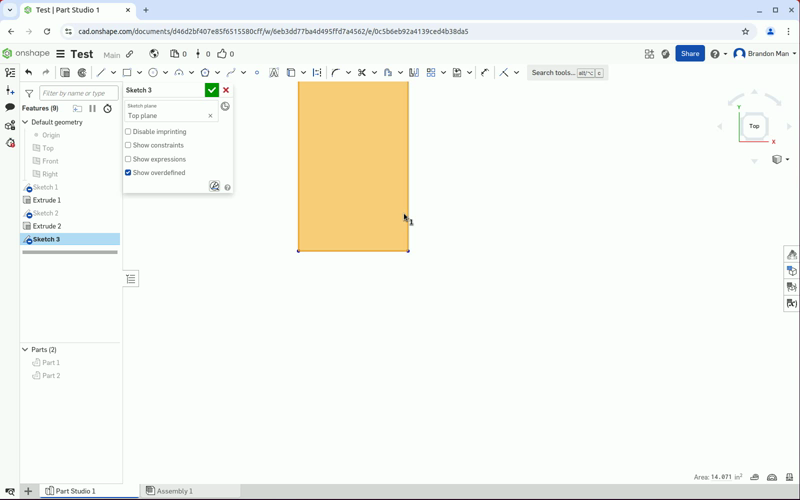
scroll(-6)
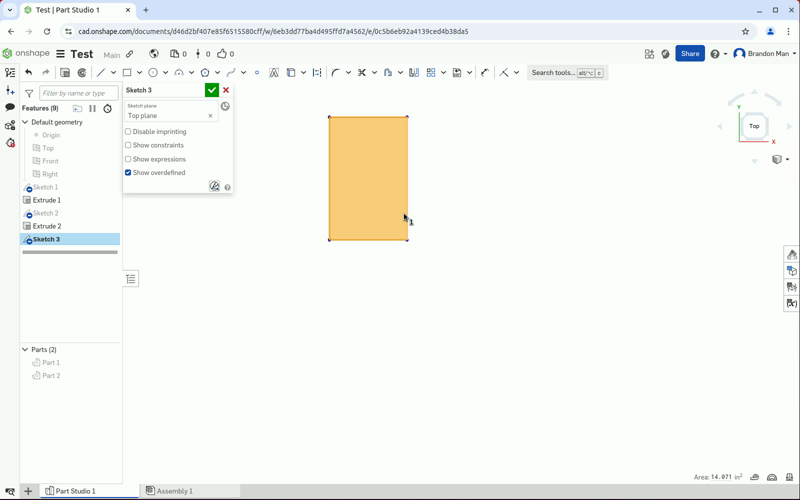
scroll(-6)
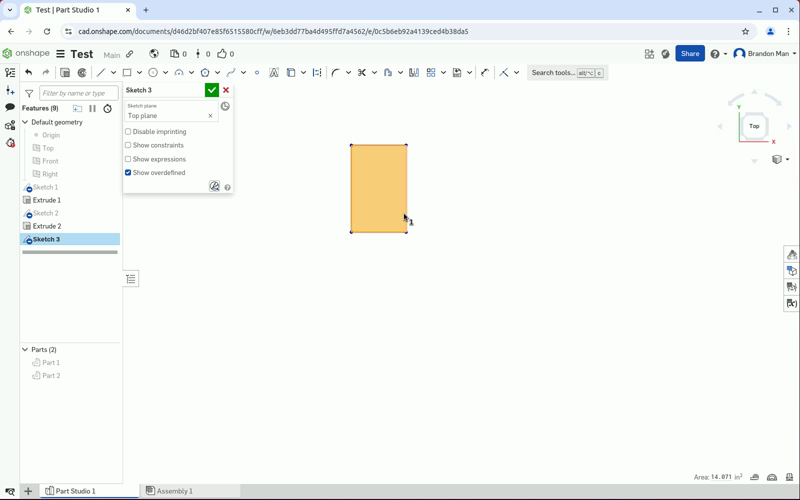
scroll(-6)
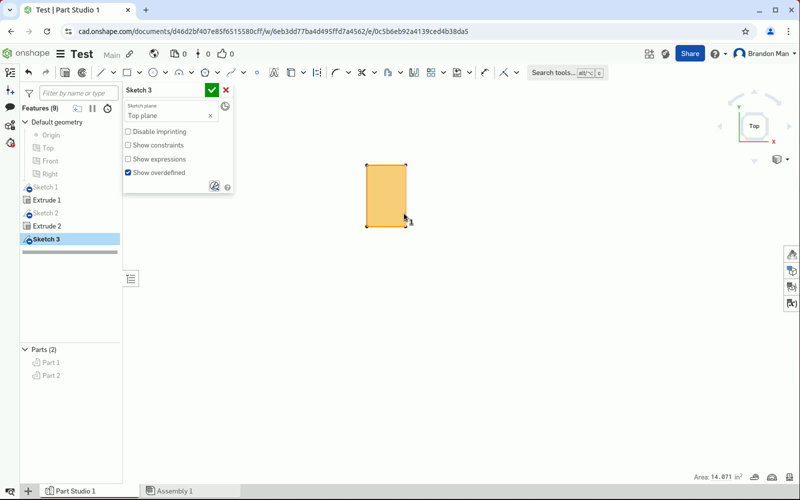
scroll(-6)
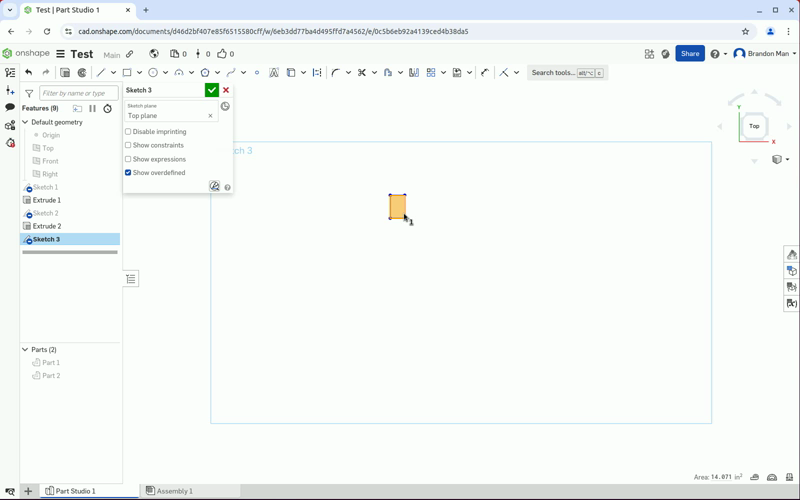
mouse_move(73, 352)
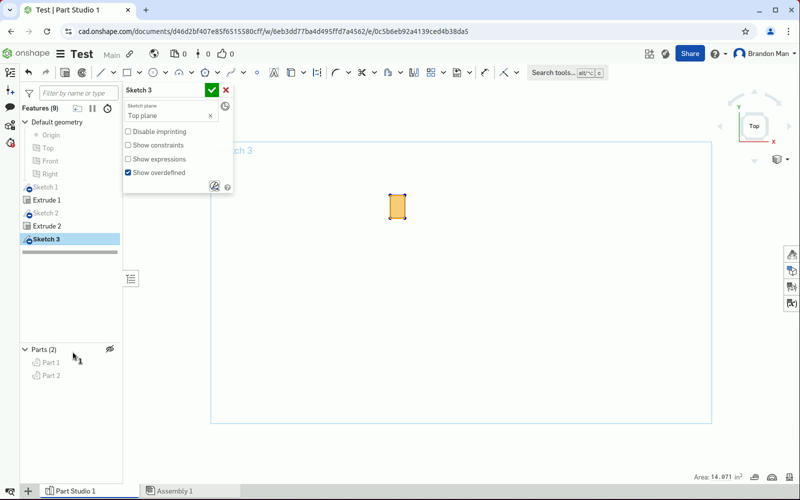
key(shift+y)
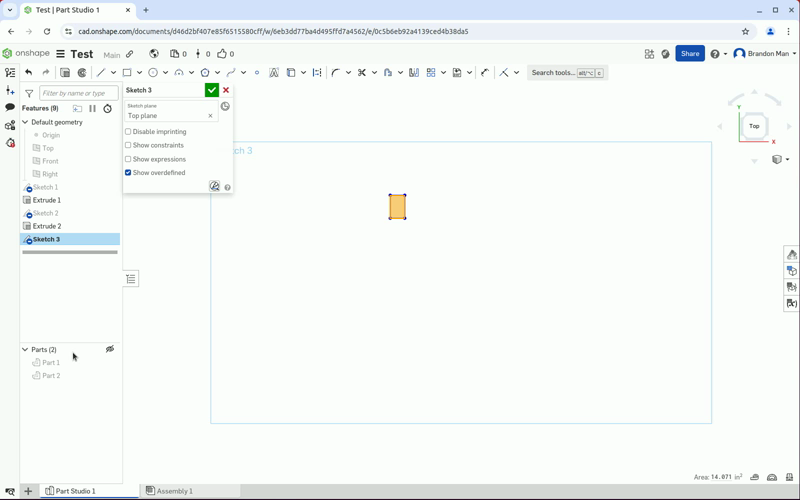
key(shift+e)
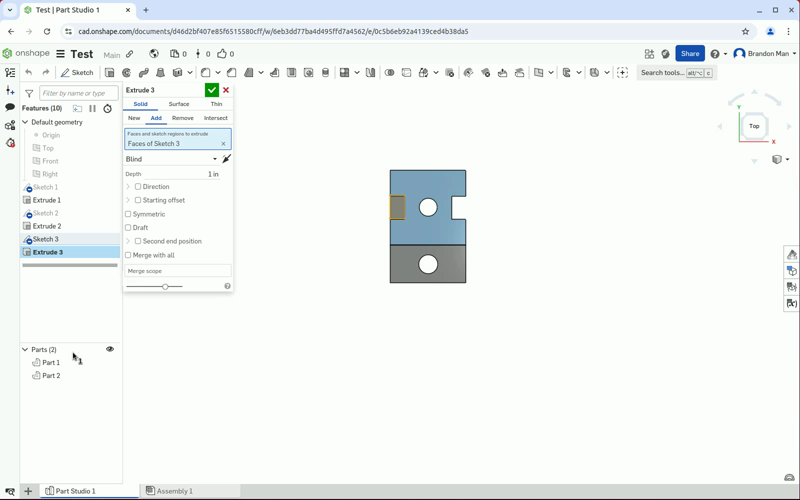
mouse_move(143, 106)
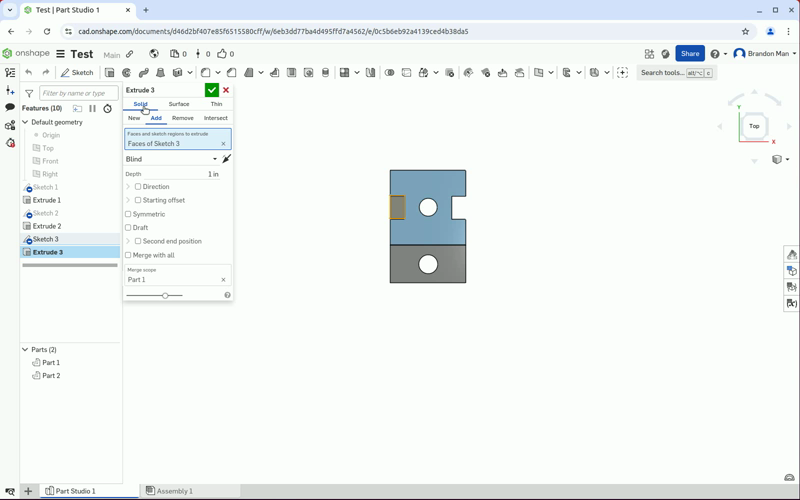
click(143, 106)
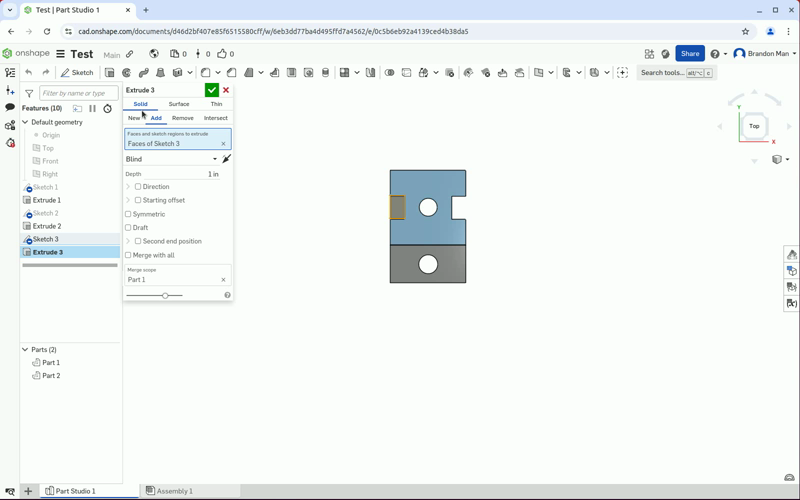
mouse_move(137, 120)
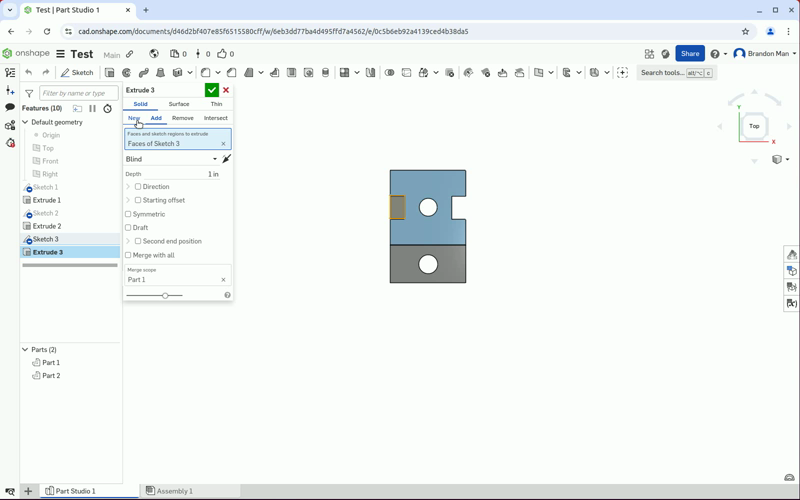
click(137, 120)
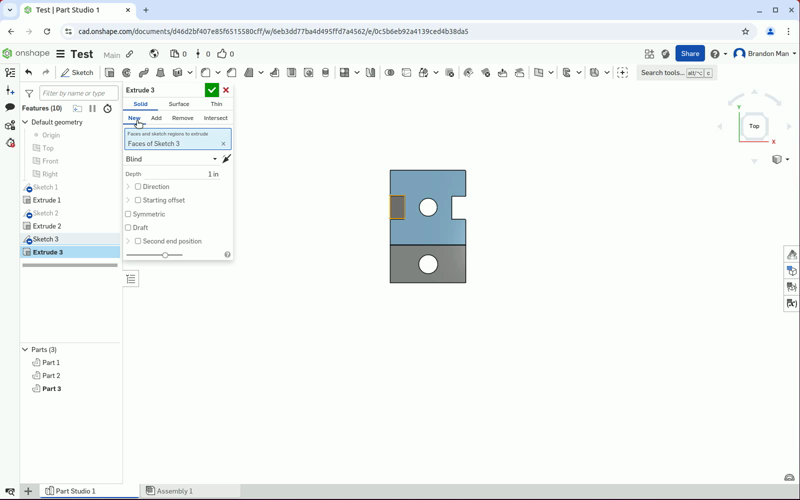
key(tab, 4)
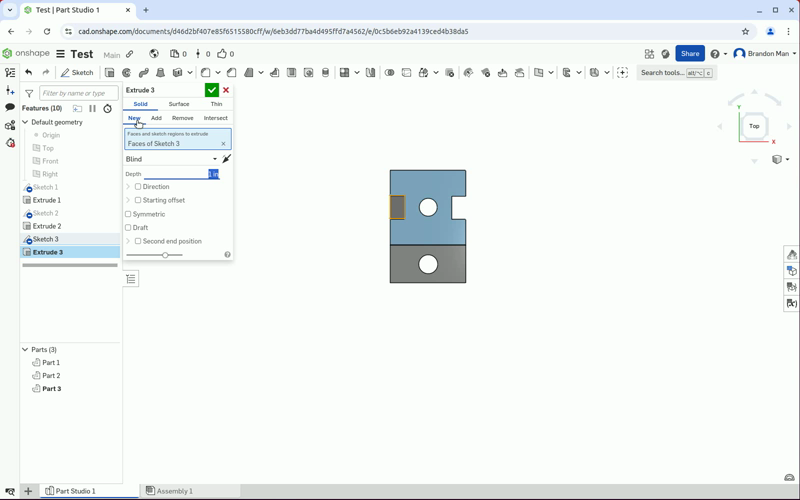
text(7.703)
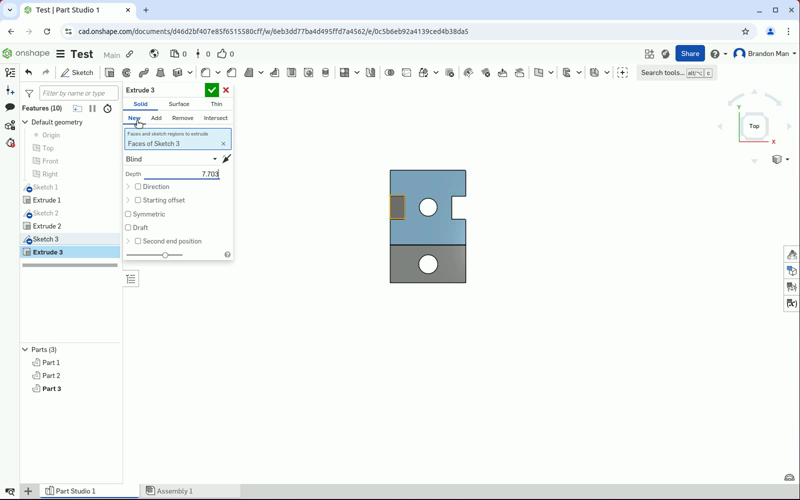
key(enter)
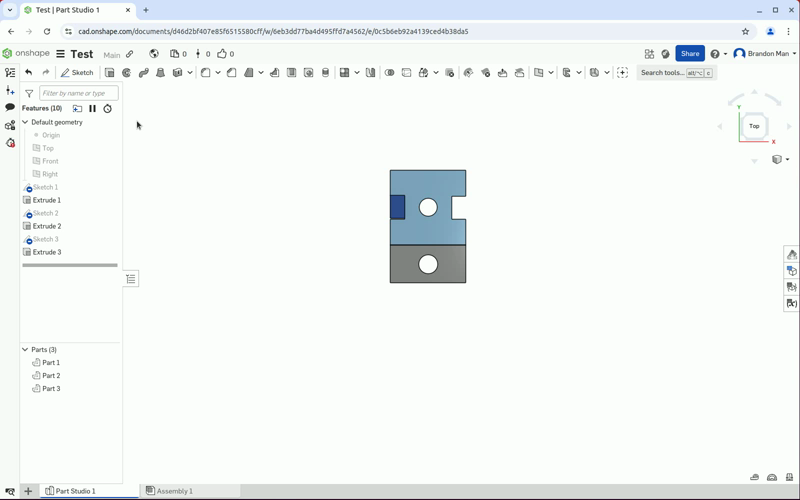
key(shift+h)
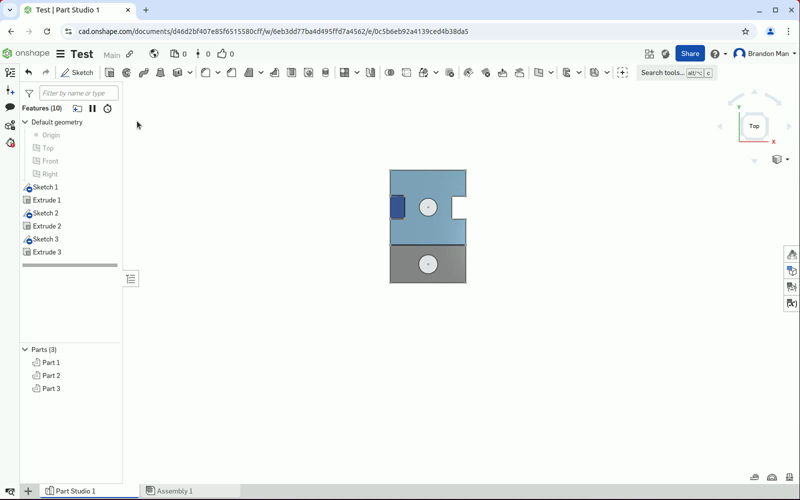
key(shift+h)
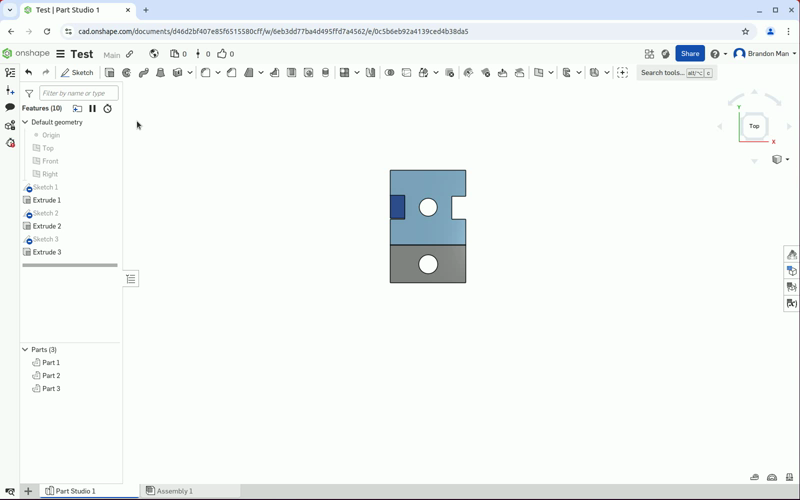
mouse_move(73, 189)
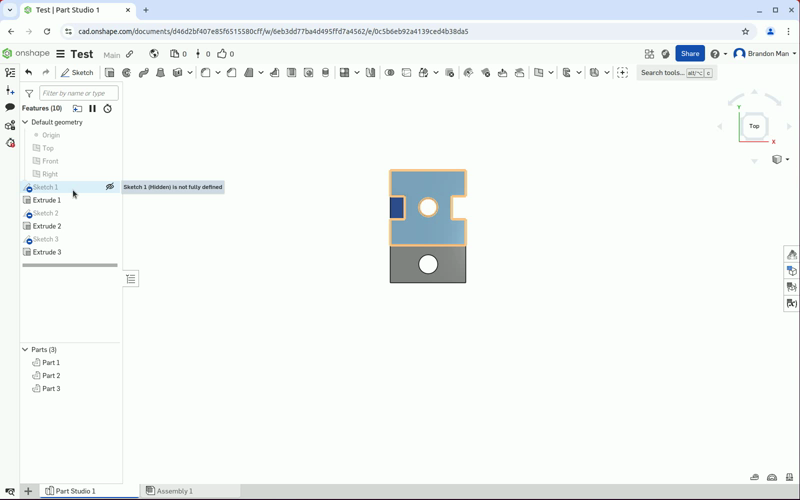
click(73, 189)
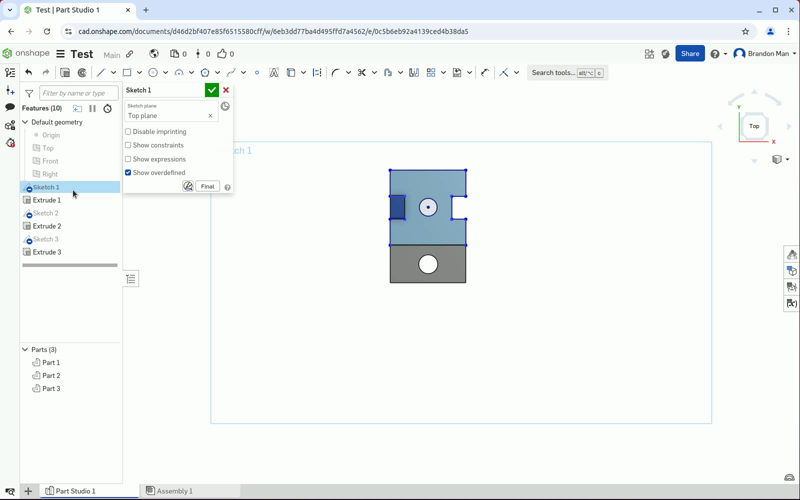
mouse_move(229, 92)
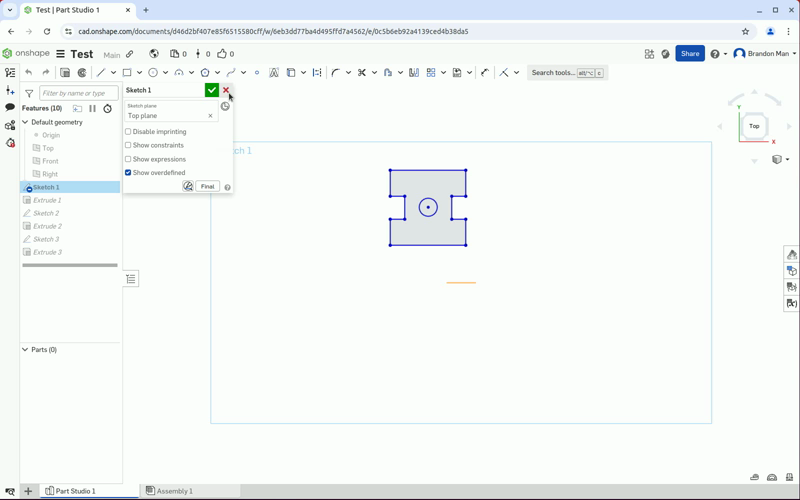
click(229, 92)
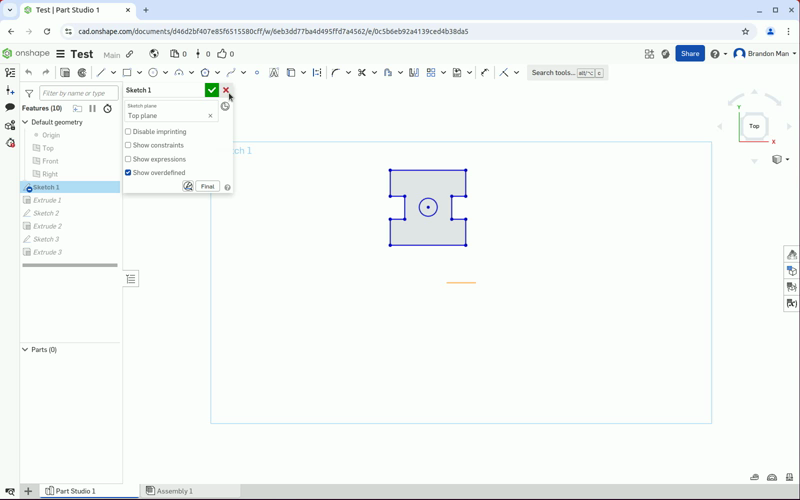
key(shift+s)
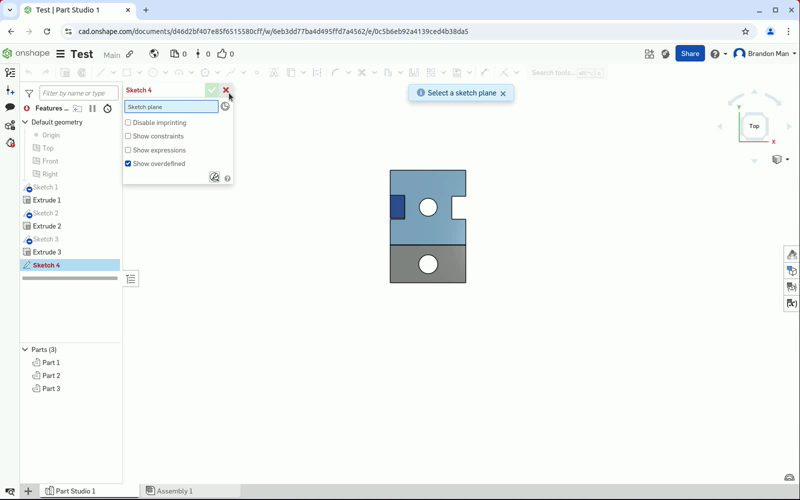
mouse_move(73, 150)
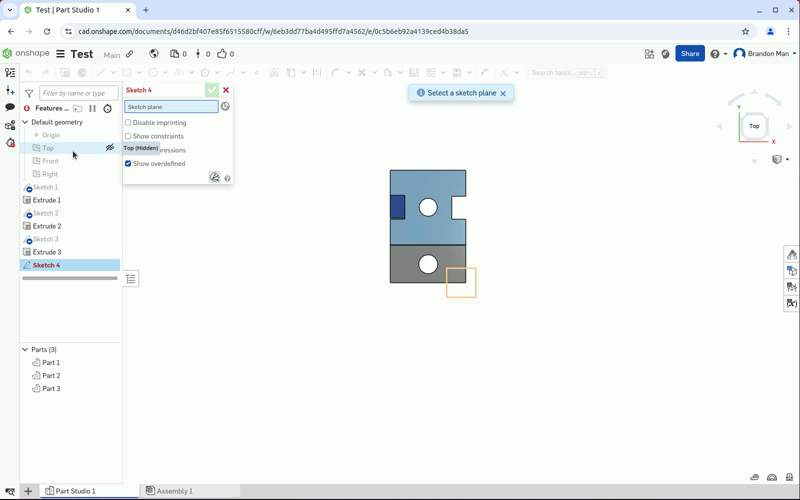
click(73, 150)
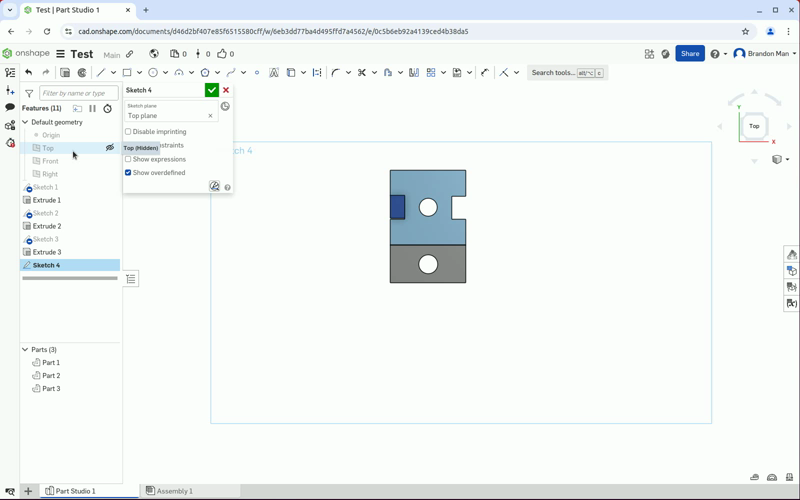
mouse_move(73, 352)
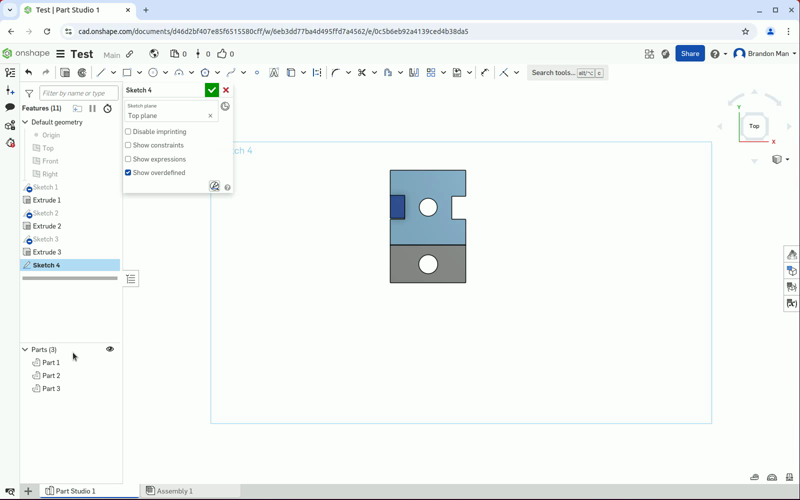
key(y)
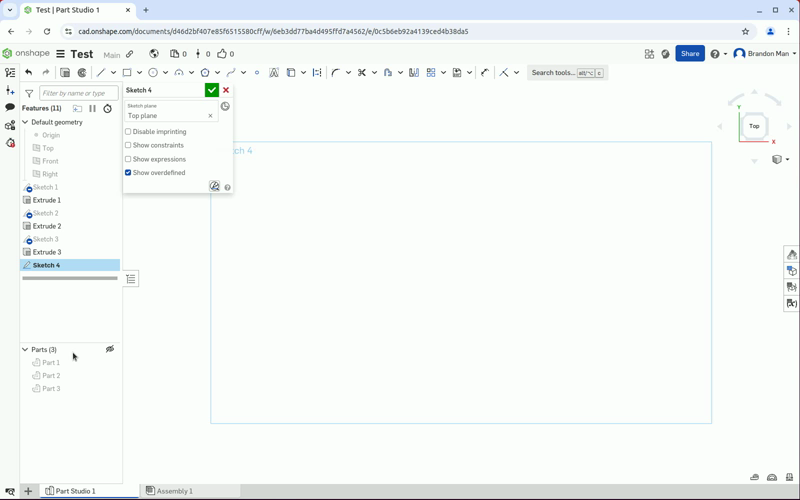
key(l)
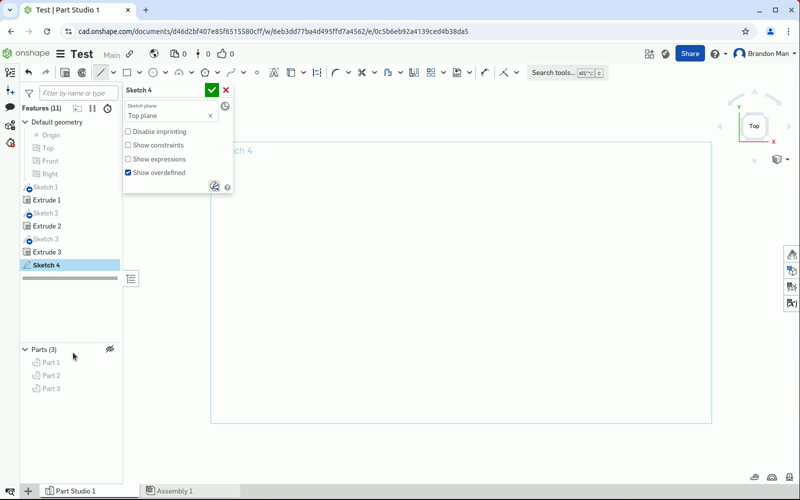
key_down(shift)
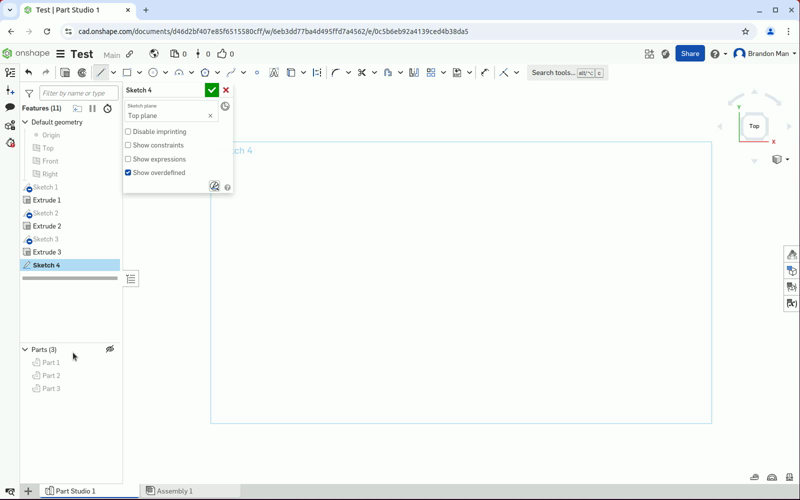
mouse_move(451, 218)
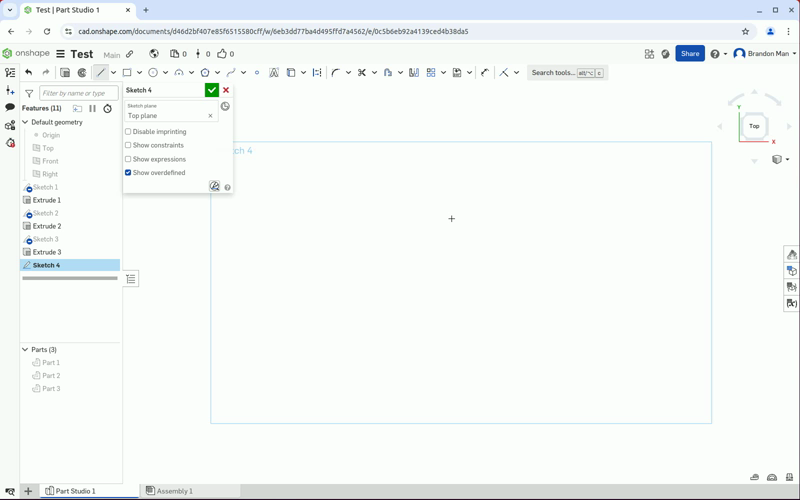
click(451, 218)
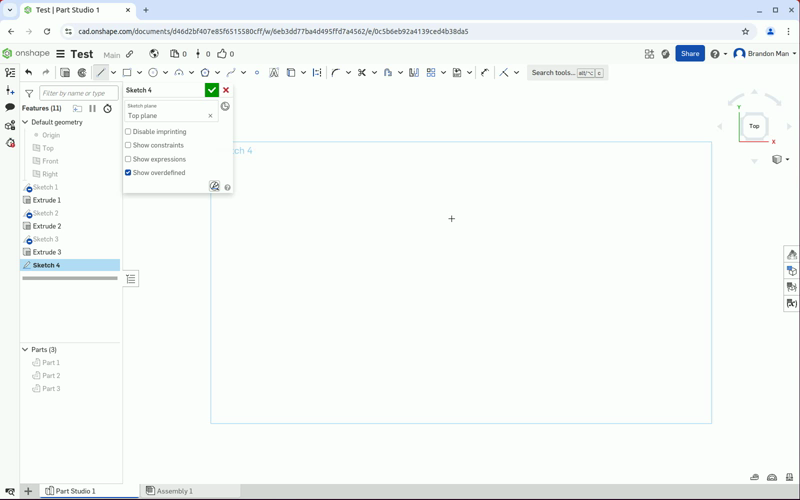
key_up(shift)
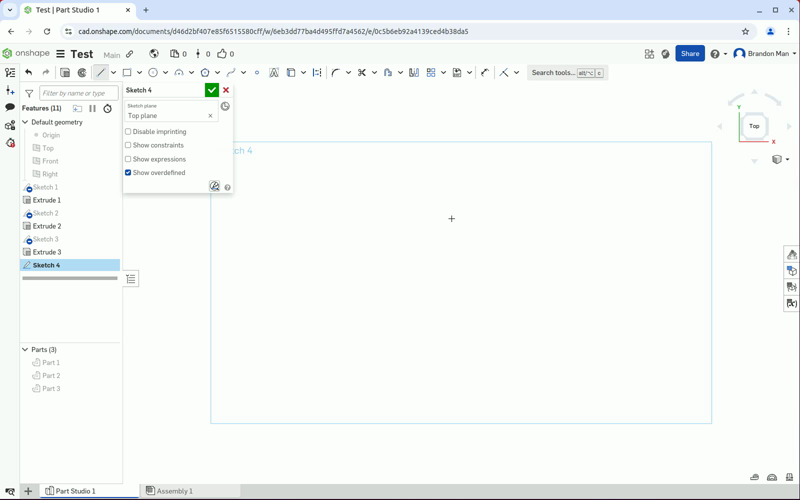
key_down(shift)
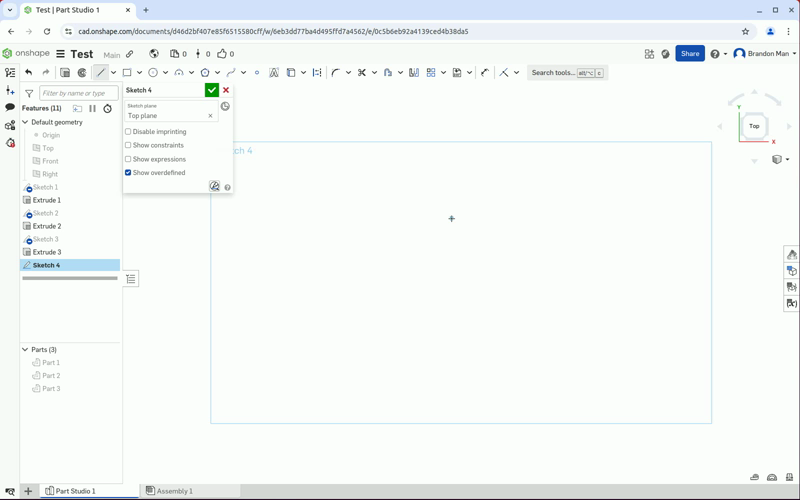
mouse_move(481, 218)
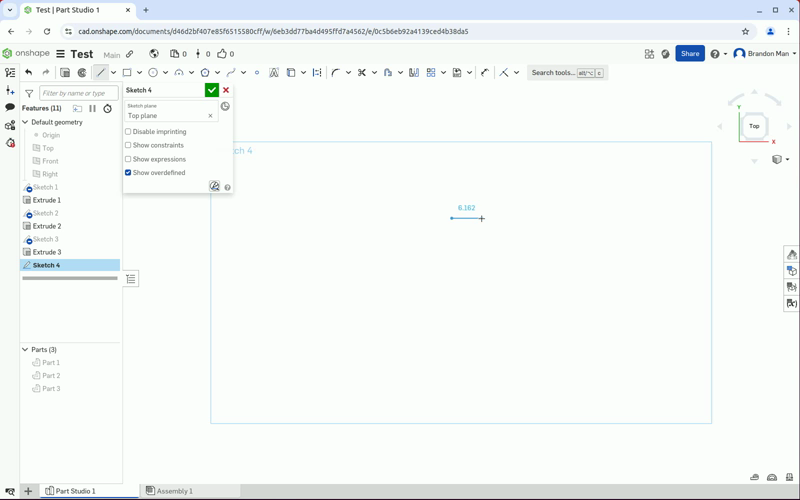
mouse_move(466, 218)
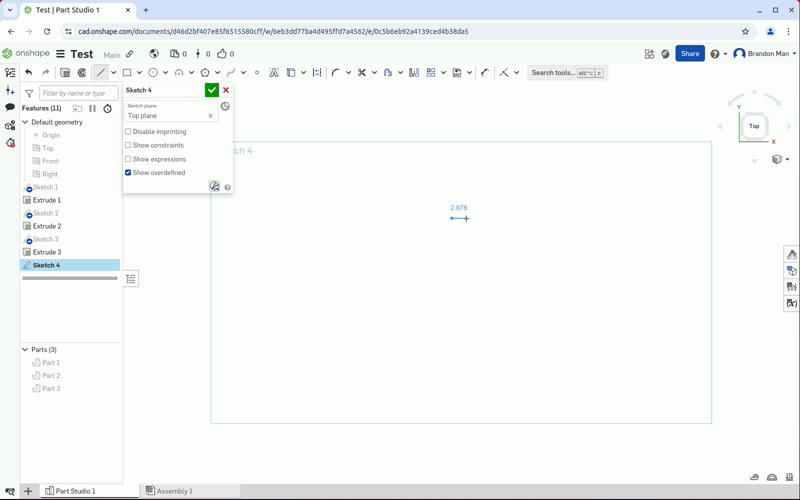
click(466, 218)
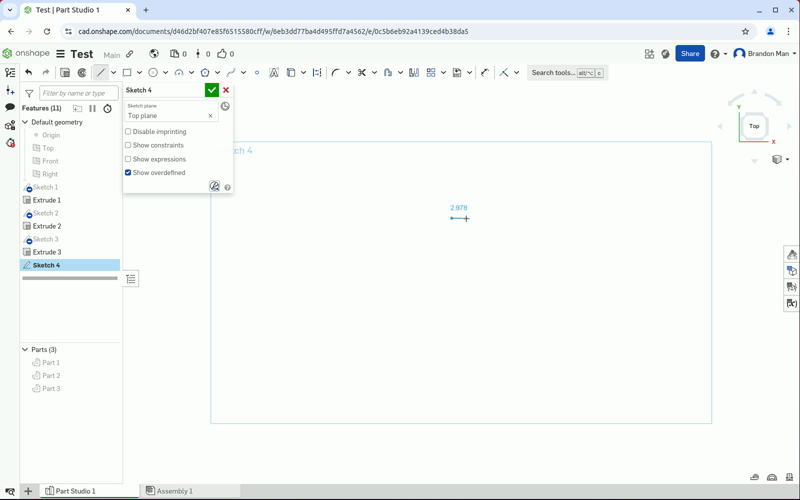
key_up(shift)
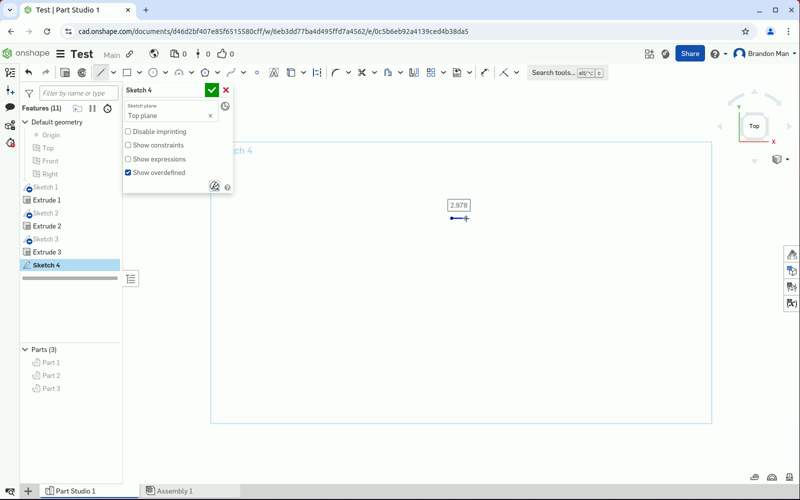
key_down(shift)
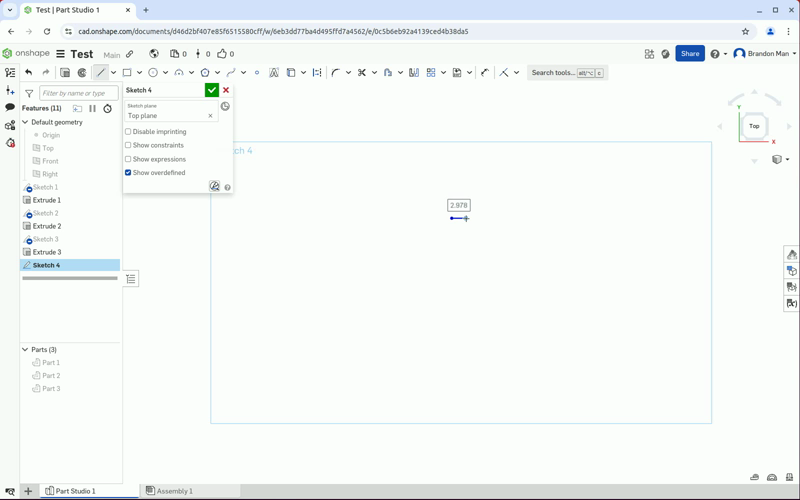
mouse_move(496, 218)
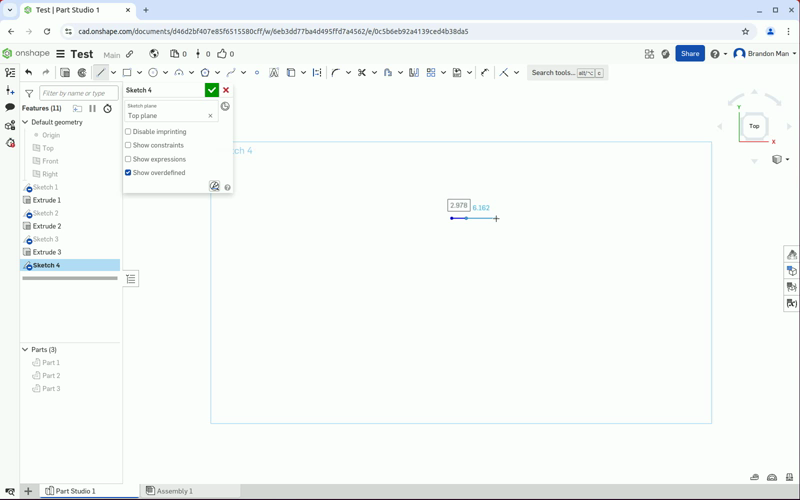
mouse_move(466, 195)
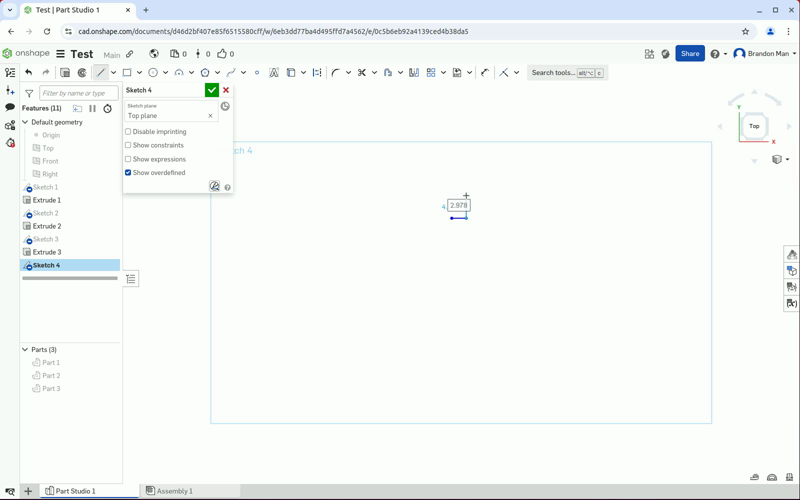
click(466, 195)
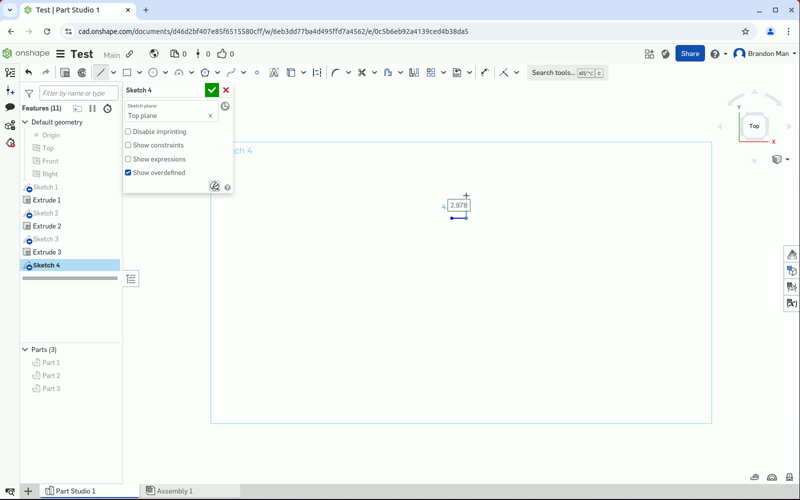
key_up(shift)
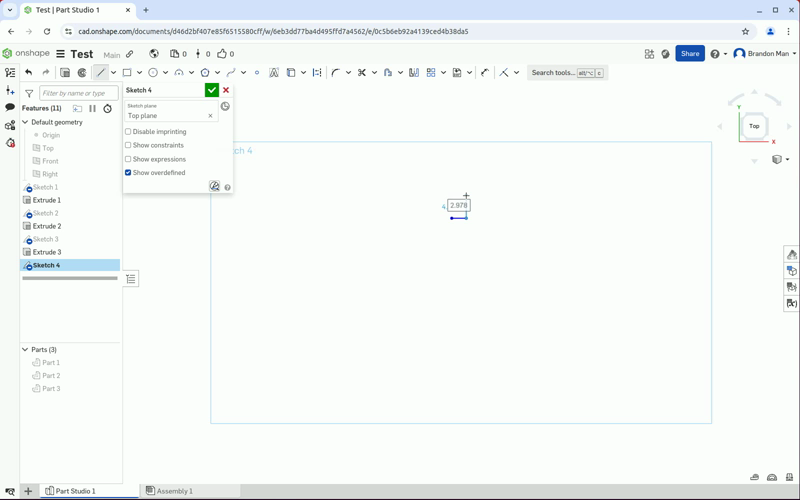
key_down(shift)
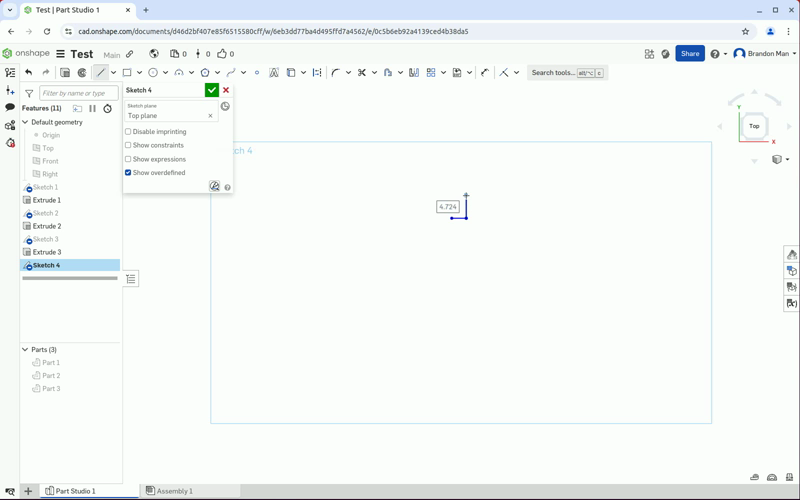
mouse_move(496, 195)
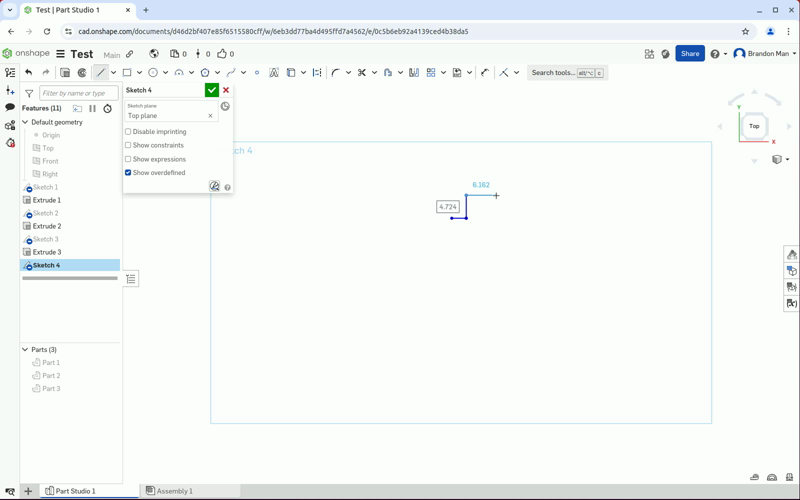
mouse_move(451, 195)
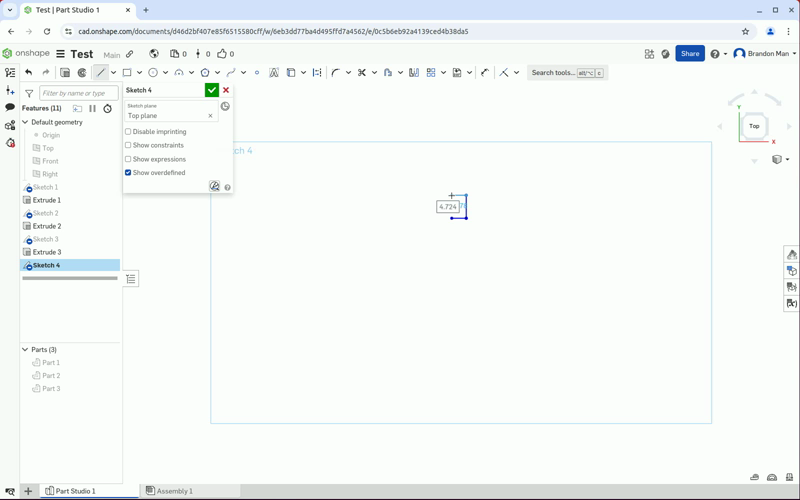
click(451, 195)
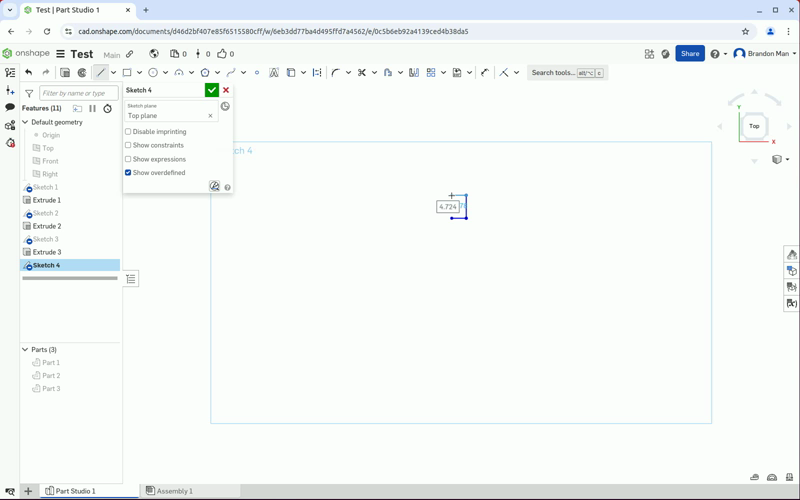
key_up(shift)
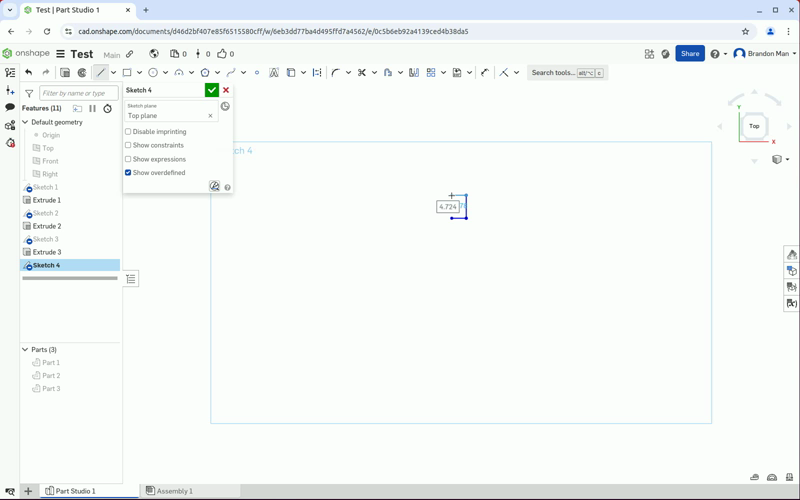
mouse_move(481, 195)
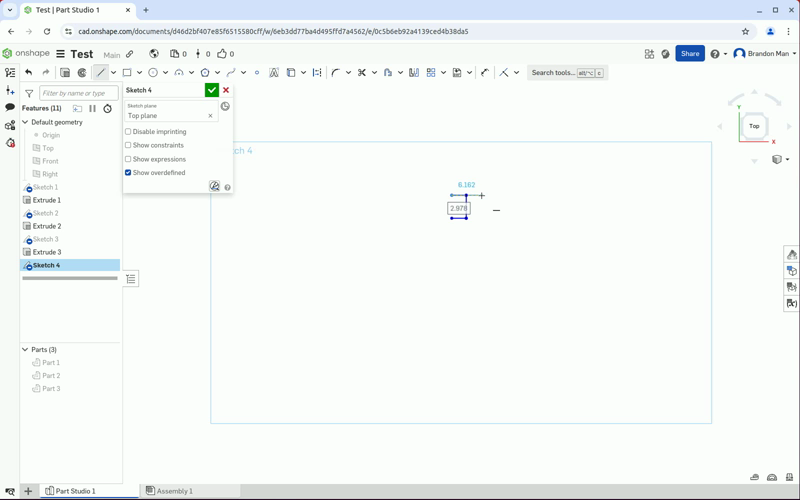
key_down(shift)
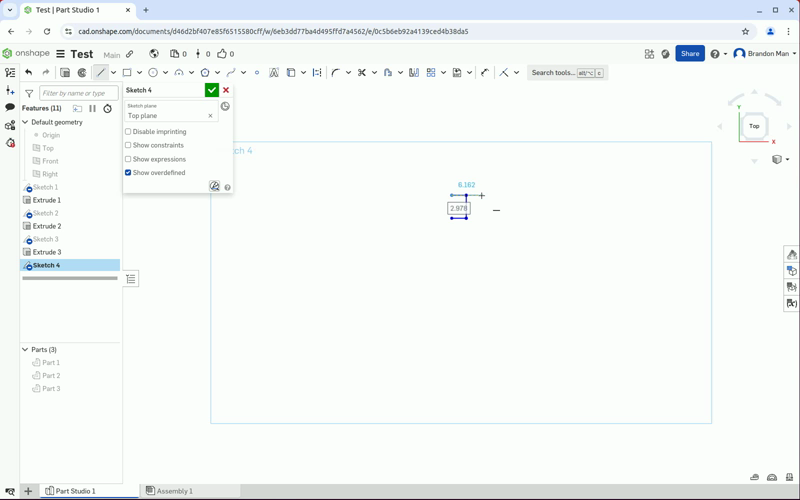
mouse_move(451, 218)
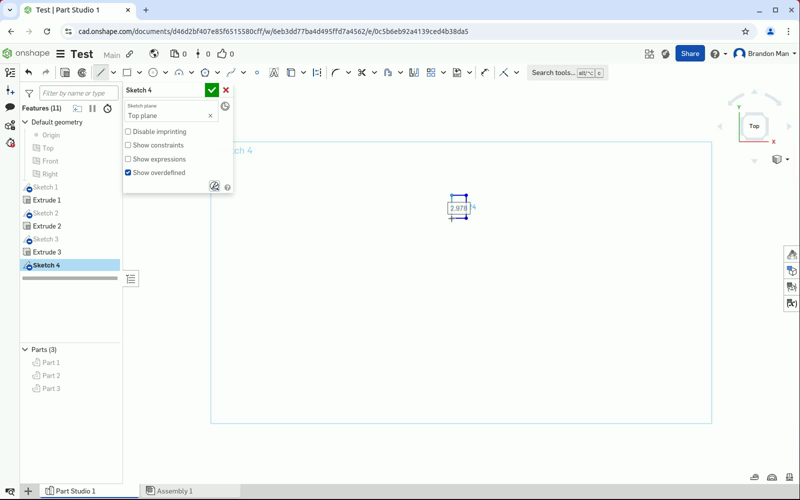
key_up(shift)
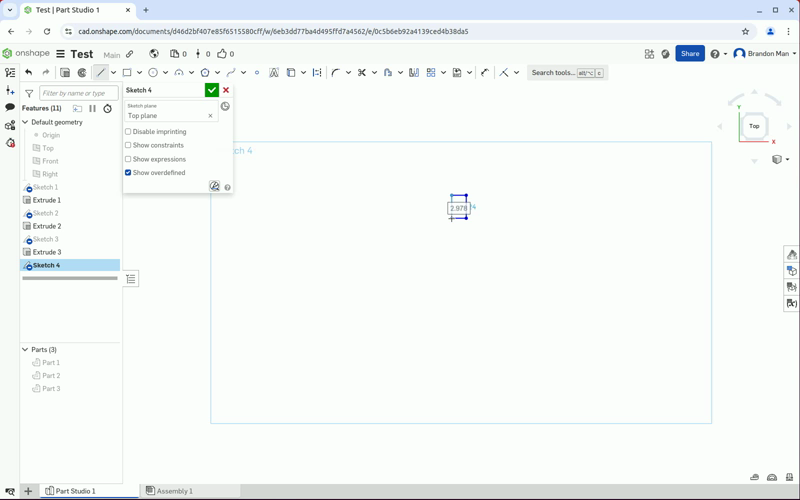
click(451, 218)
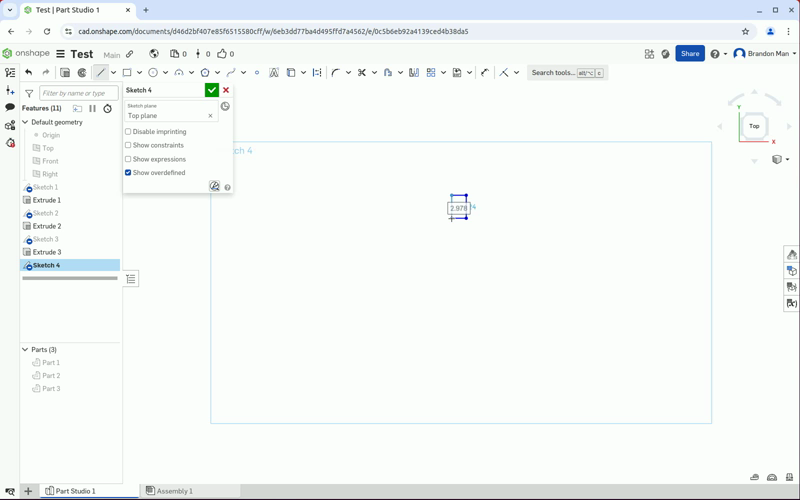
key(esc)
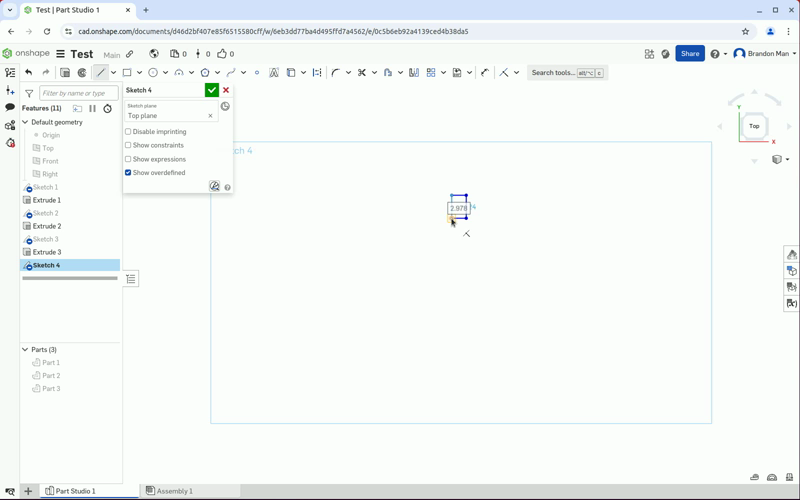
mouse_move(459, 209)
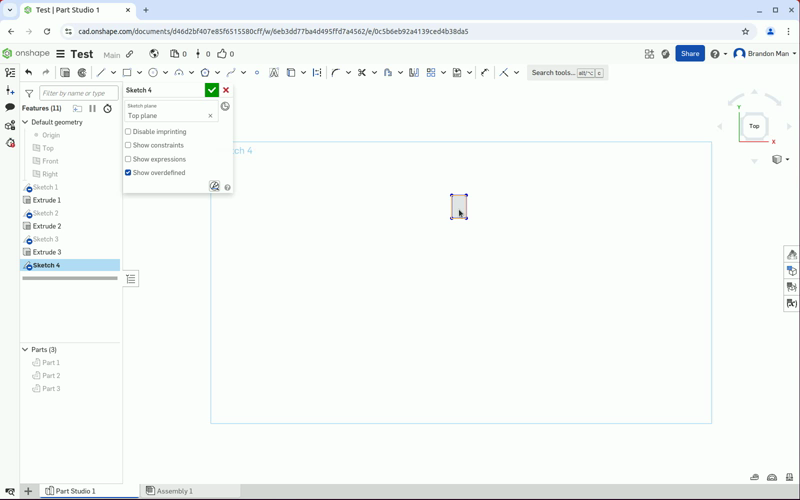
scroll(6)
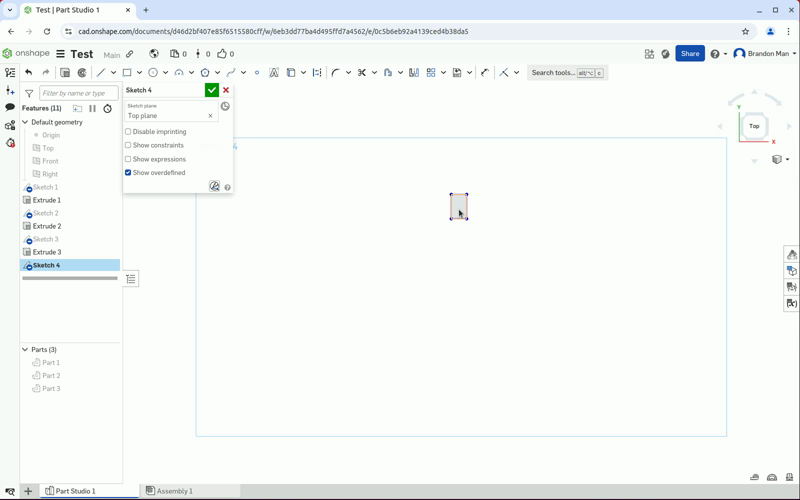
scroll(6)
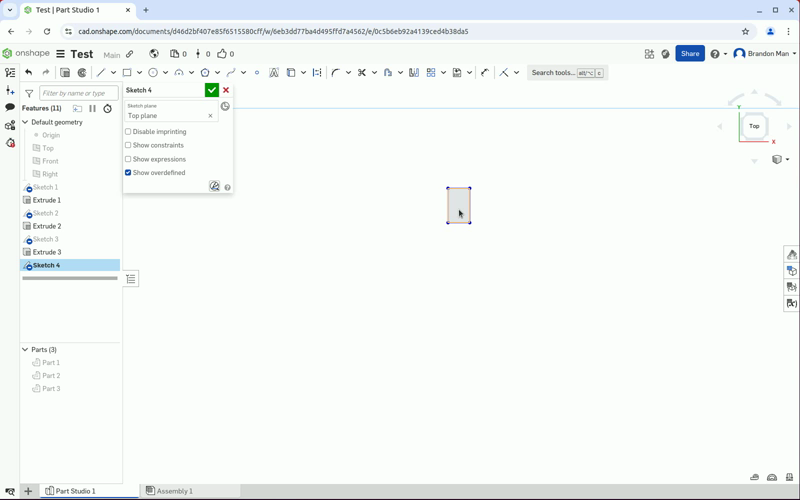
scroll(6)
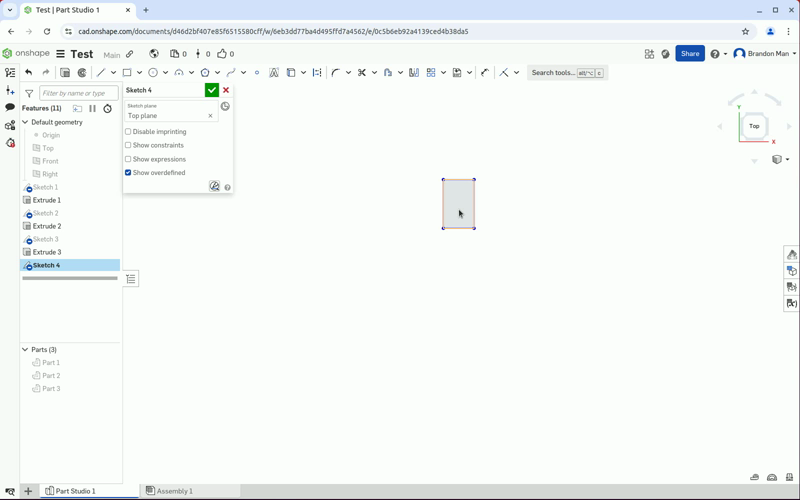
scroll(6)
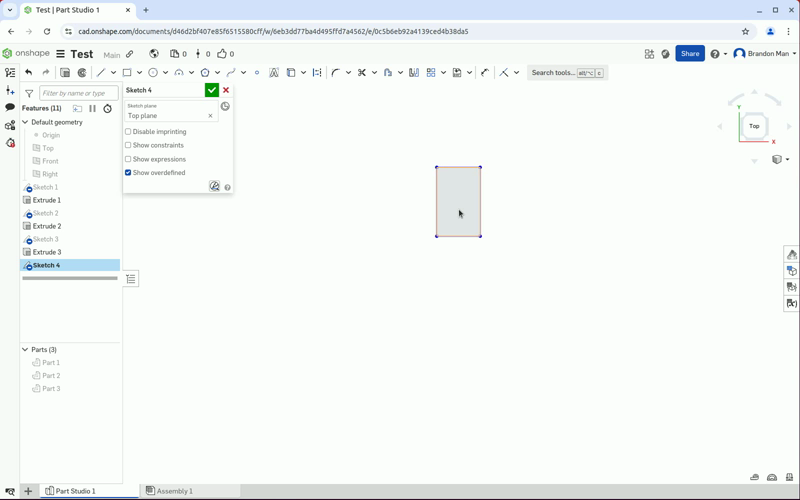
scroll(6)
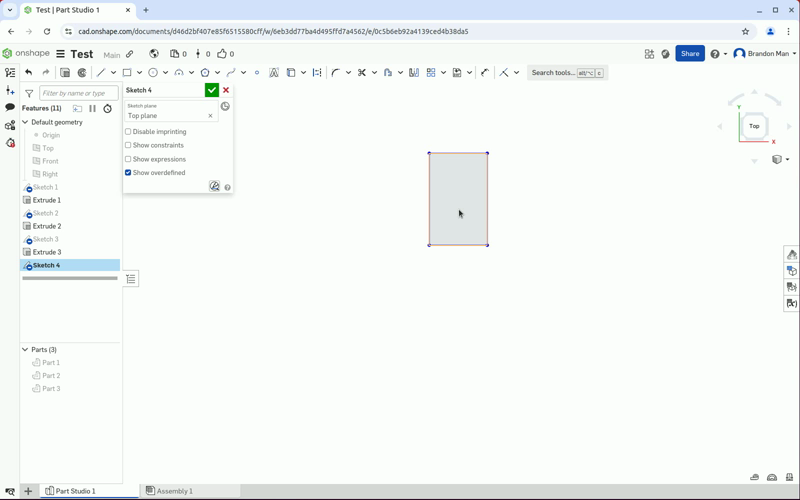
scroll(6)
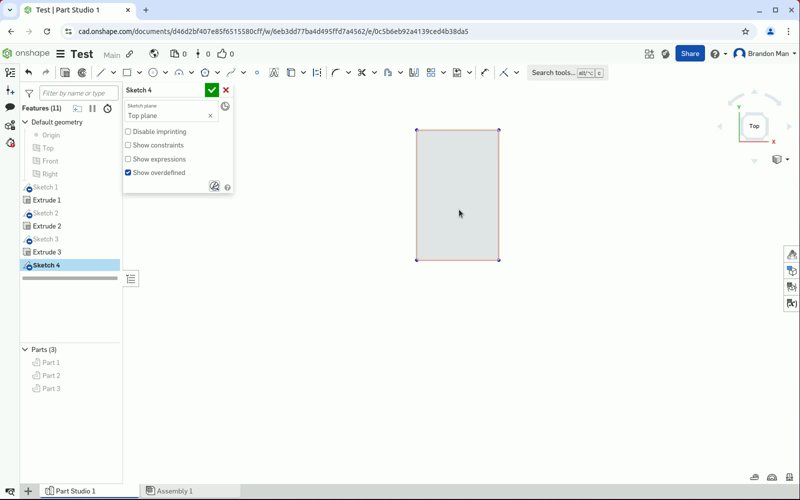
scroll(6)
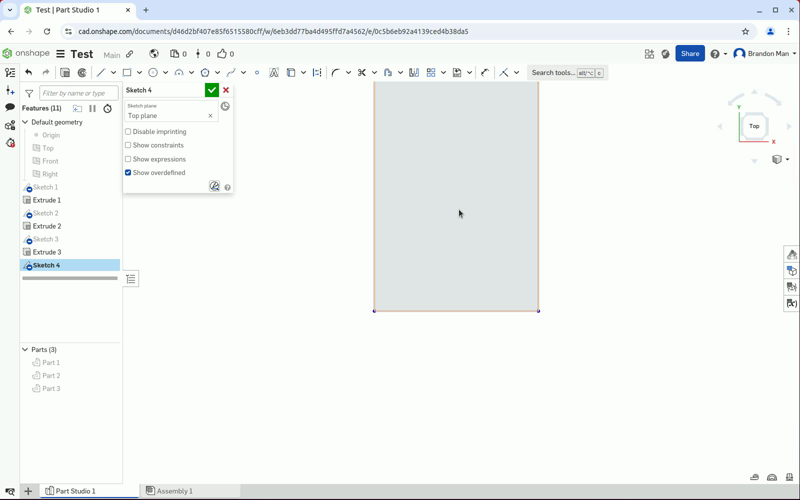
click(459, 209)
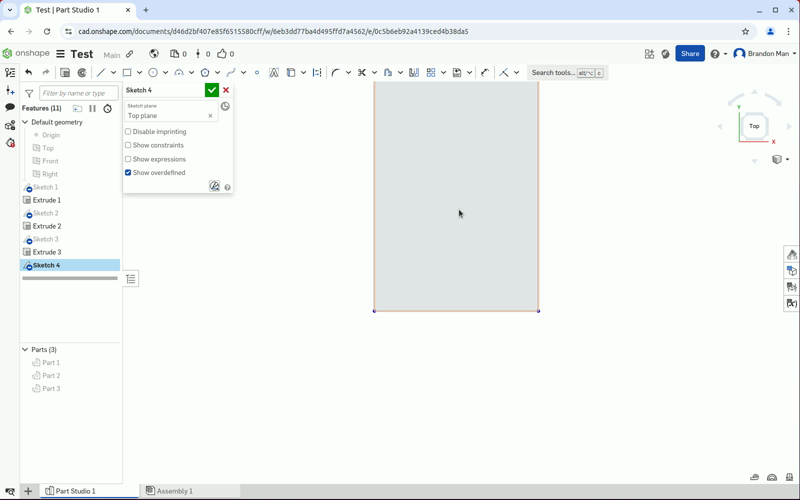
scroll(-6)
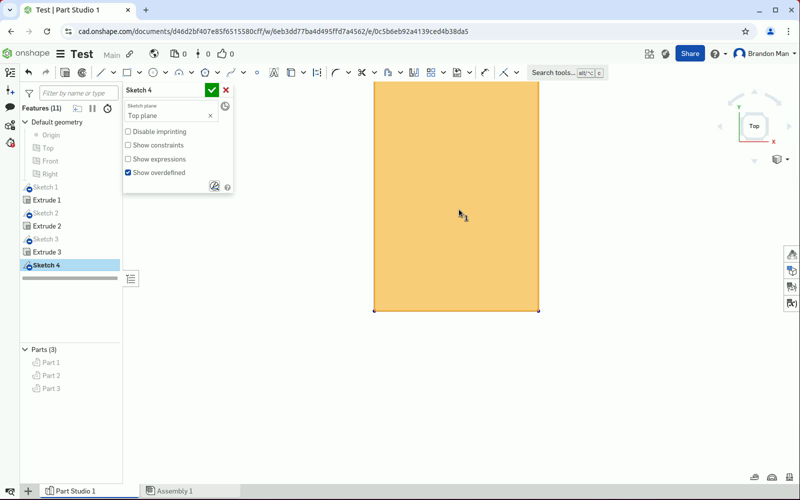
scroll(-6)
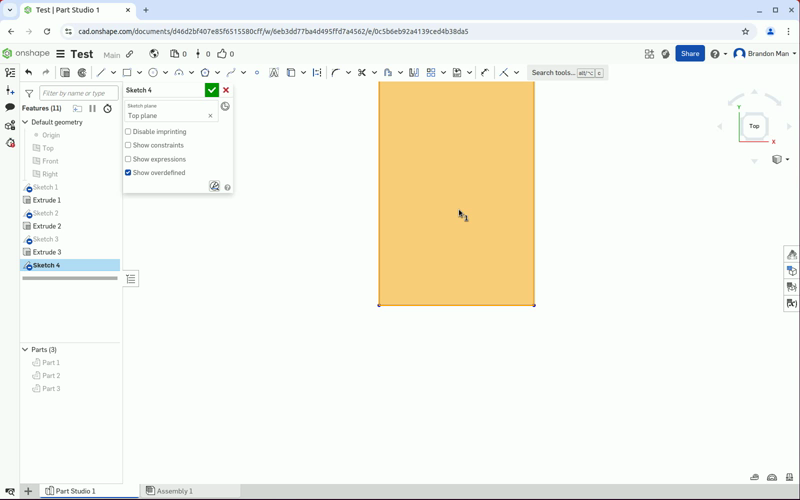
scroll(-6)
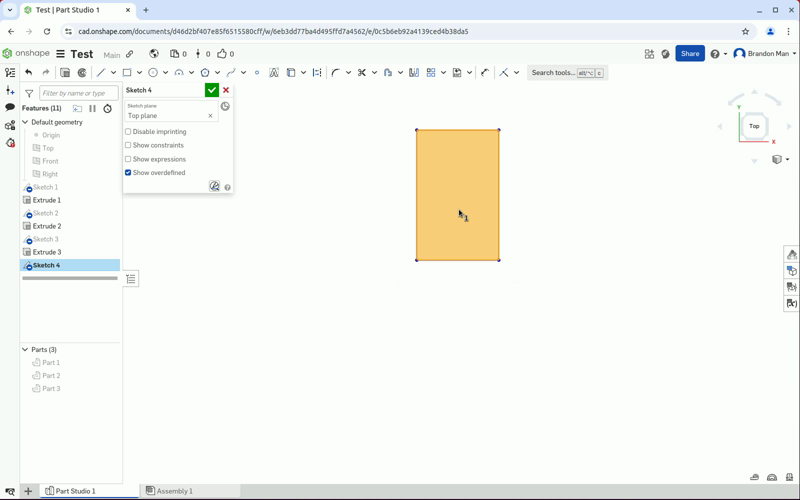
scroll(-6)
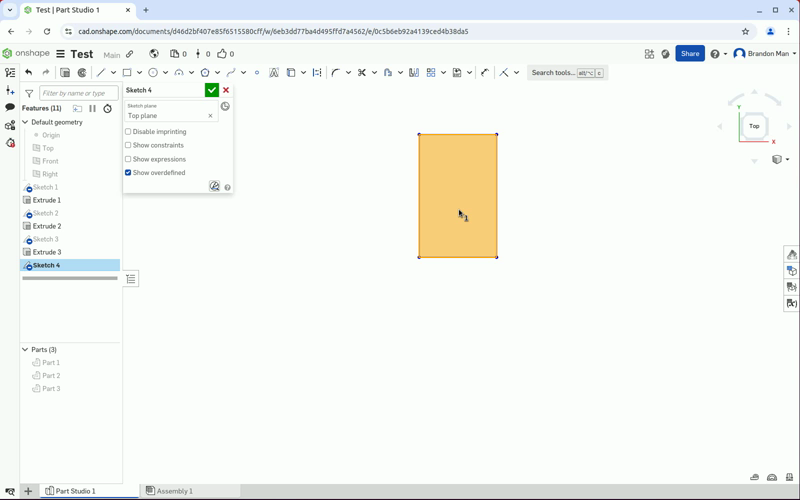
scroll(-6)
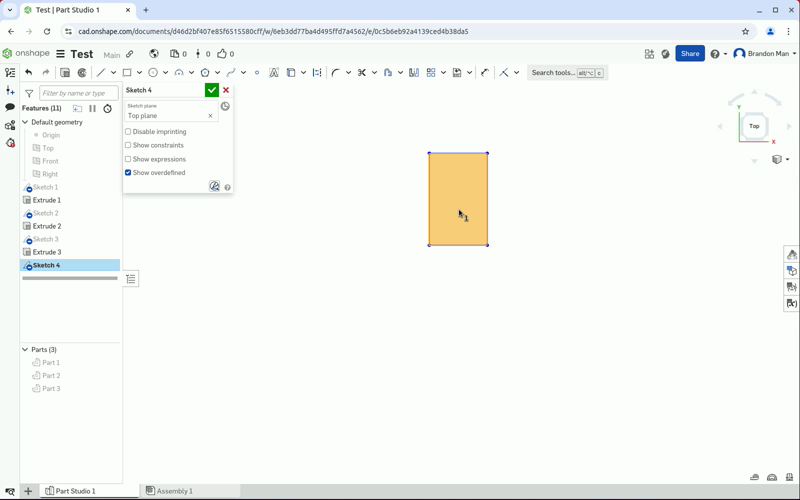
scroll(-6)
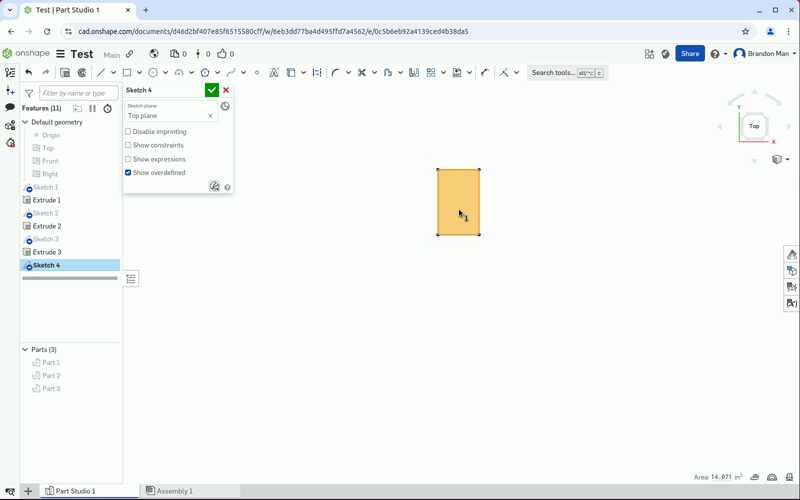
scroll(-6)
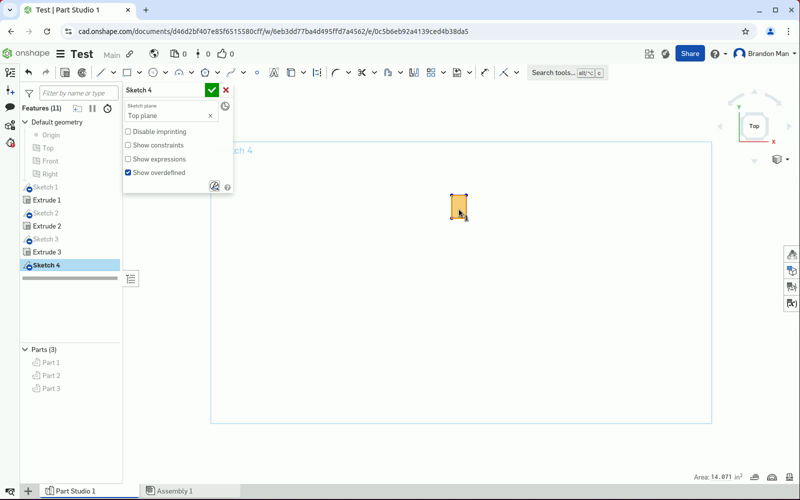
mouse_move(73, 352)
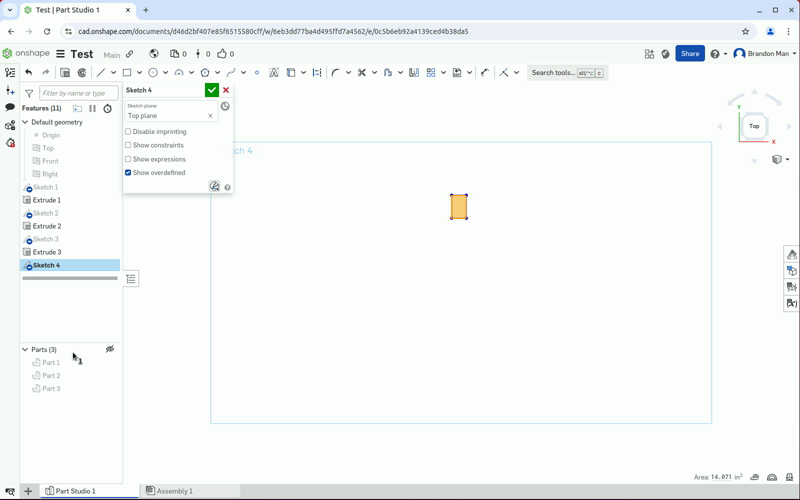
key(shift+y)
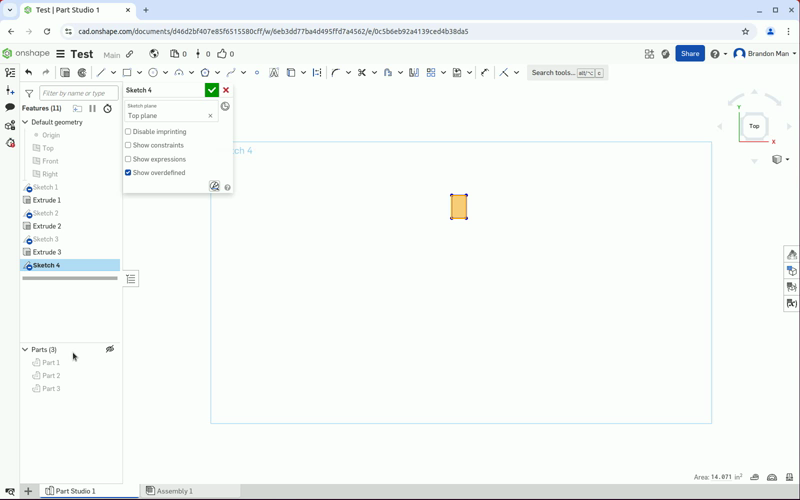
key(shift+e)
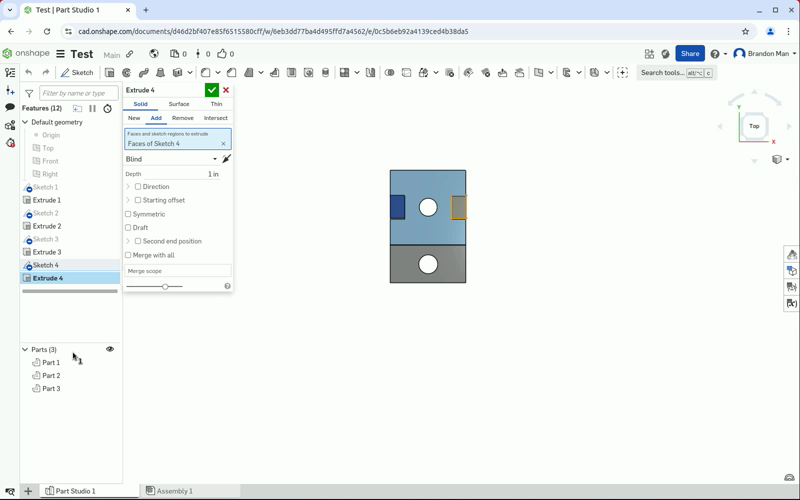
mouse_move(143, 106)
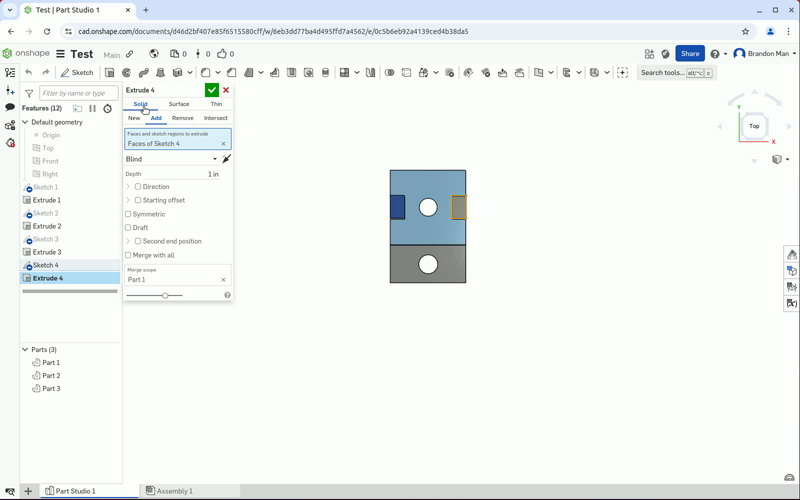
click(143, 106)
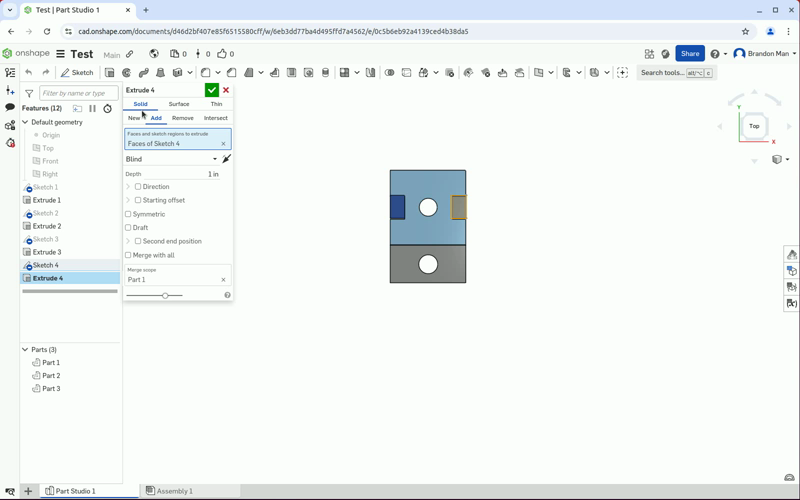
mouse_move(137, 120)
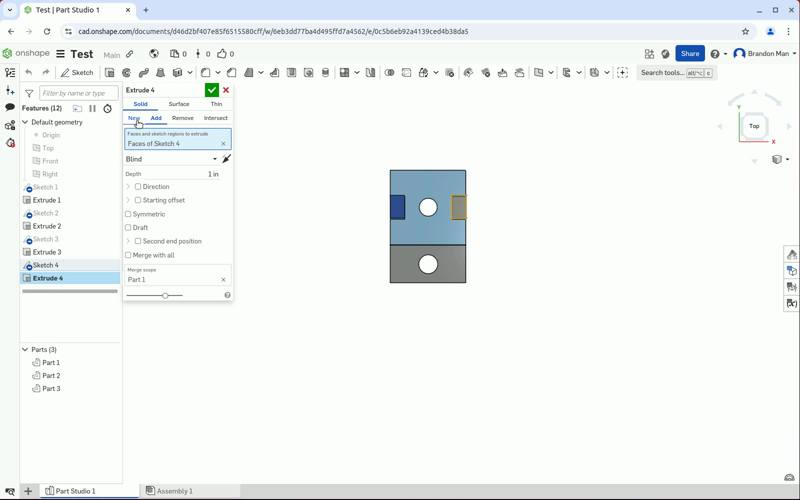
click(137, 120)
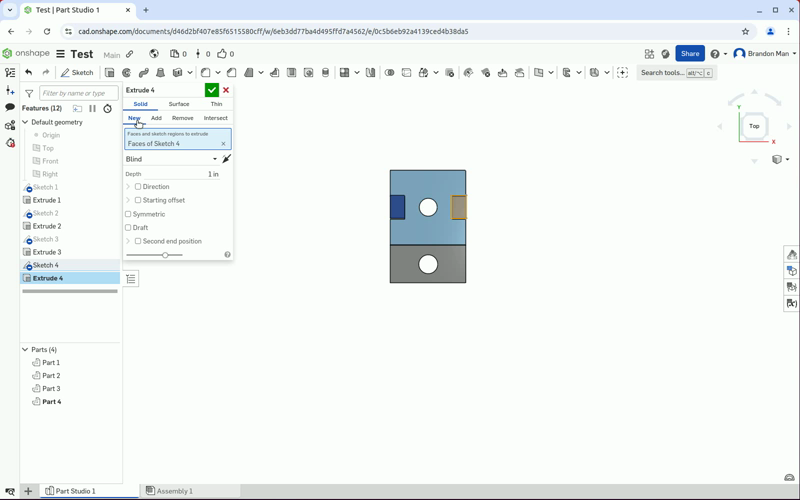
key(tab, 4)
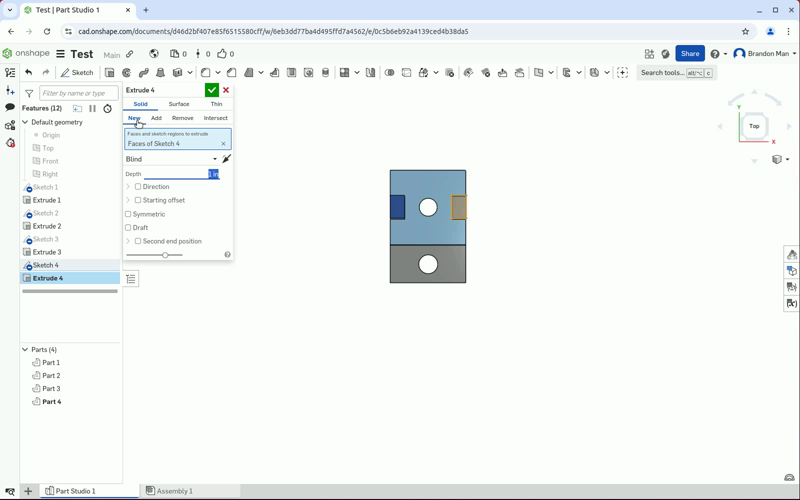
text(7.703)
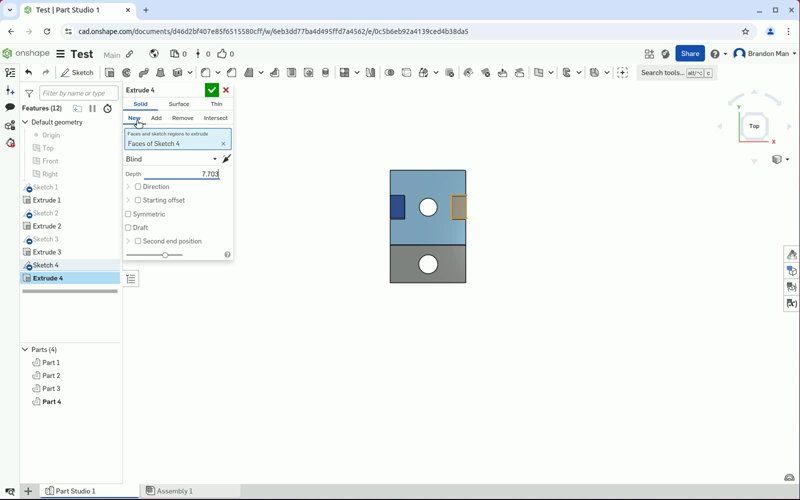
key(enter)
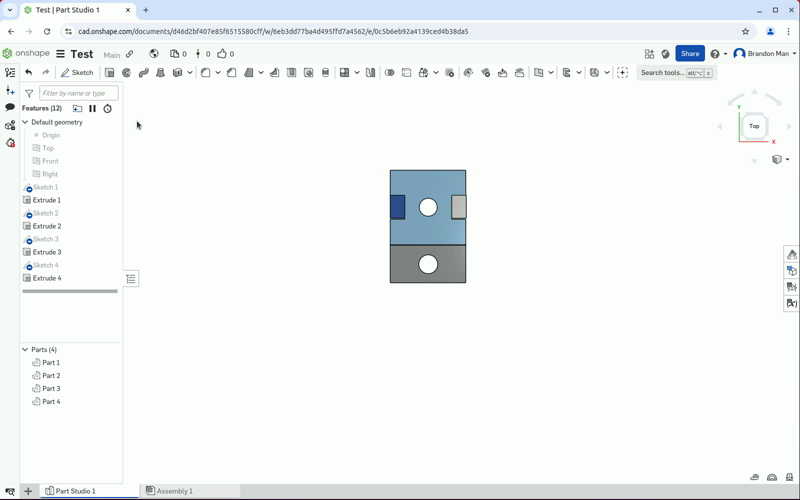
key(shift+h)
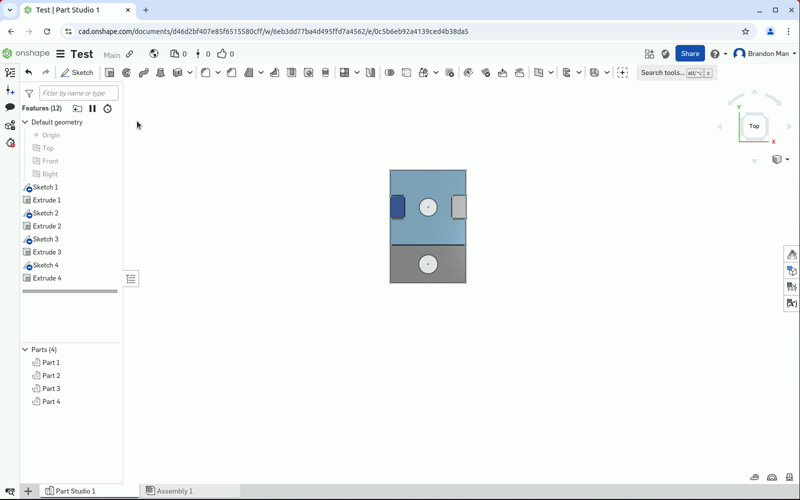
key(shift+h)
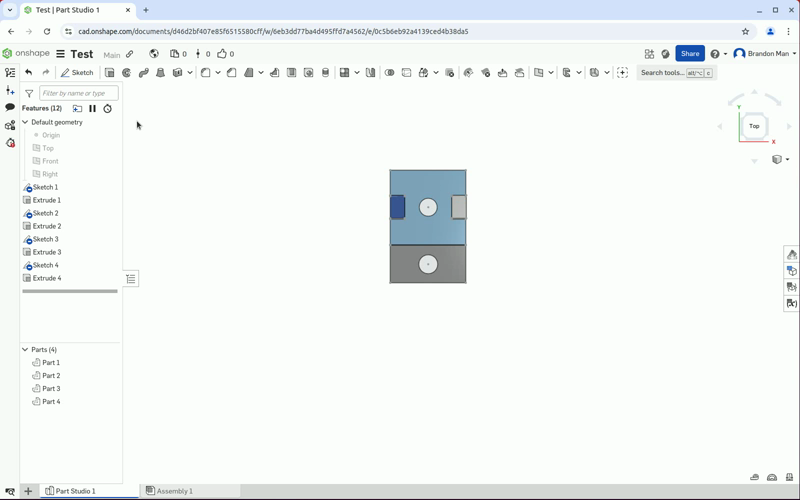
key(shift+7)
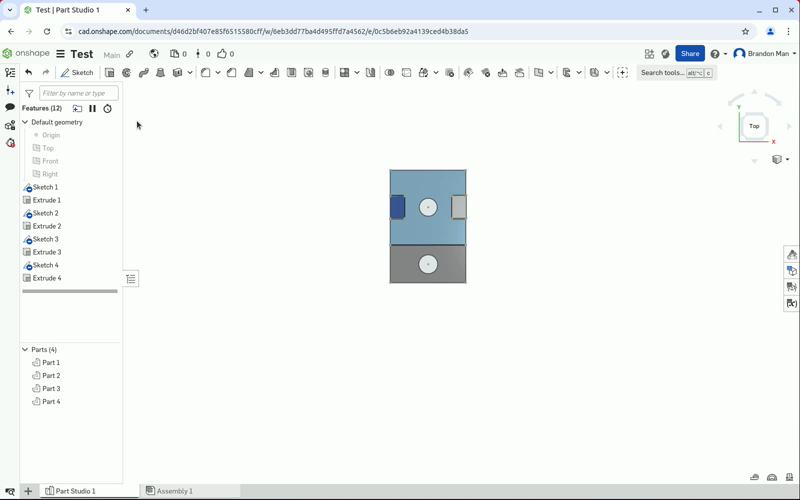
key(up, 3)
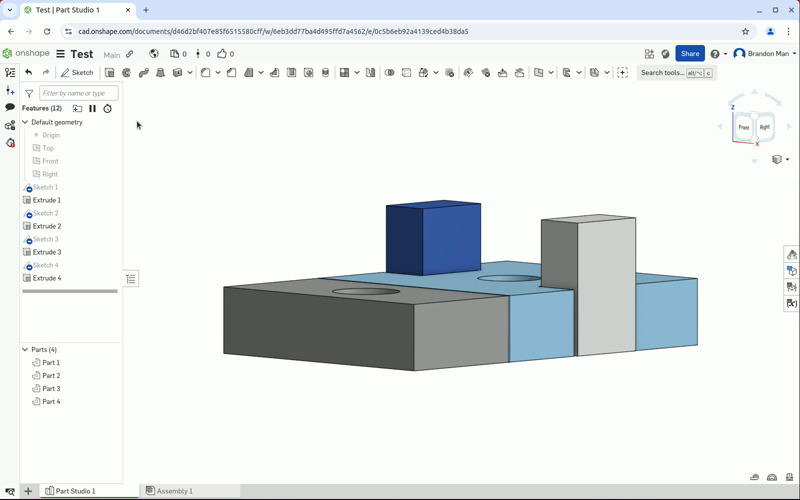
key(left, 3)
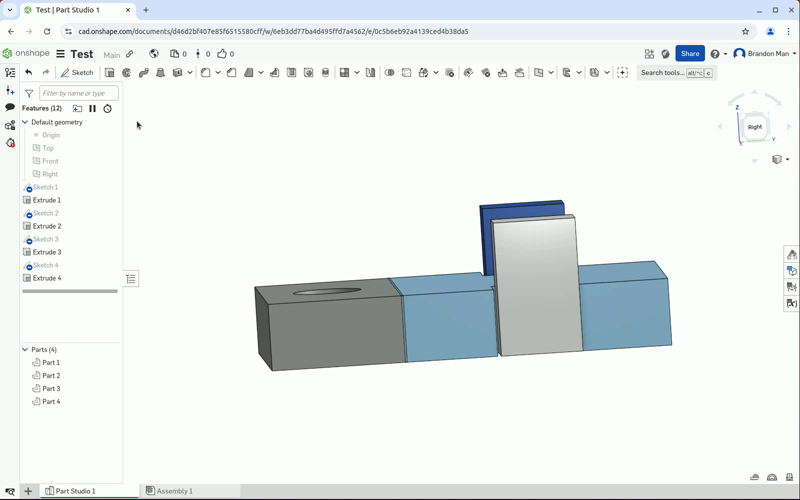
key(right, 3)
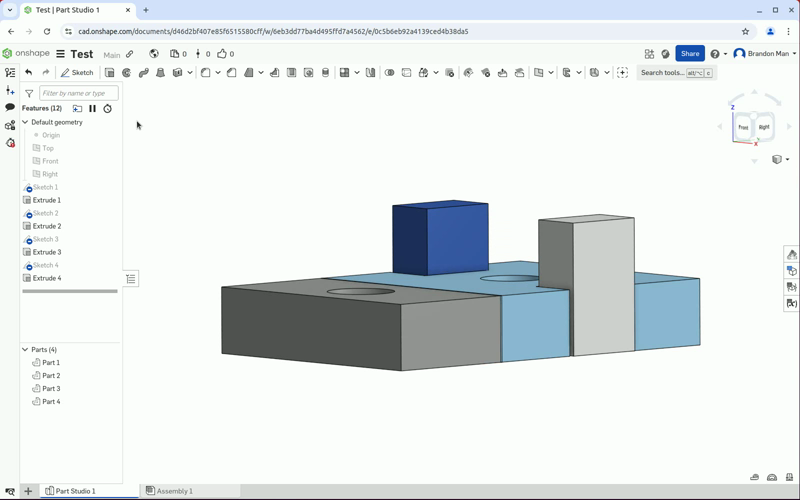
key(down, 3)
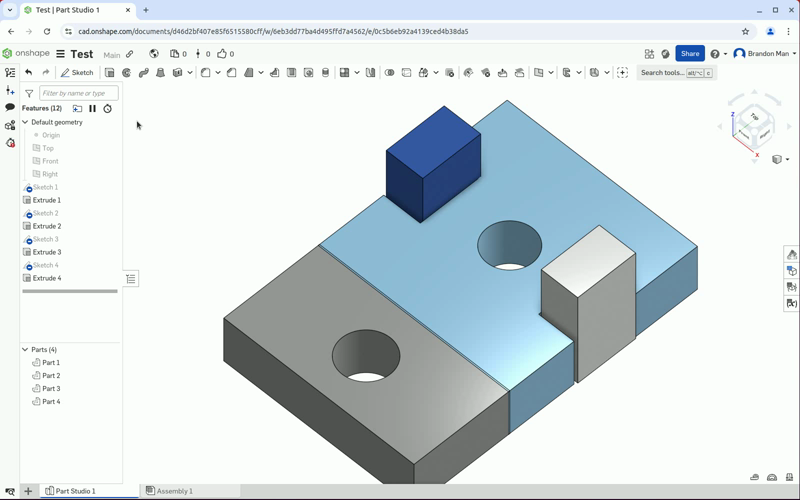
mouse_move(73, 189)
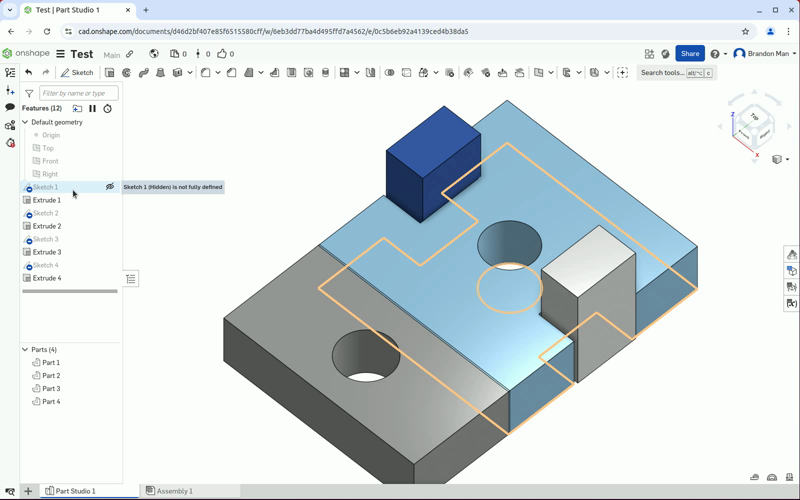
click(73, 189)